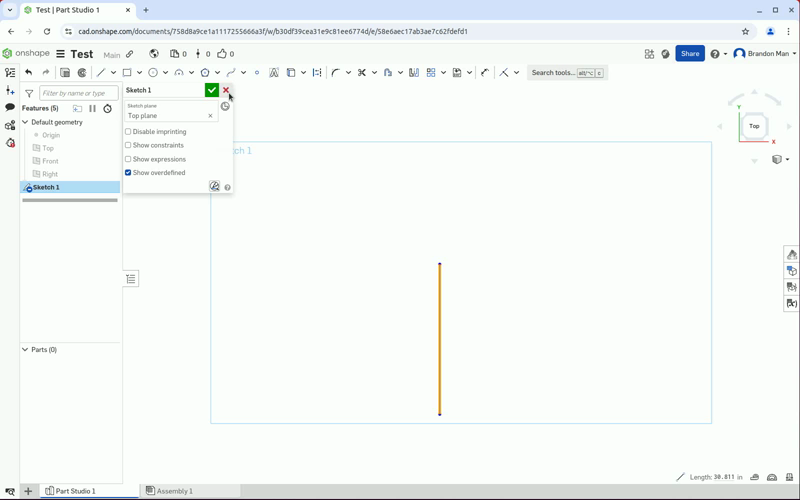
key(shift+h)
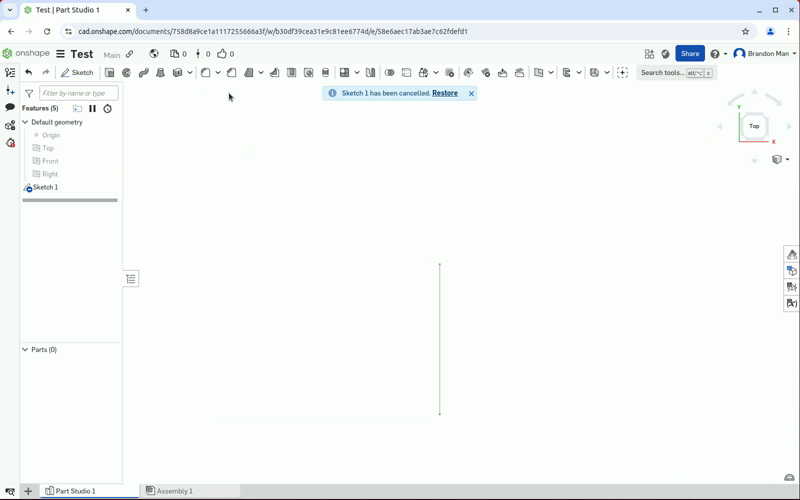
key(shift+s)
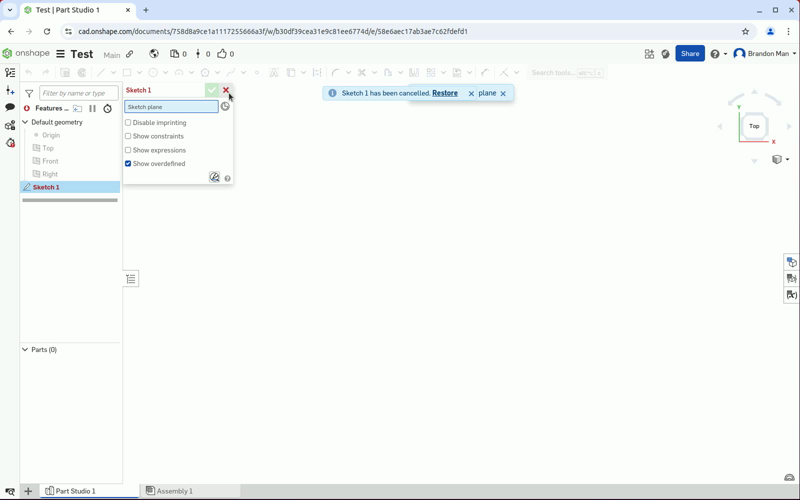
mouse_move(73, 150)
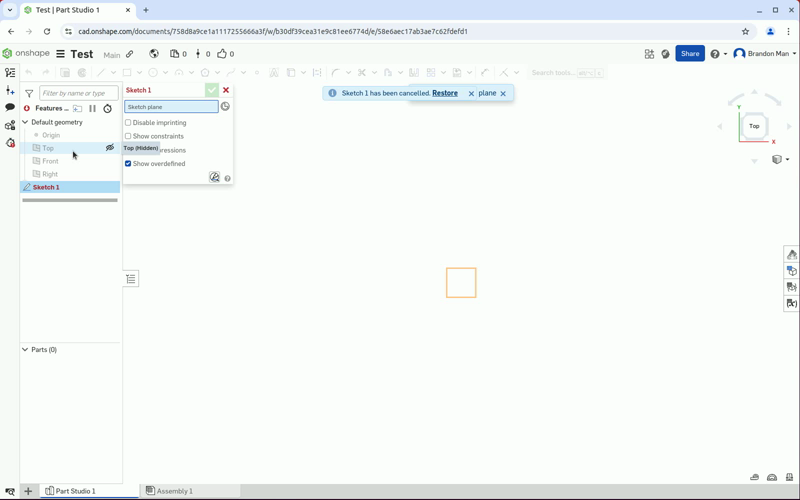
click(73, 150)
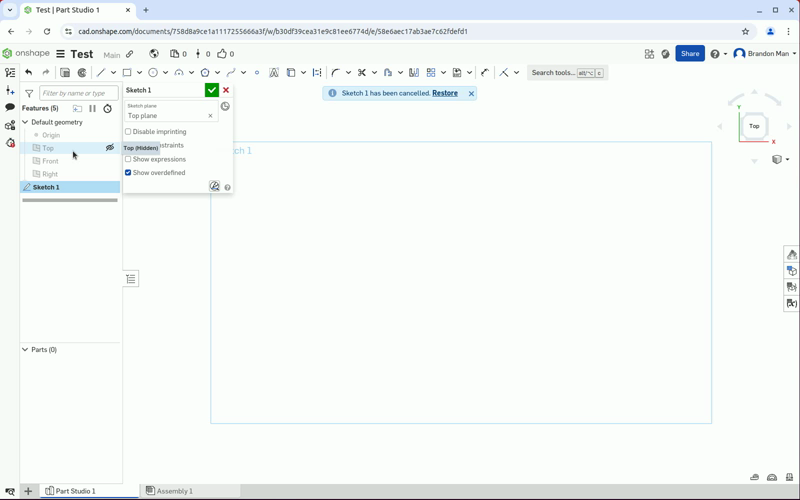
mouse_move(73, 352)
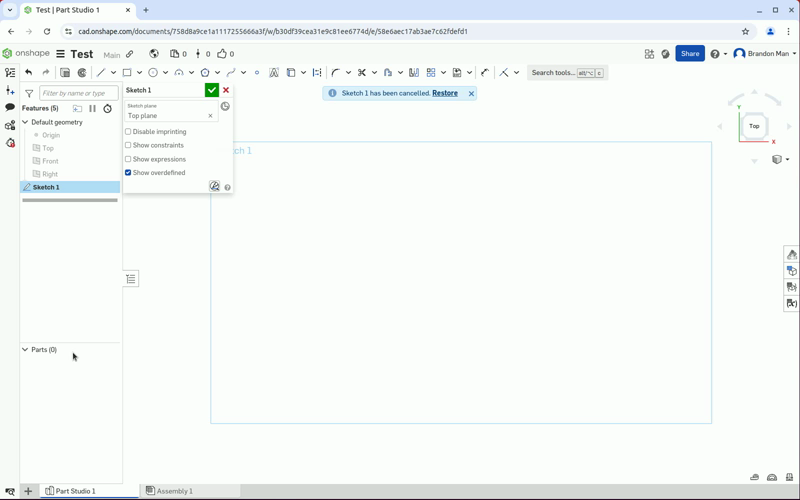
key(y)
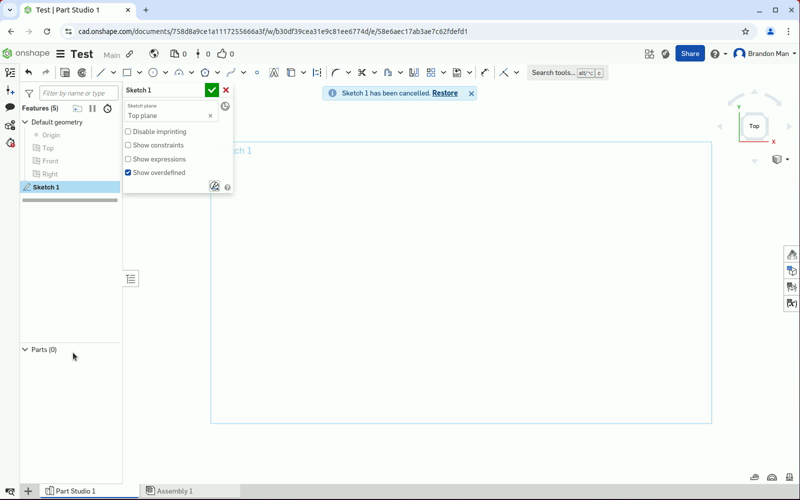
key(l)
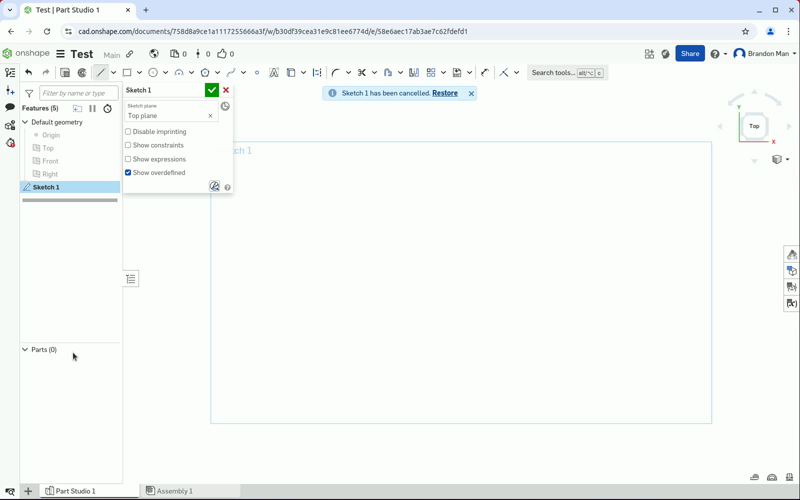
key_down(shift)
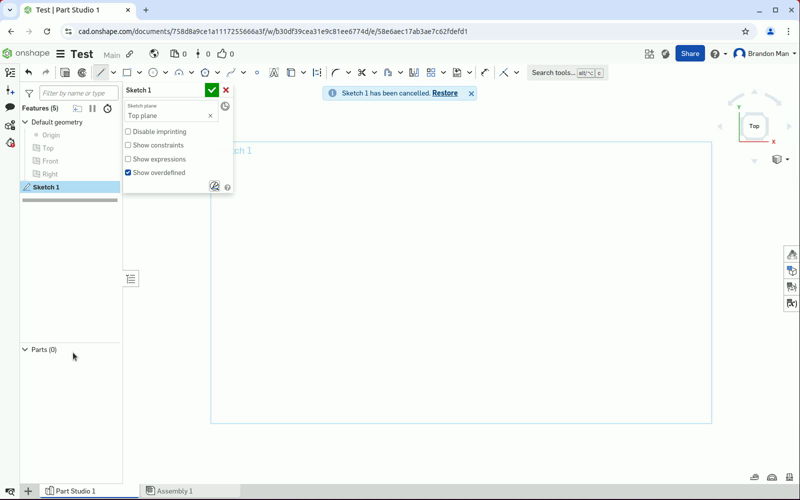
mouse_move(429, 329)
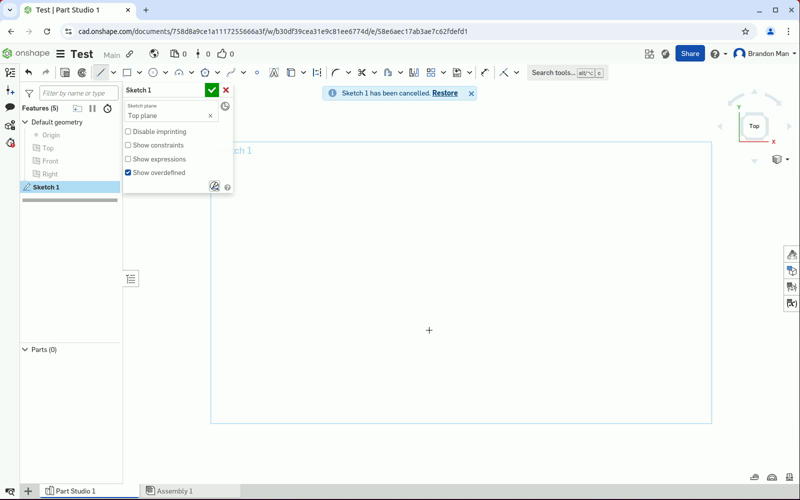
click(429, 329)
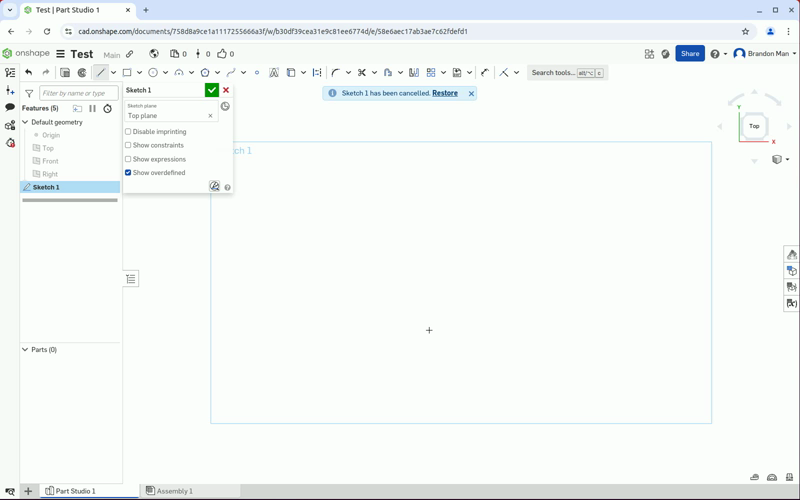
key_up(shift)
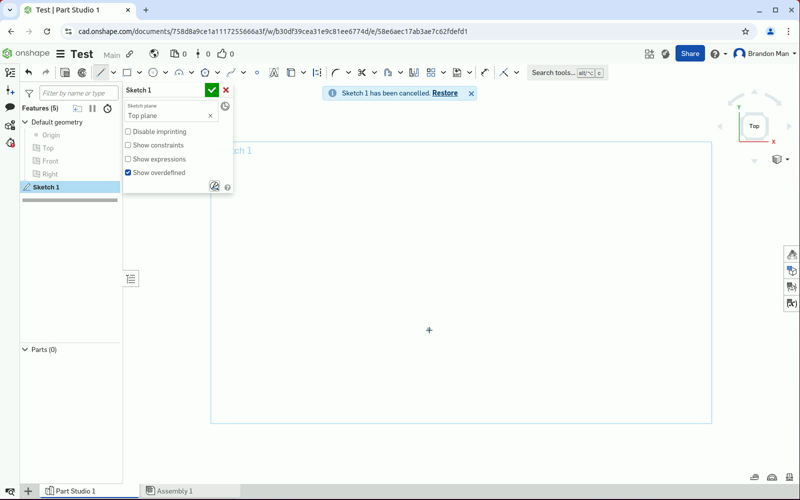
key_down(shift)
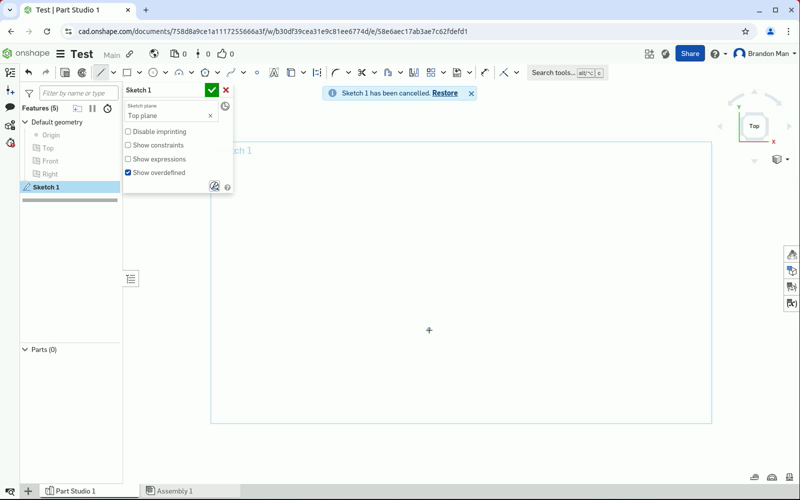
mouse_move(429, 235)
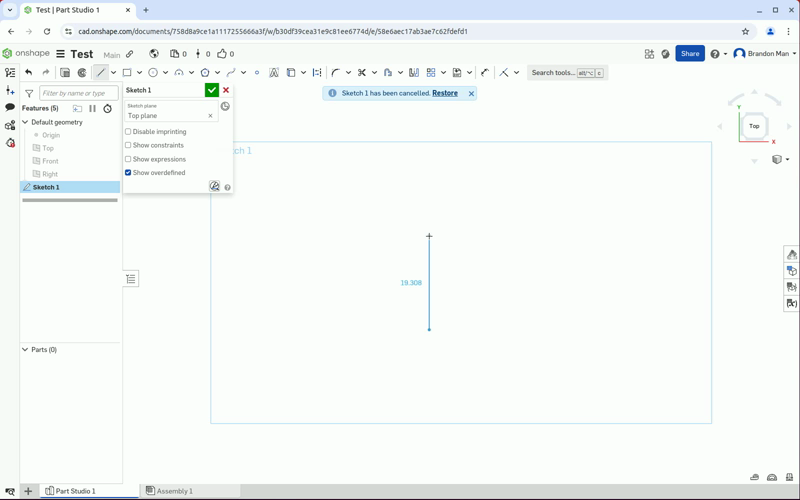
click(429, 235)
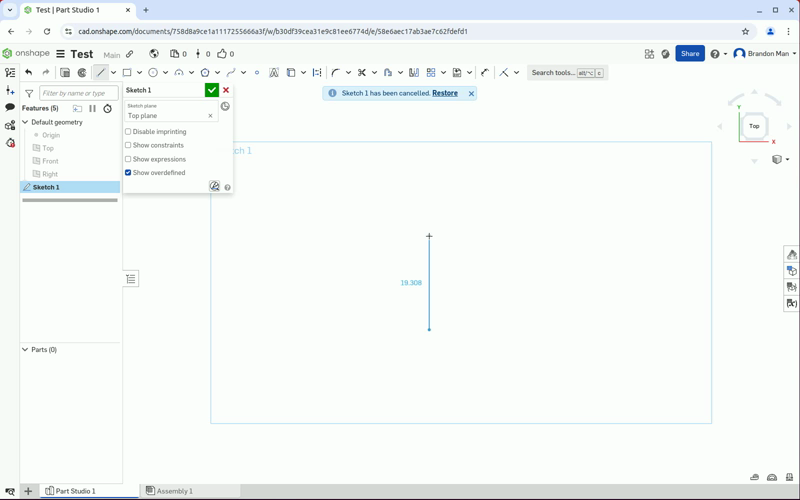
key_up(shift)
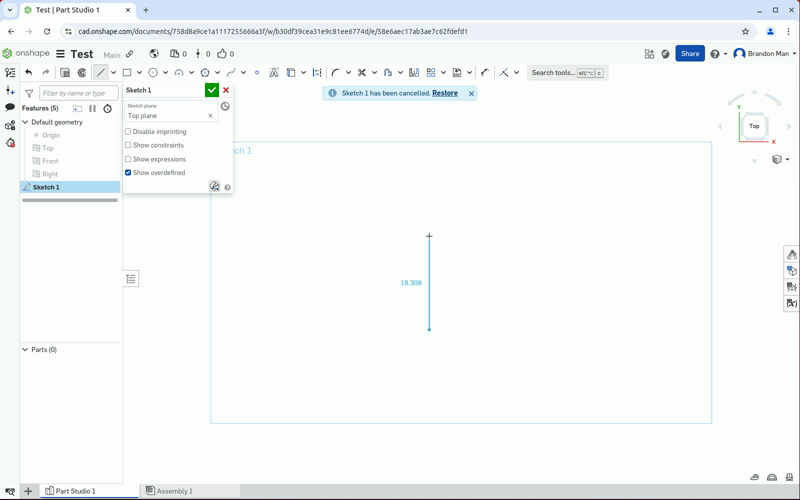
key(esc)
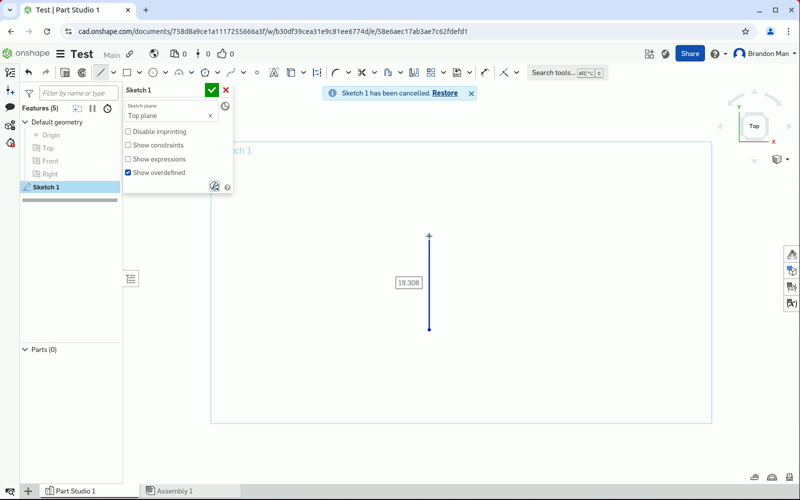
key(a)
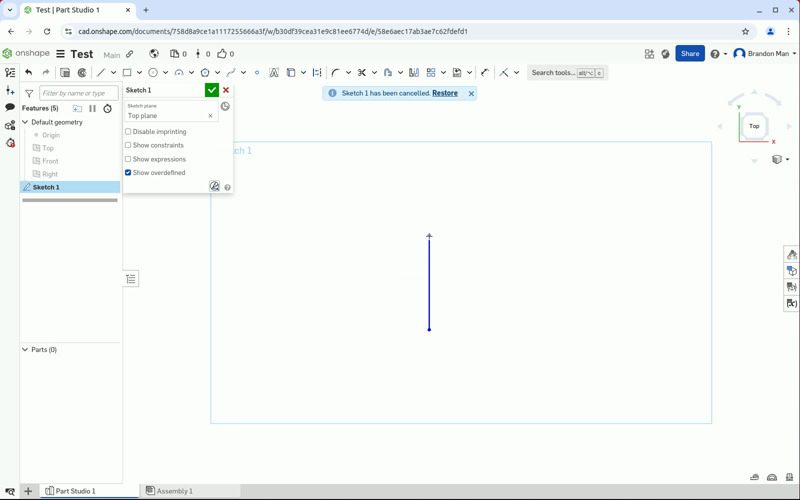
mouse_move(429, 235)
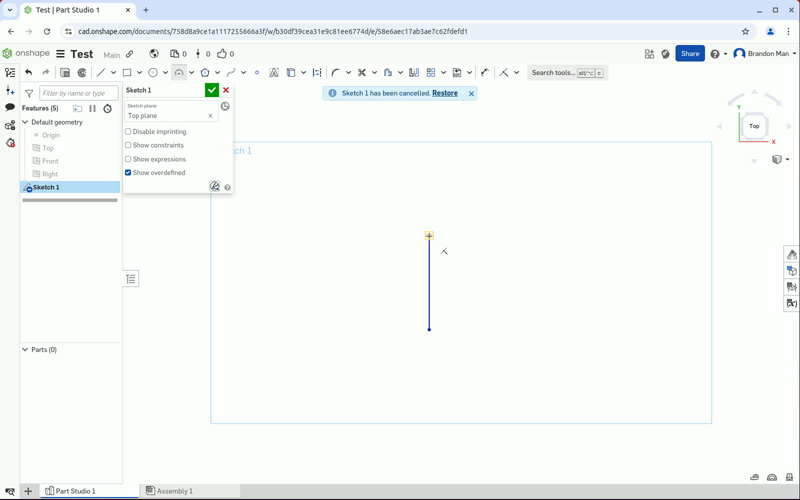
click(429, 235)
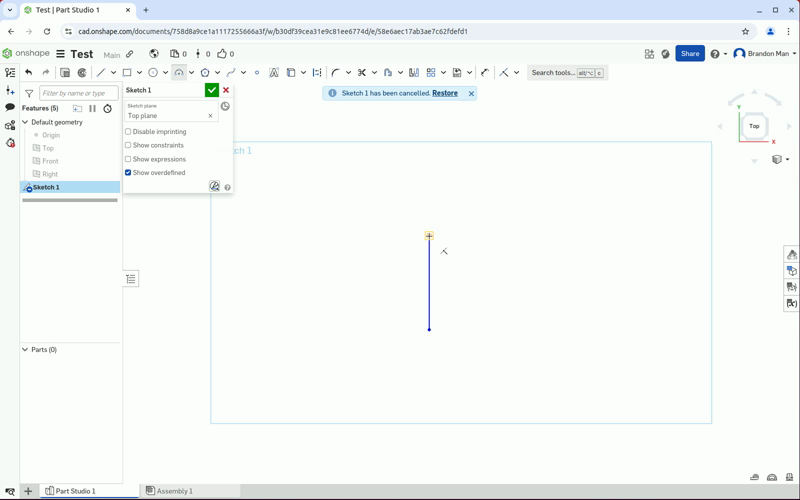
mouse_move(429, 329)
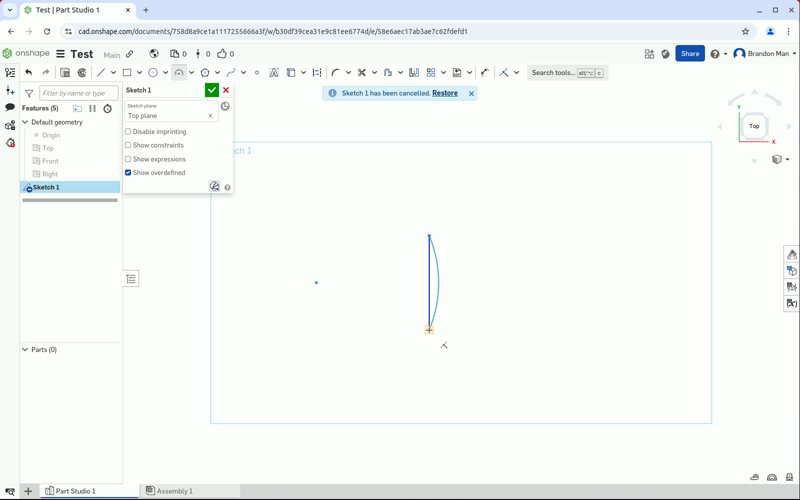
click(429, 329)
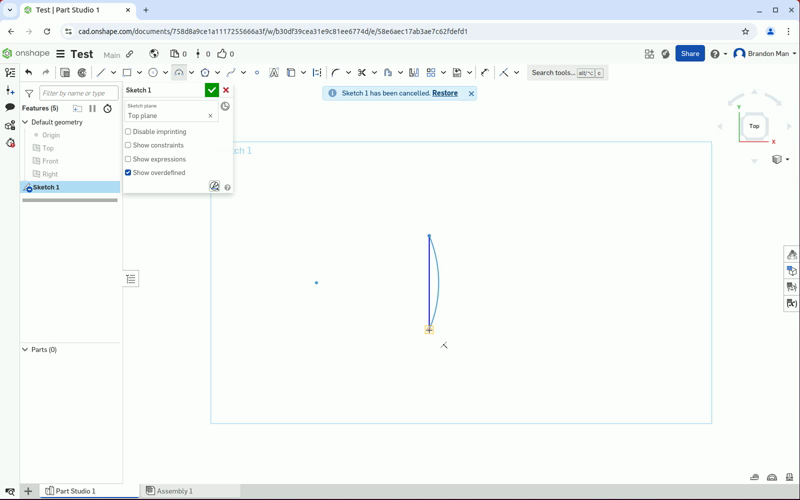
key_down(shift)
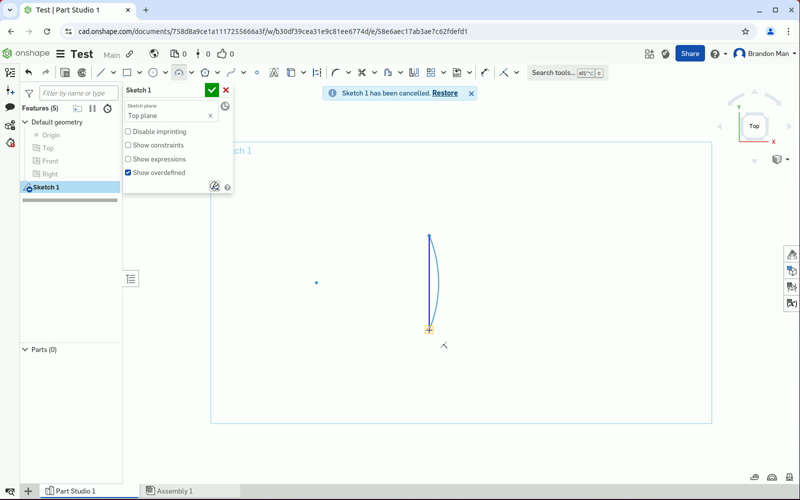
mouse_move(404, 282)
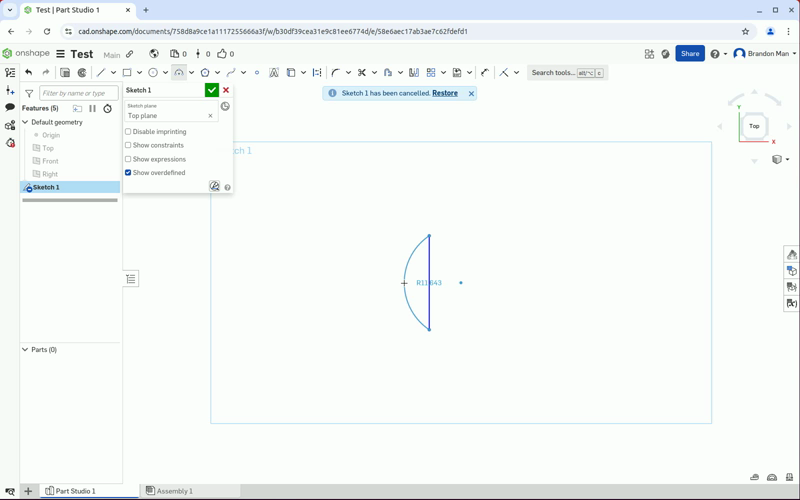
click(404, 282)
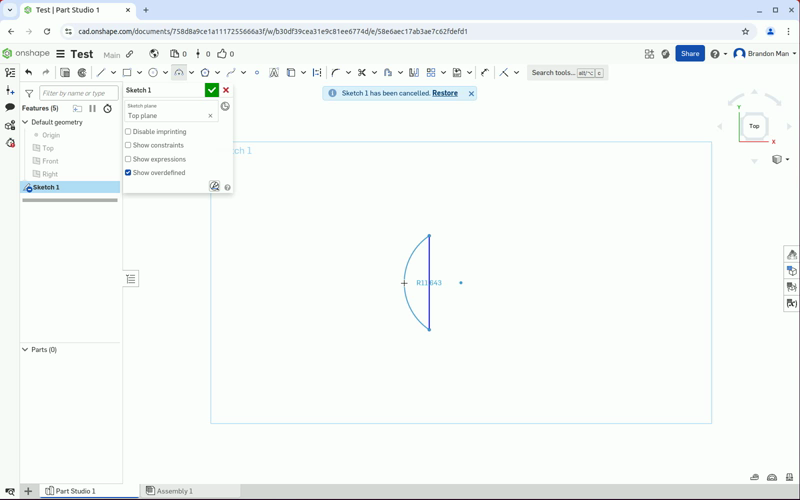
key_up(shift)
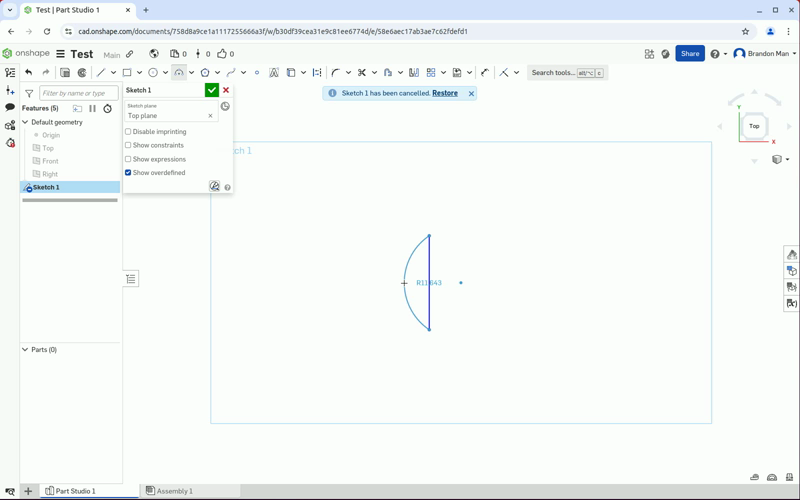
key(esc)
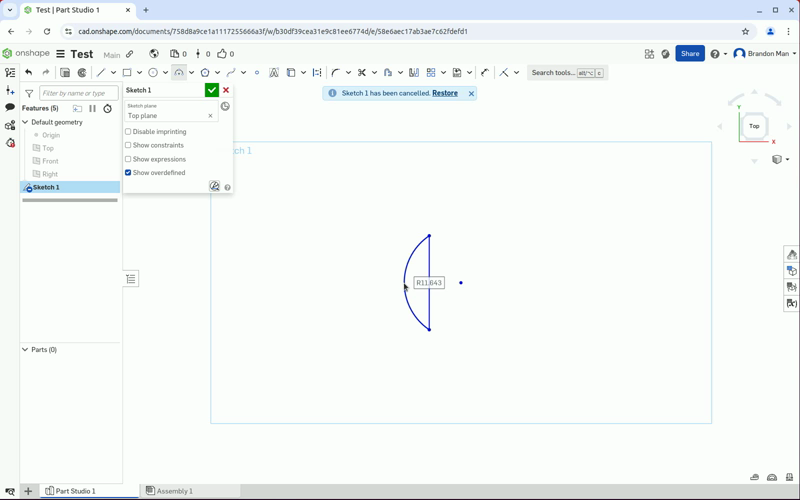
mouse_move(427, 326)
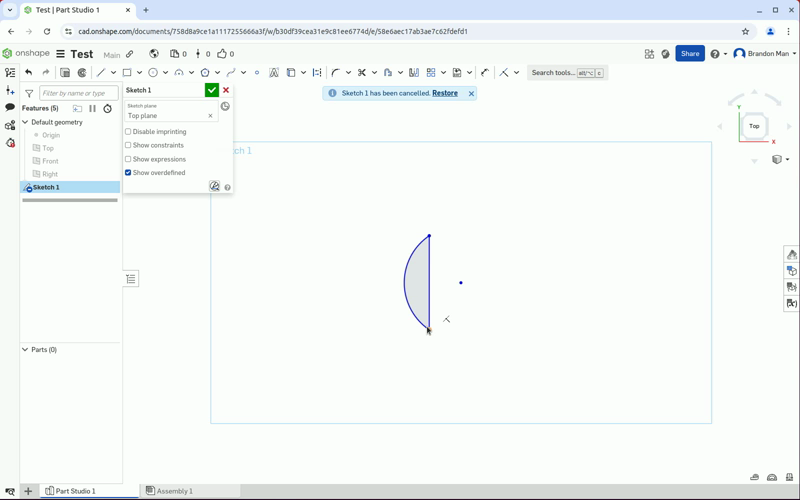
scroll(6)
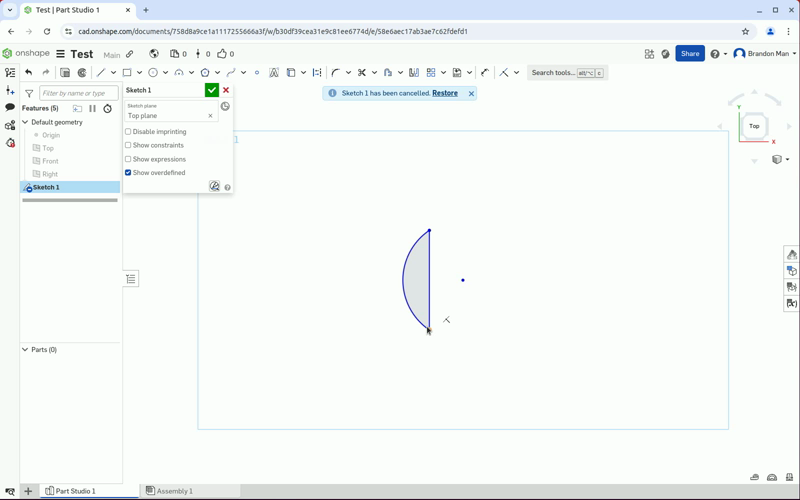
scroll(6)
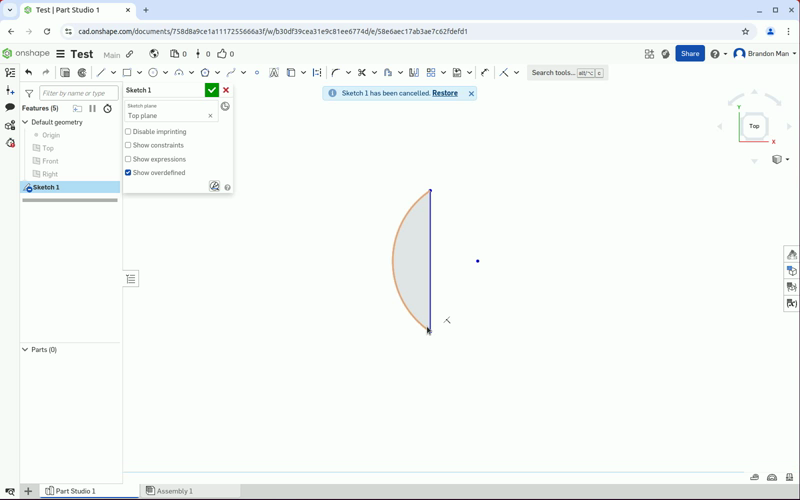
scroll(6)
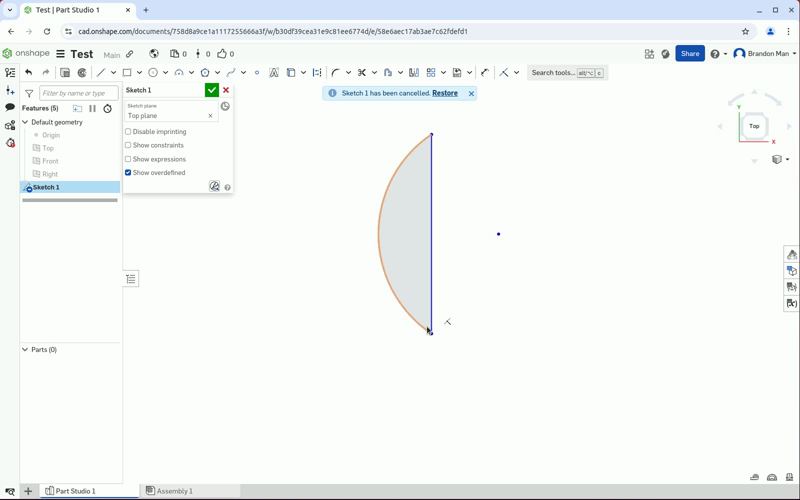
scroll(6)
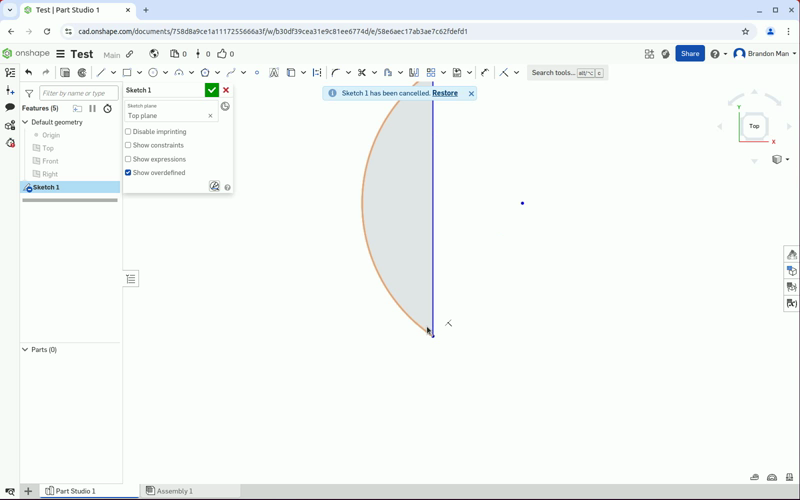
scroll(6)
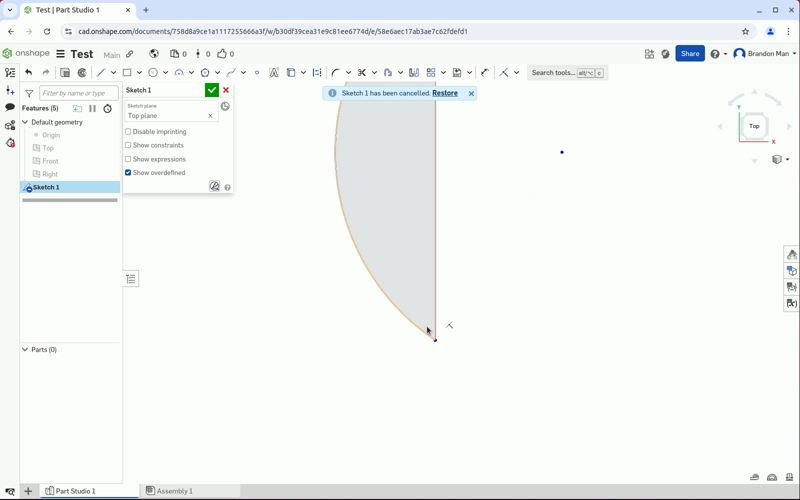
scroll(6)
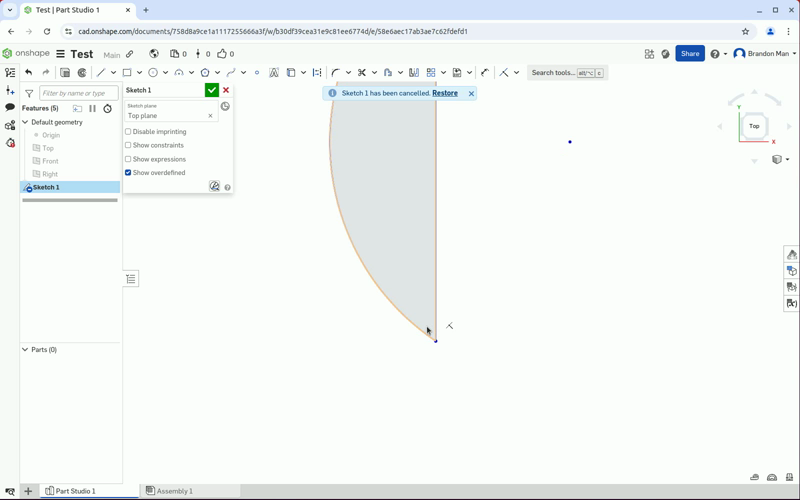
scroll(6)
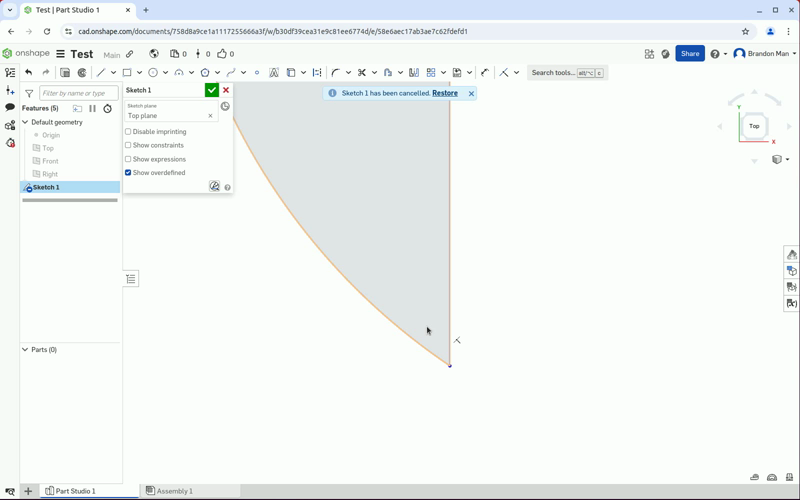
click(427, 326)
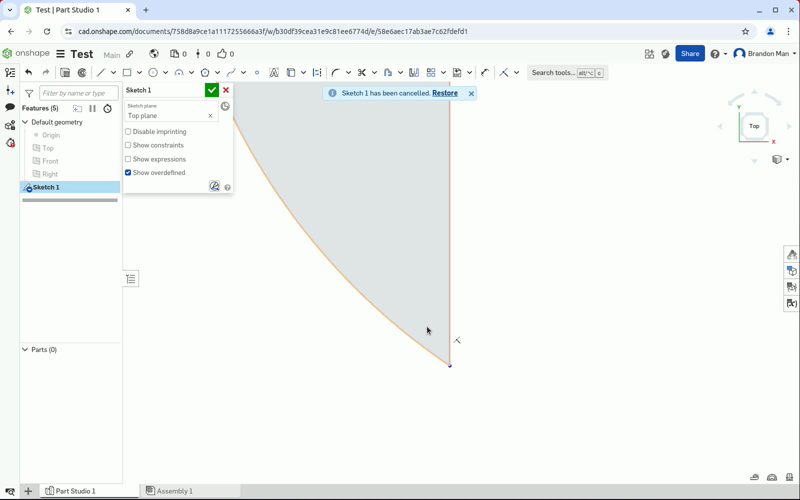
scroll(-6)
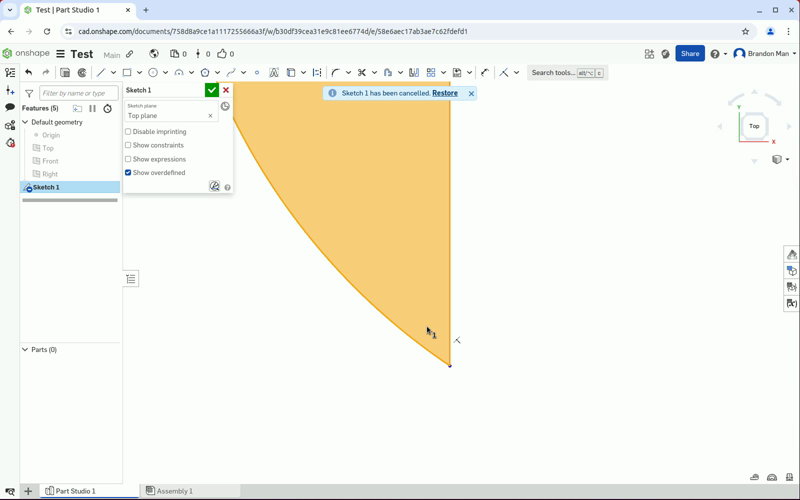
scroll(-6)
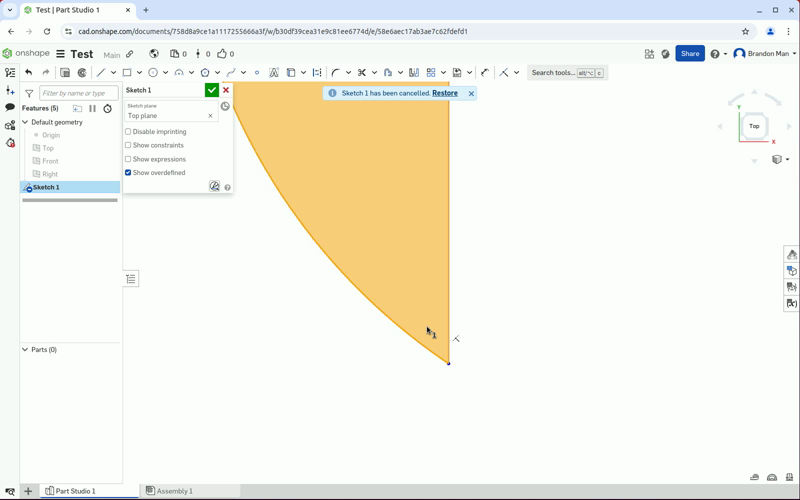
scroll(-6)
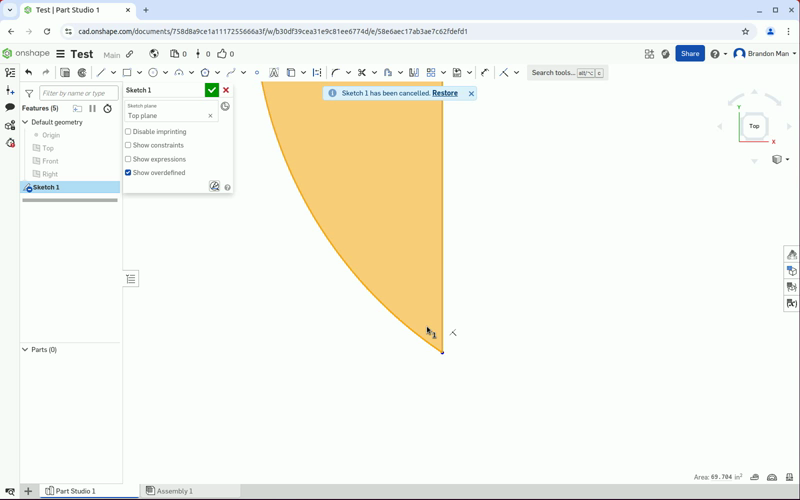
scroll(-6)
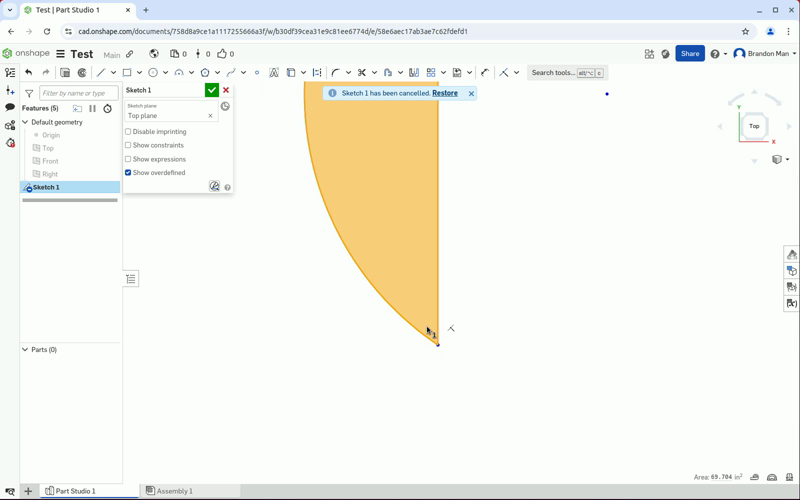
scroll(-6)
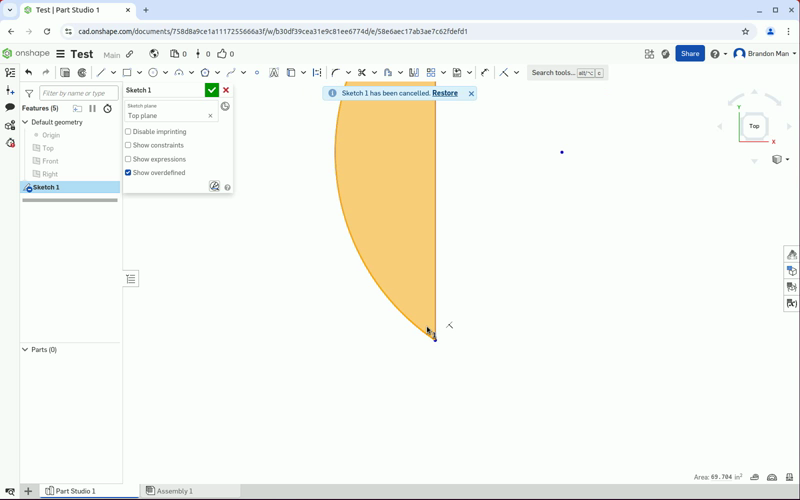
scroll(-6)
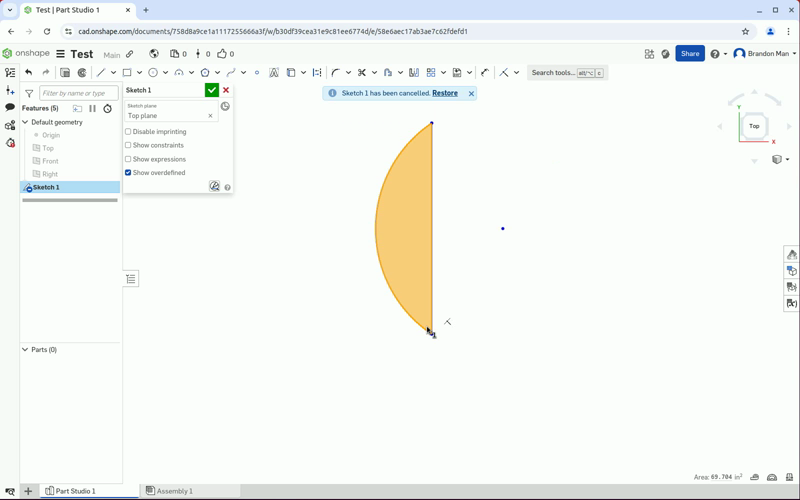
scroll(-6)
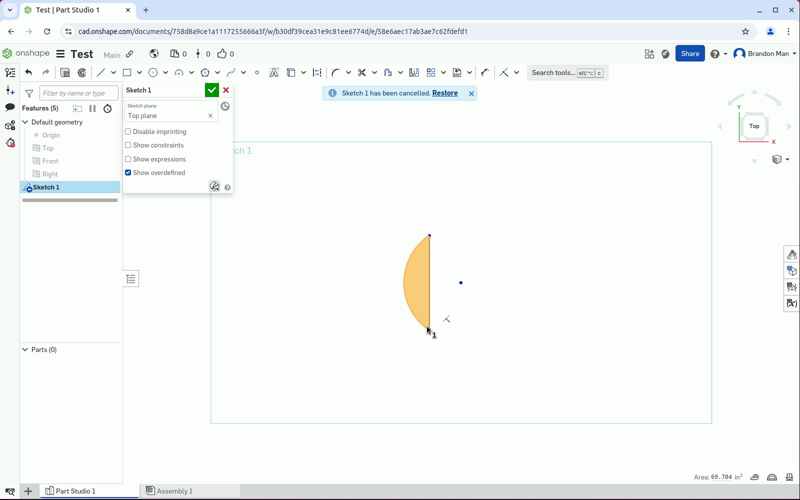
mouse_move(73, 352)
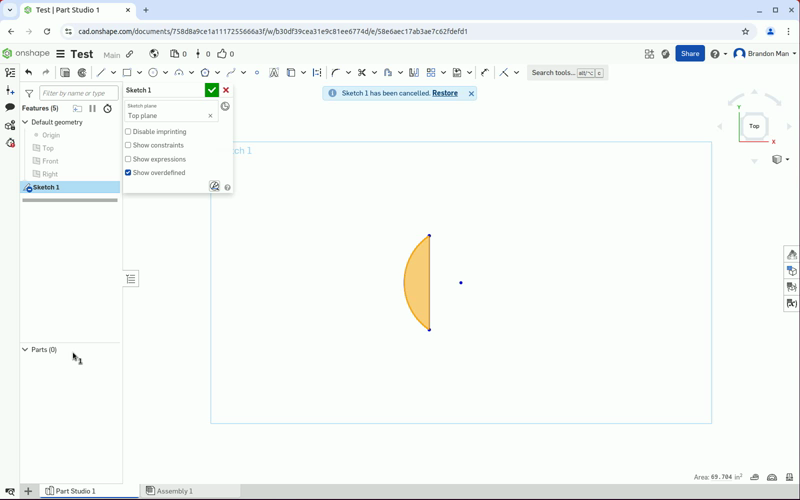
key(shift+y)
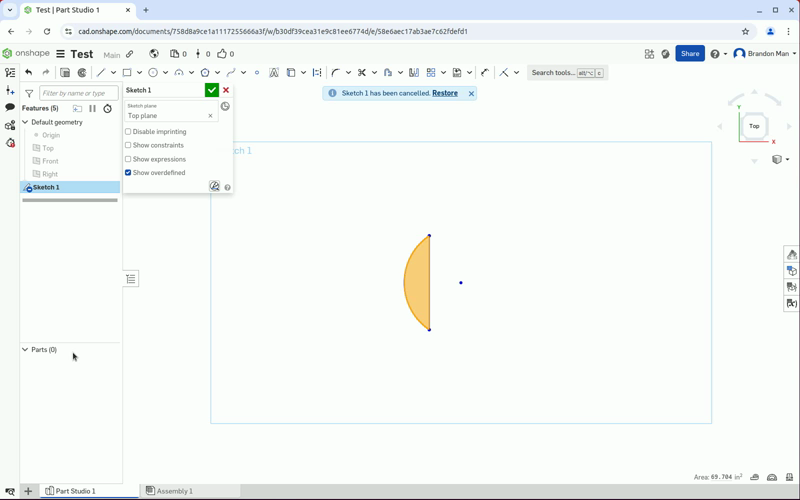
key(shift+e)
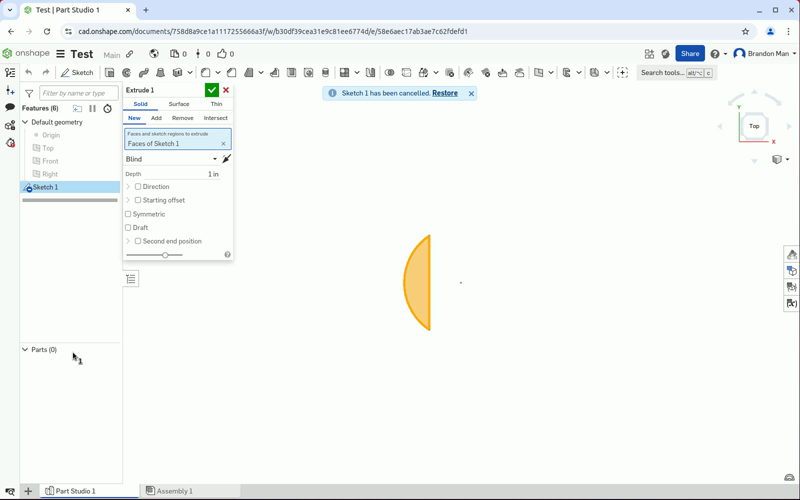
mouse_move(143, 106)
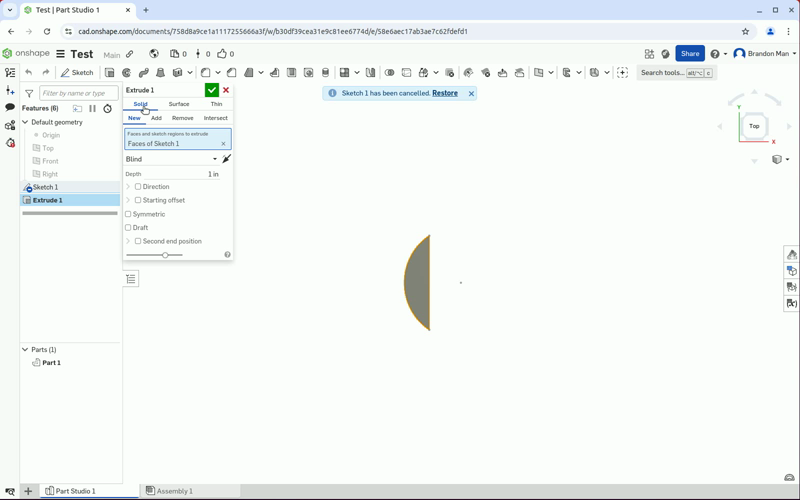
click(143, 106)
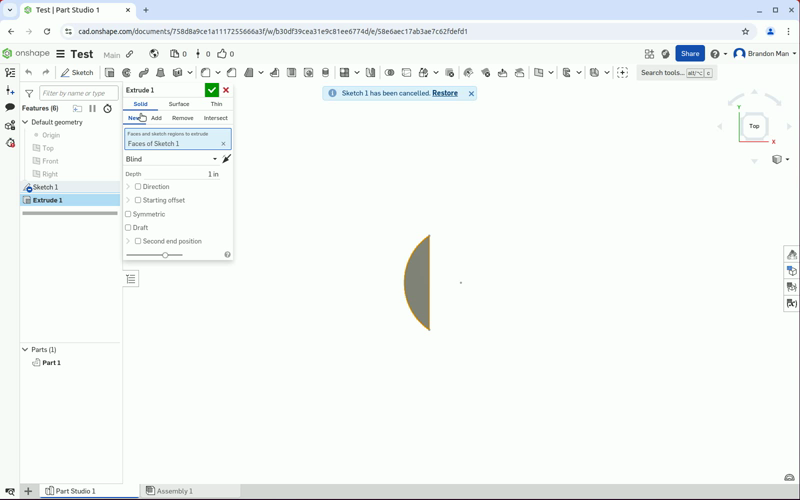
mouse_move(137, 120)
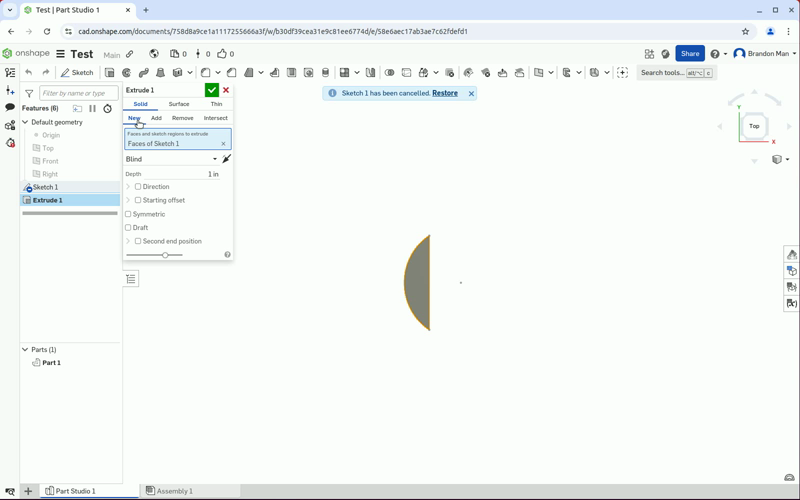
click(137, 120)
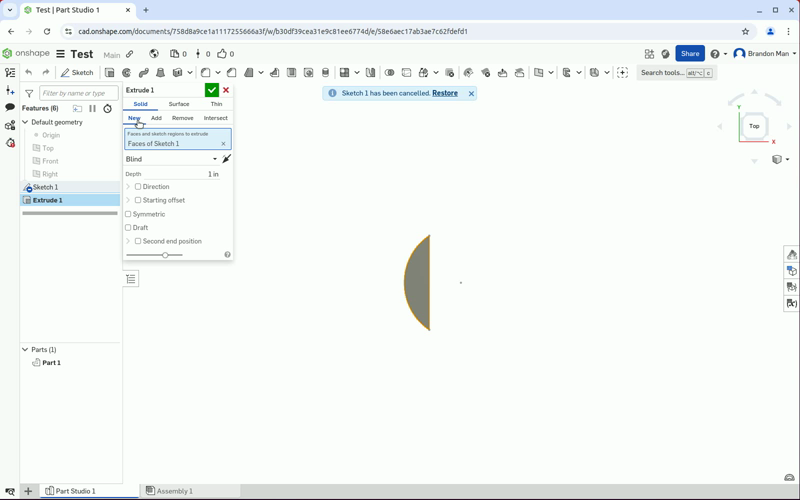
key(tab, 4)
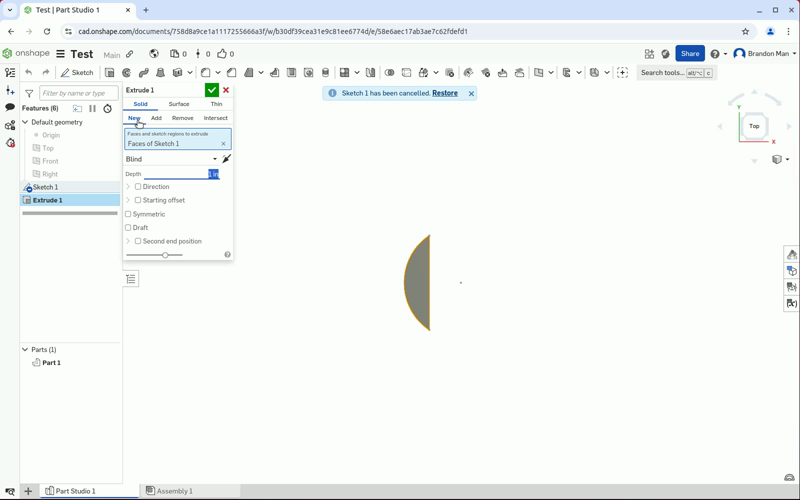
text(7.703)
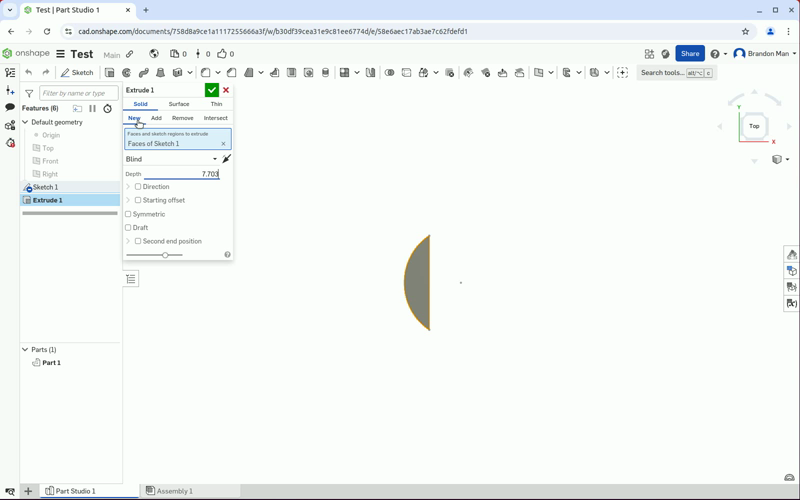
key(enter)
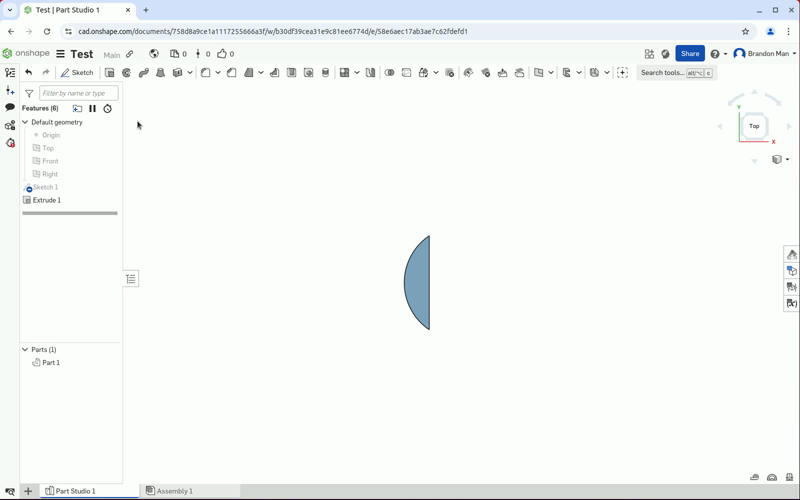
key(shift+h)
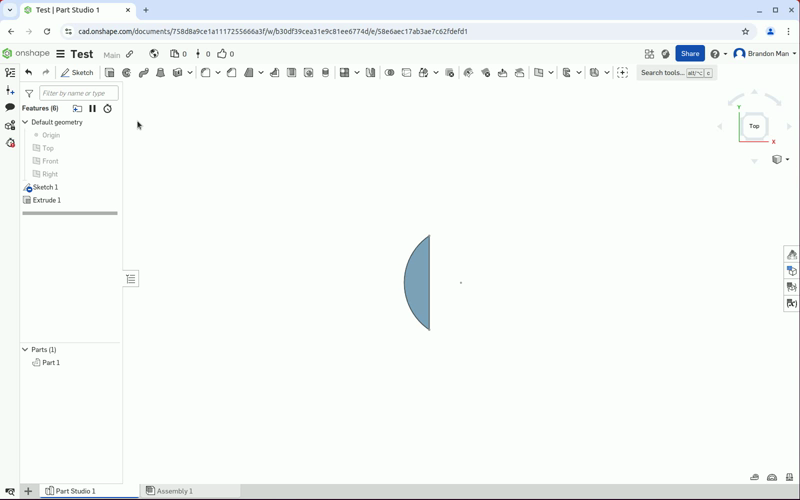
key(shift+h)
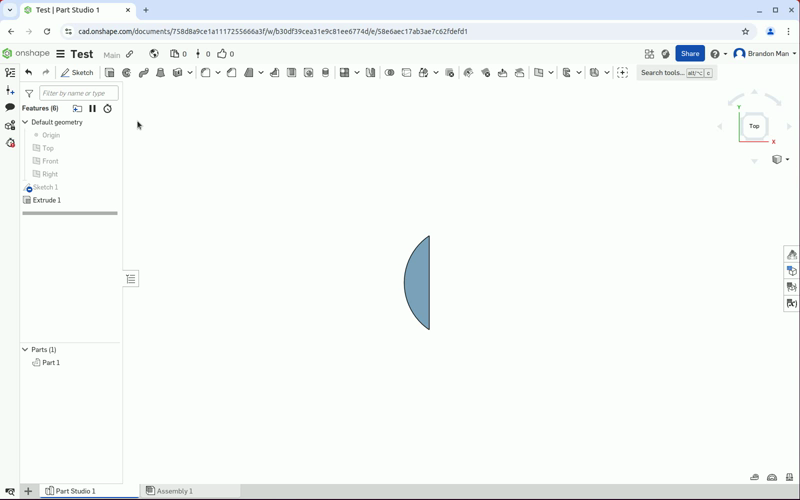
mouse_move(73, 189)
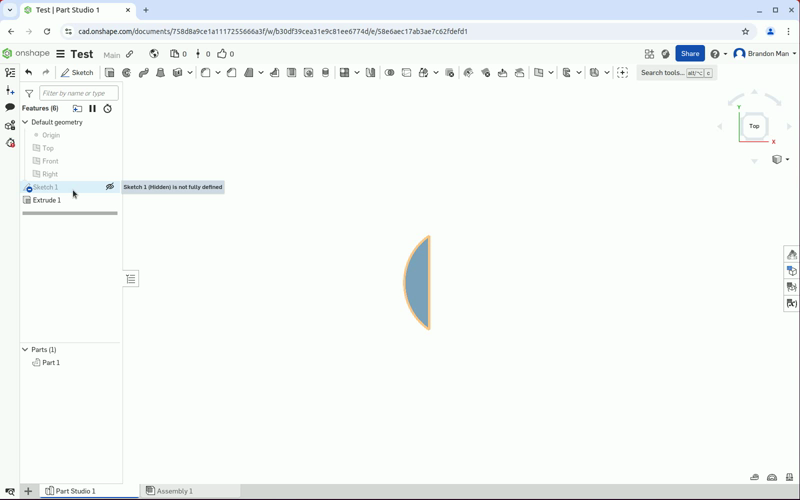
click(73, 189)
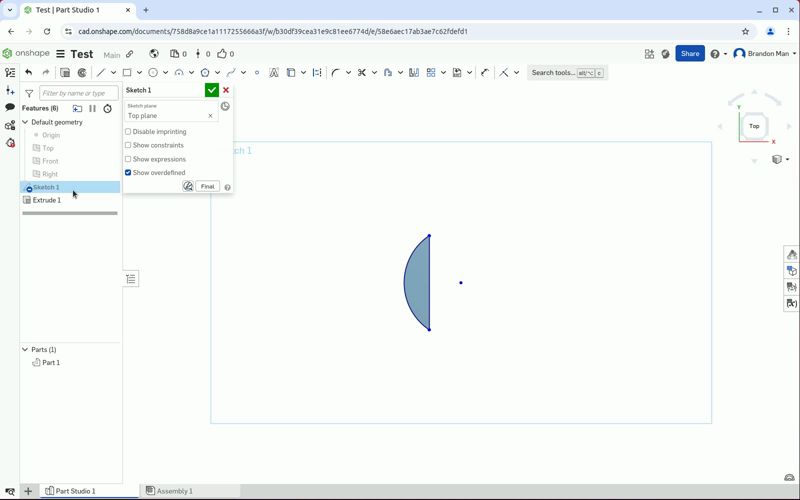
mouse_move(229, 92)
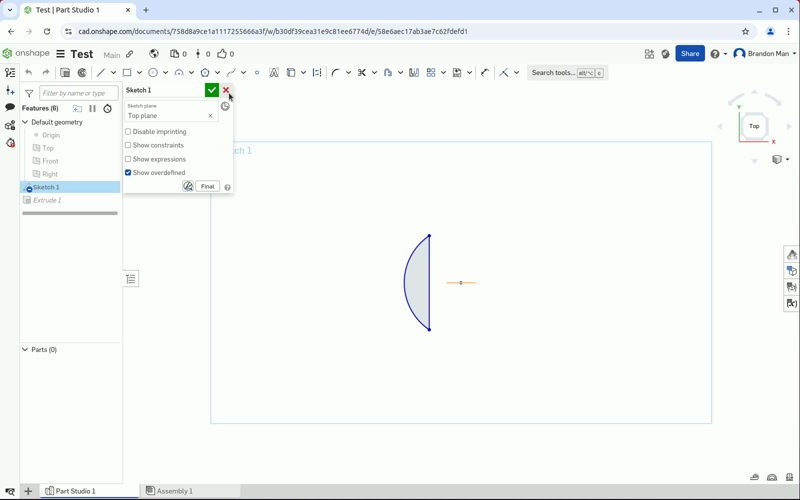
click(229, 92)
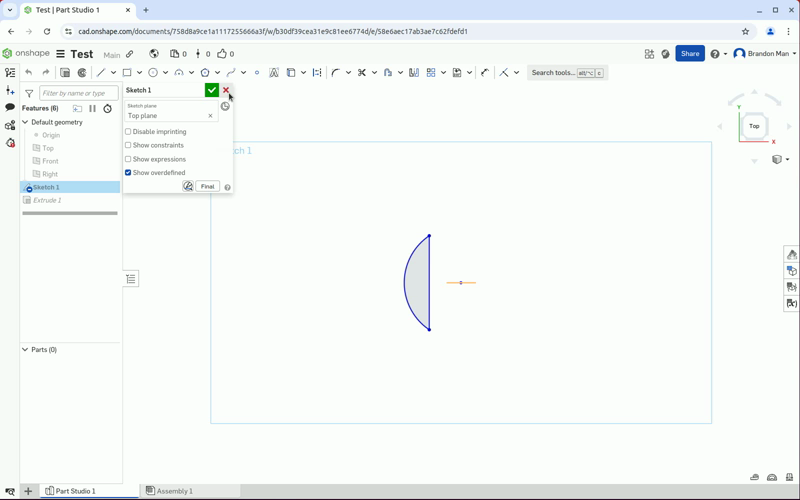
key(shift+s)
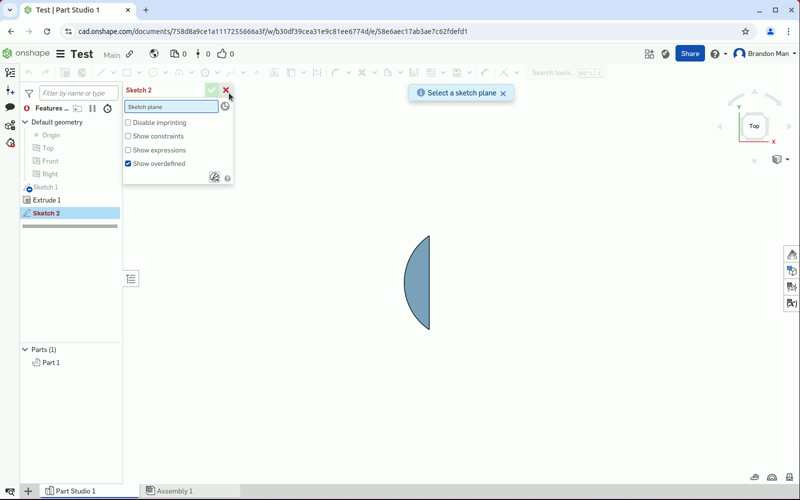
mouse_move(73, 150)
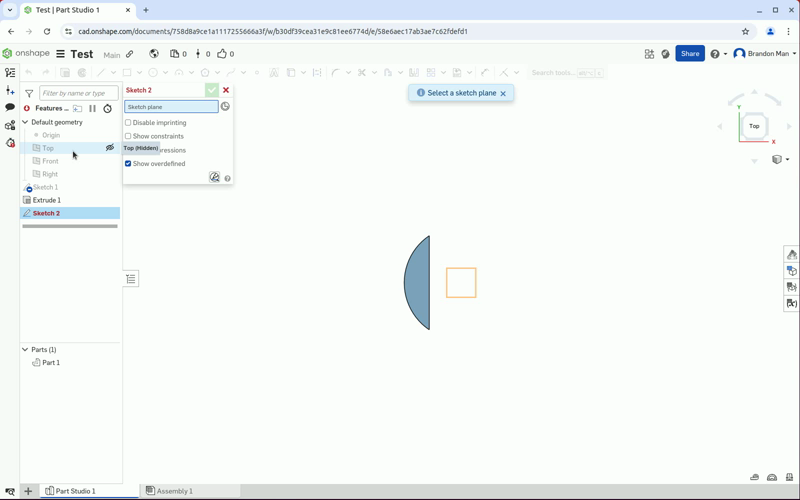
click(73, 150)
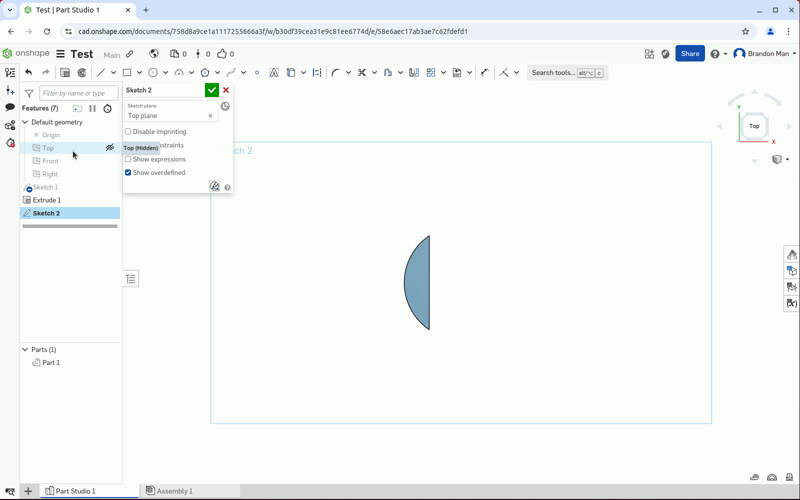
mouse_move(73, 352)
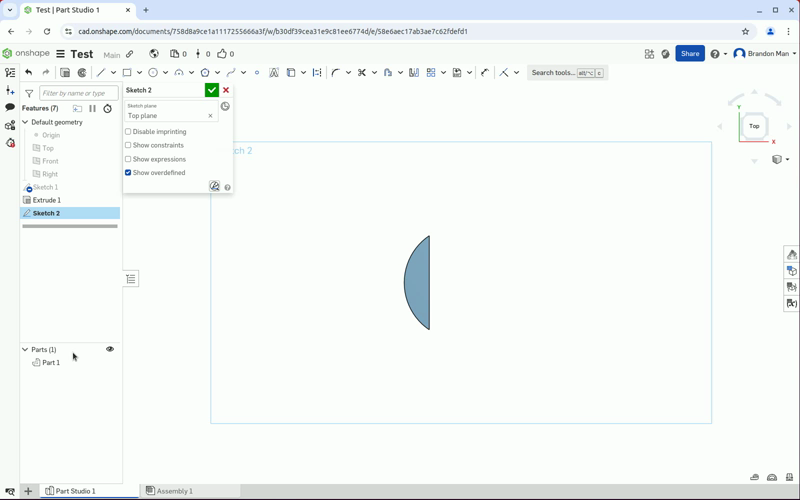
key(y)
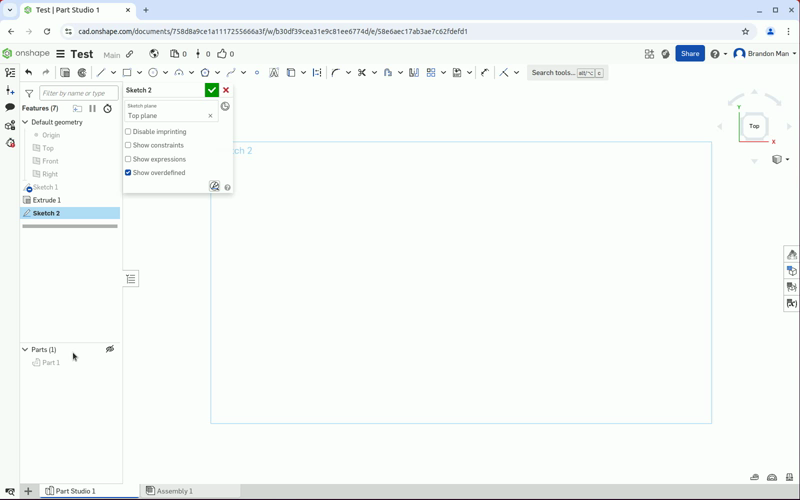
key(a)
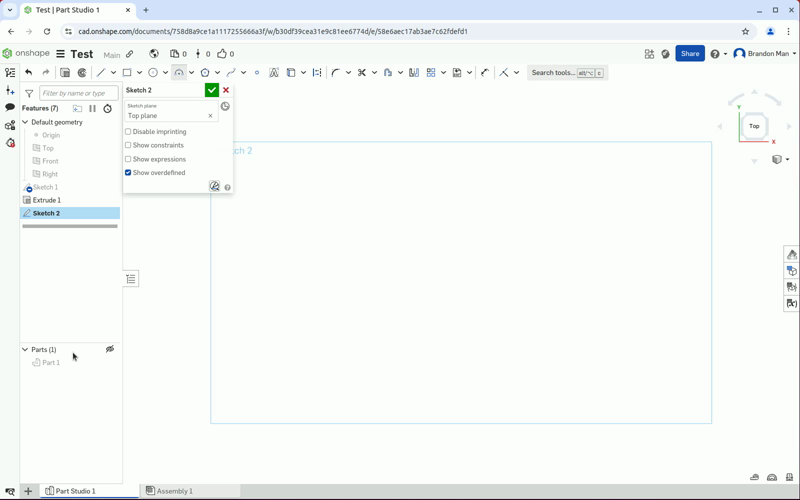
key_down(shift)
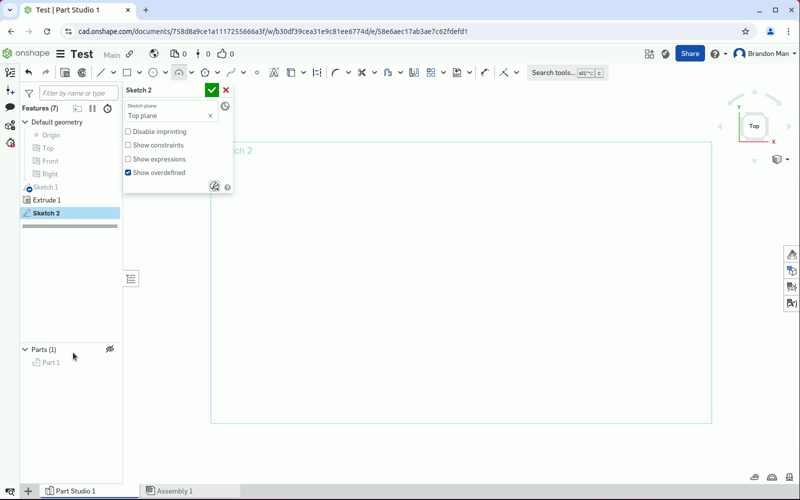
mouse_move(445, 336)
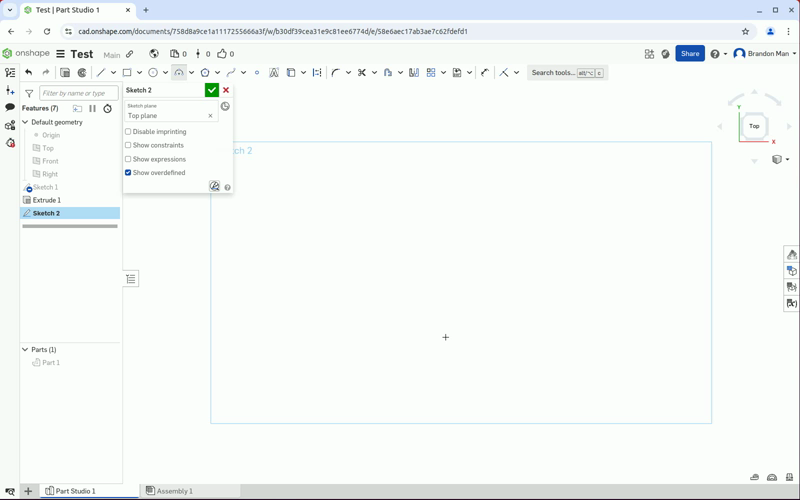
click(445, 336)
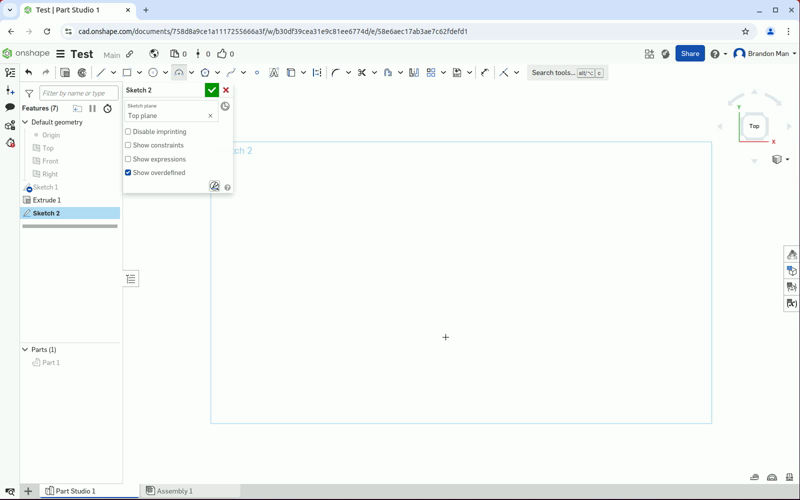
key_up(shift)
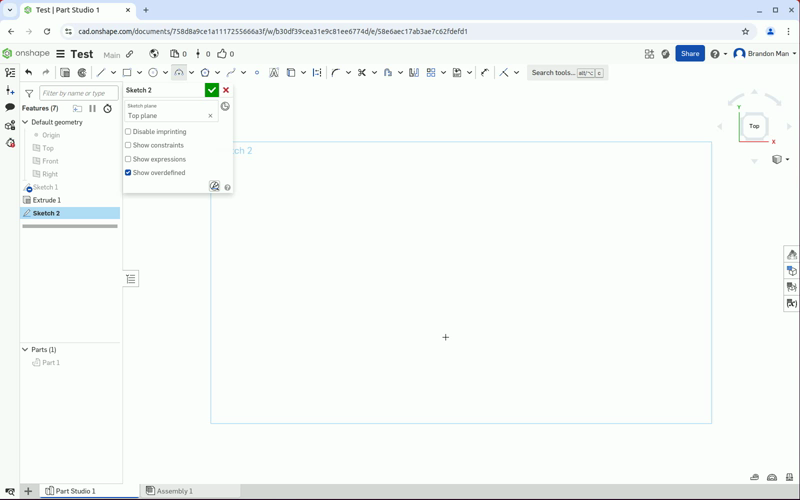
key_down(shift)
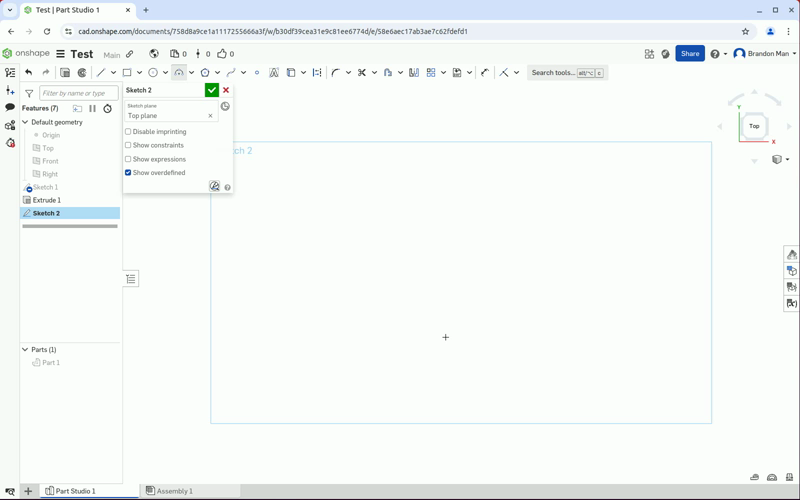
mouse_move(476, 336)
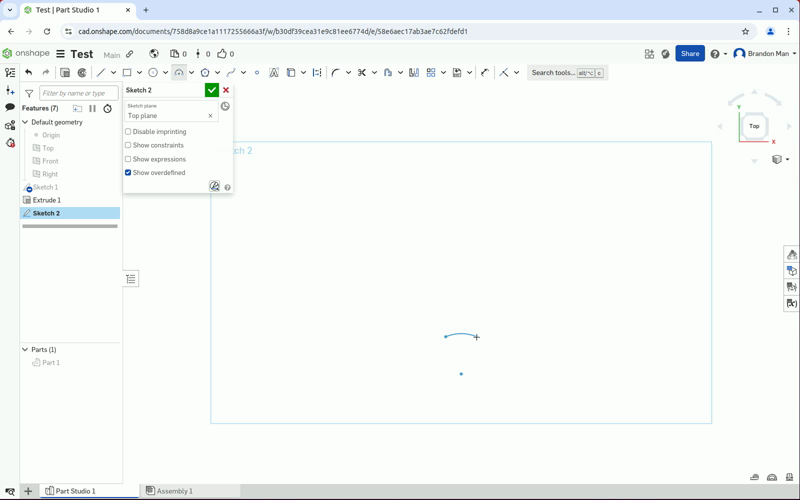
click(476, 336)
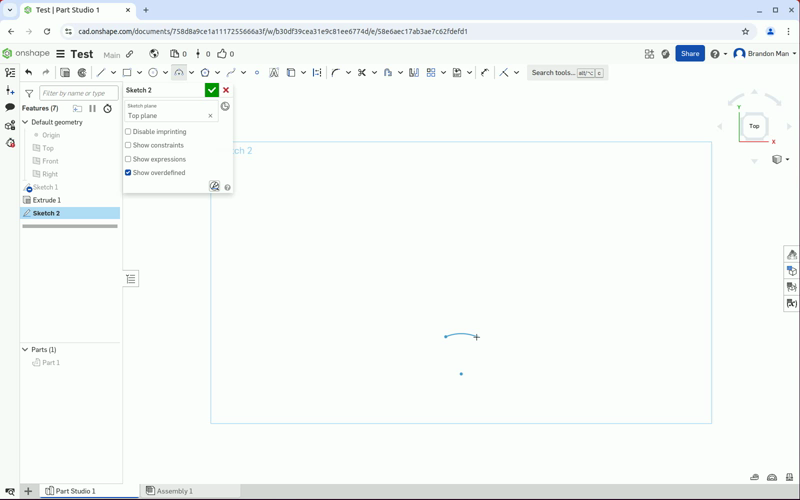
mouse_move(461, 339)
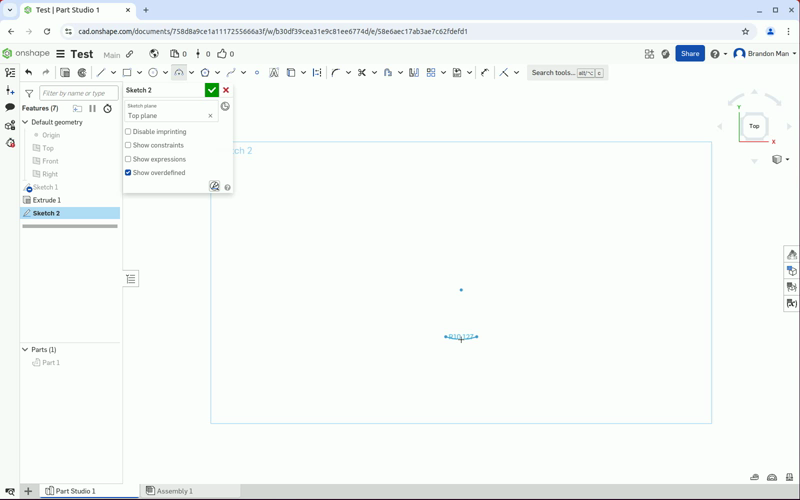
click(461, 339)
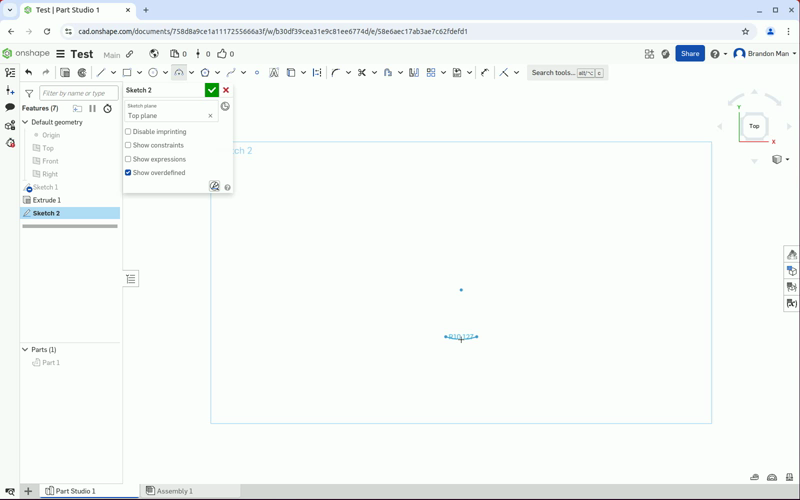
key_up(shift)
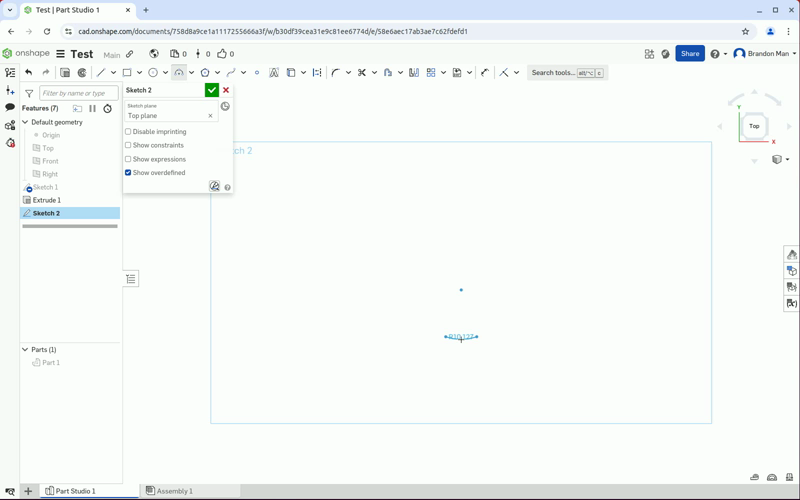
key(esc)
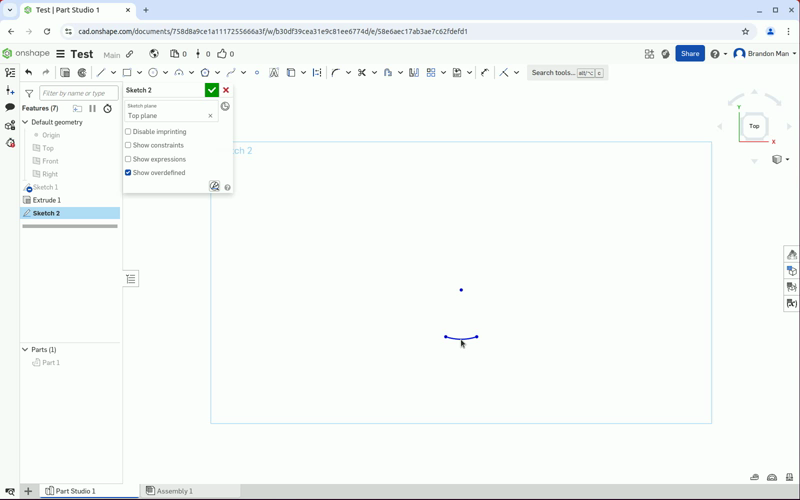
key(l)
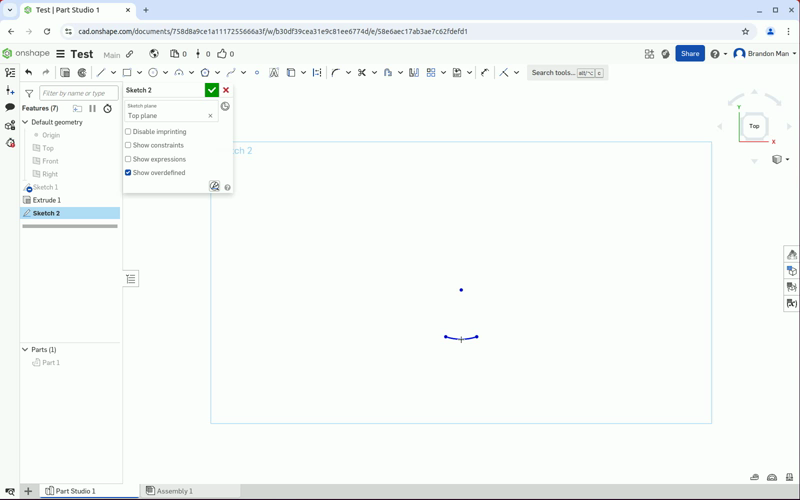
mouse_move(476, 336)
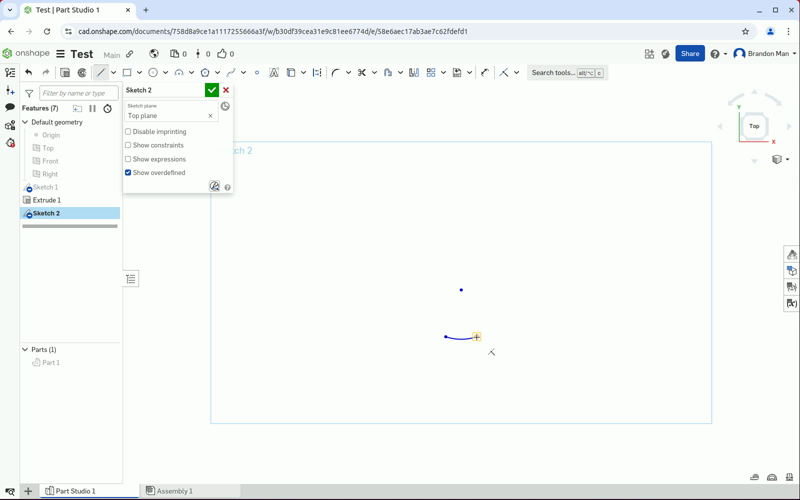
click(476, 336)
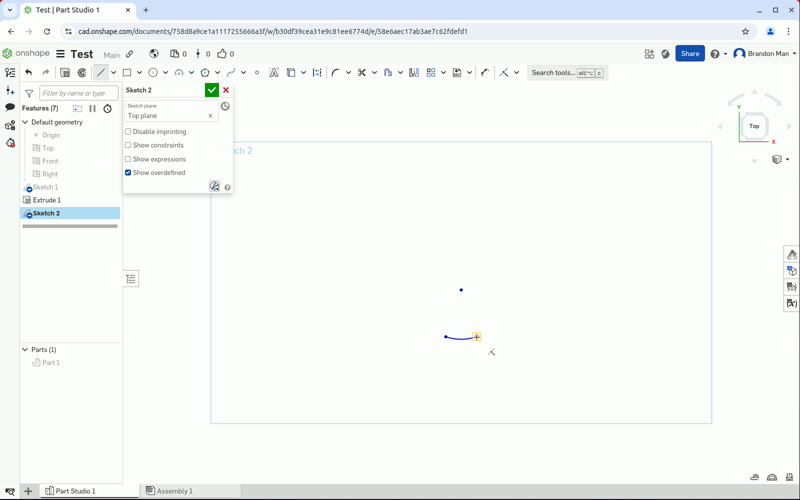
key_down(shift)
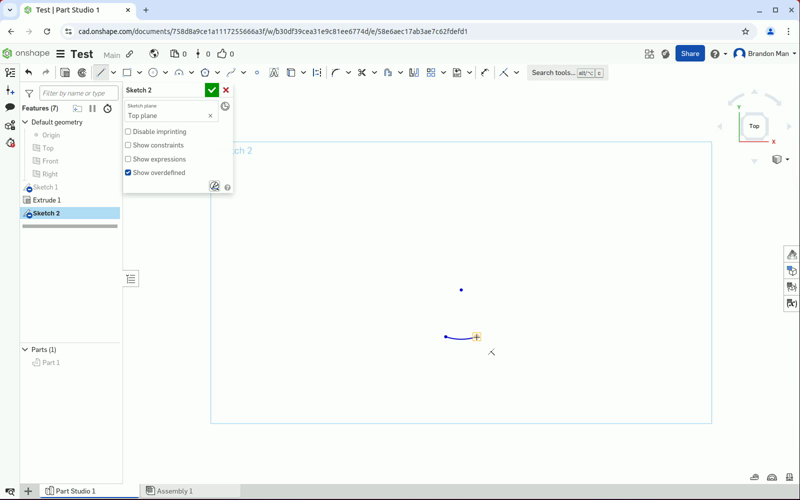
mouse_move(476, 228)
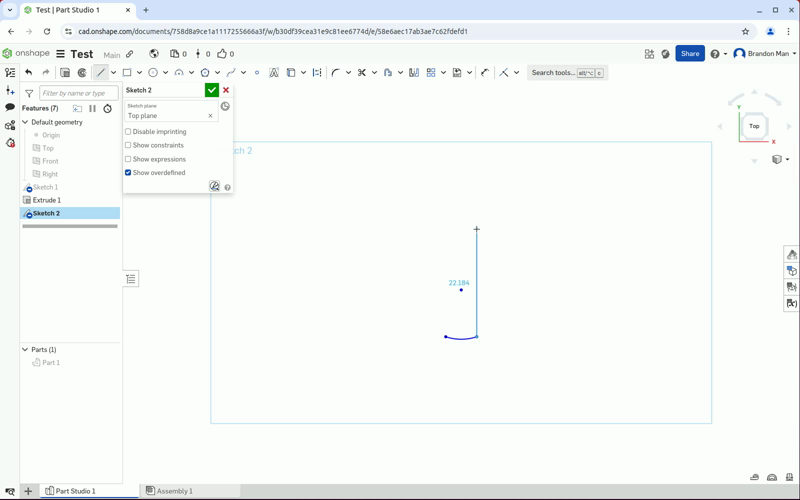
click(476, 228)
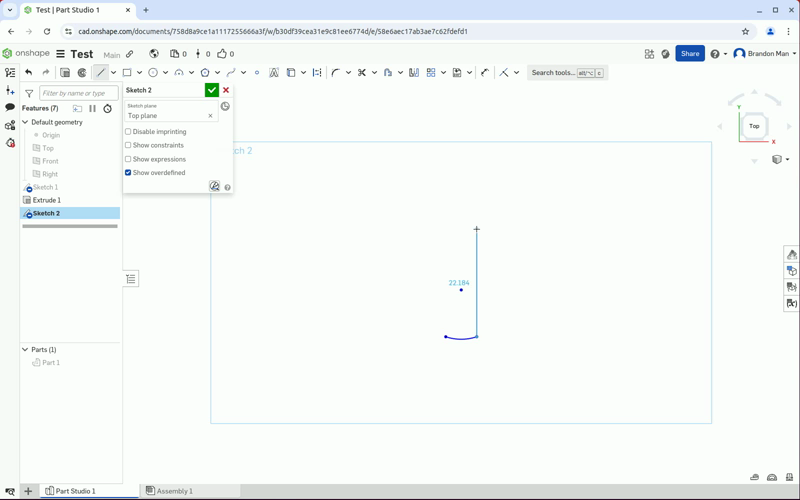
key_up(shift)
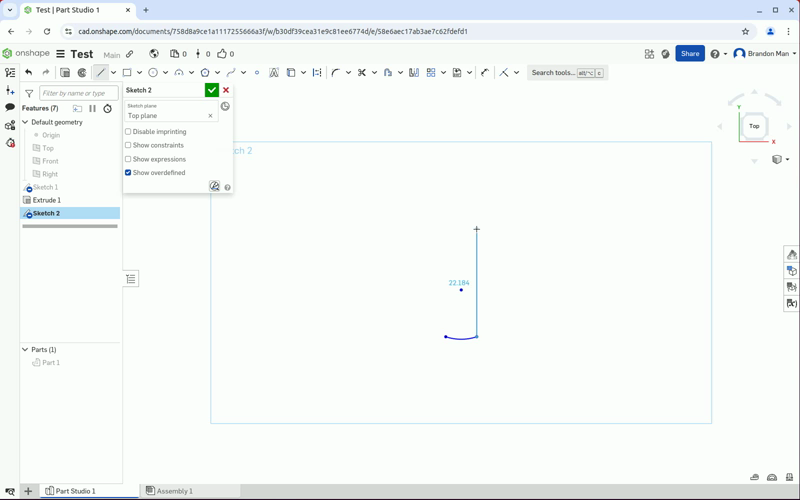
key(esc)
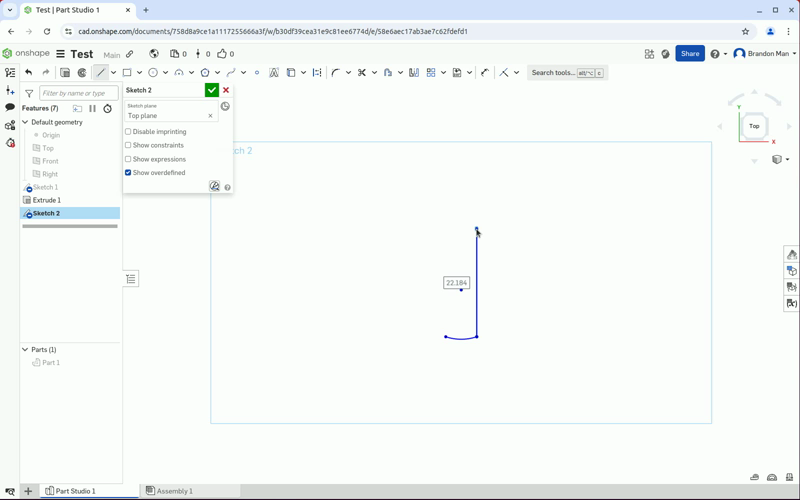
key(a)
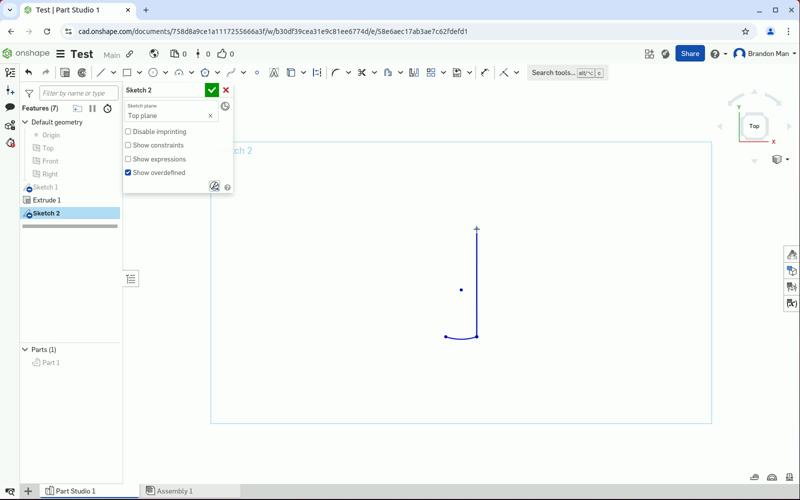
mouse_move(476, 228)
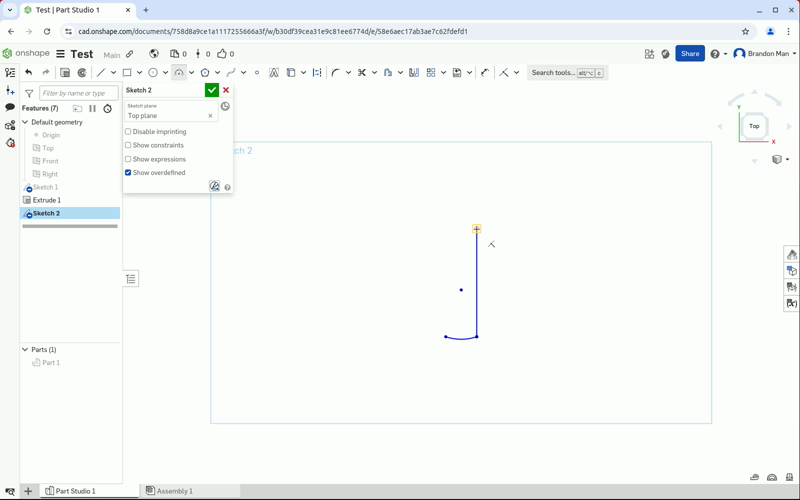
click(476, 228)
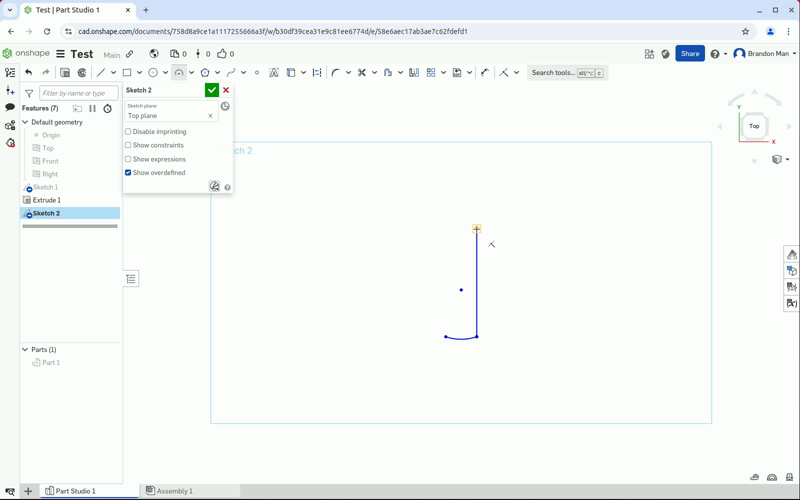
key_down(shift)
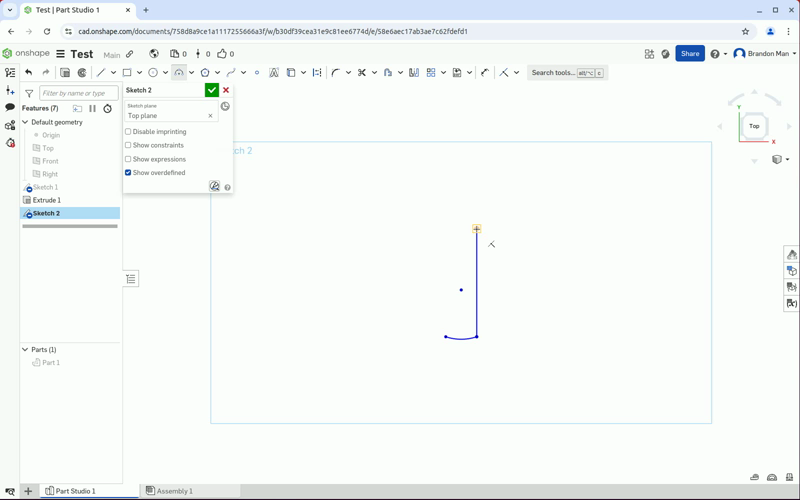
mouse_move(445, 228)
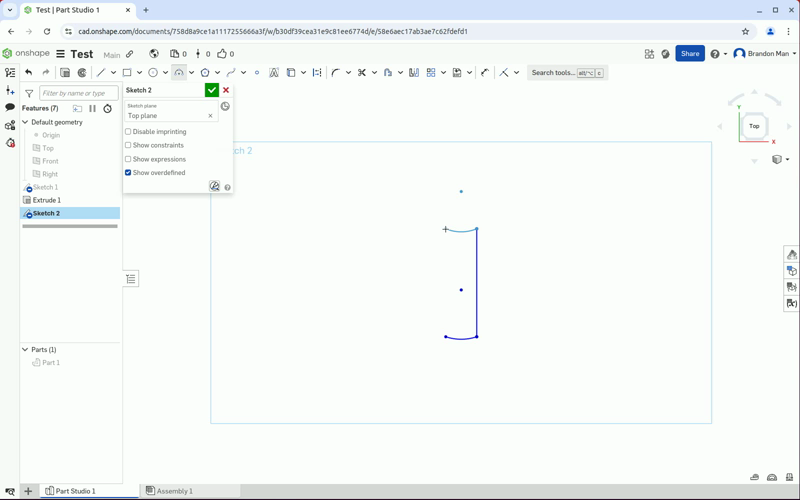
click(445, 228)
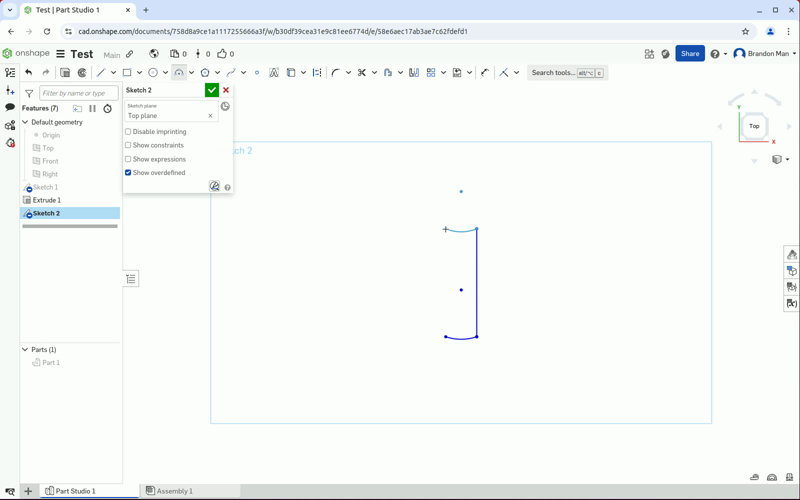
mouse_move(461, 226)
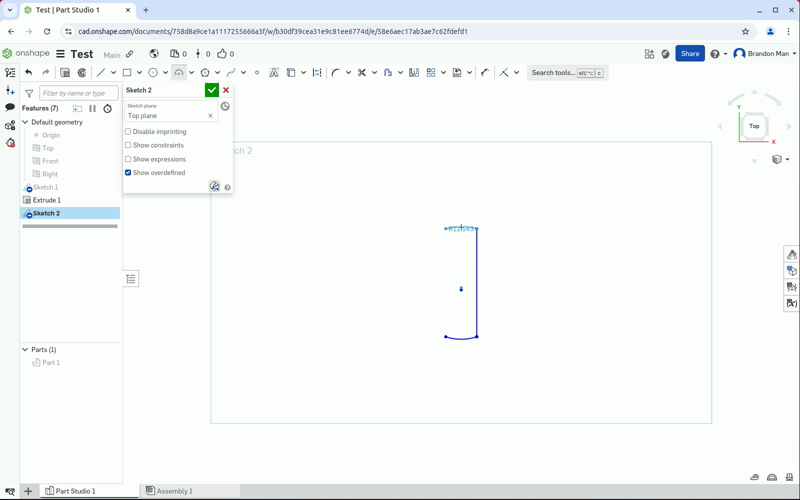
click(461, 226)
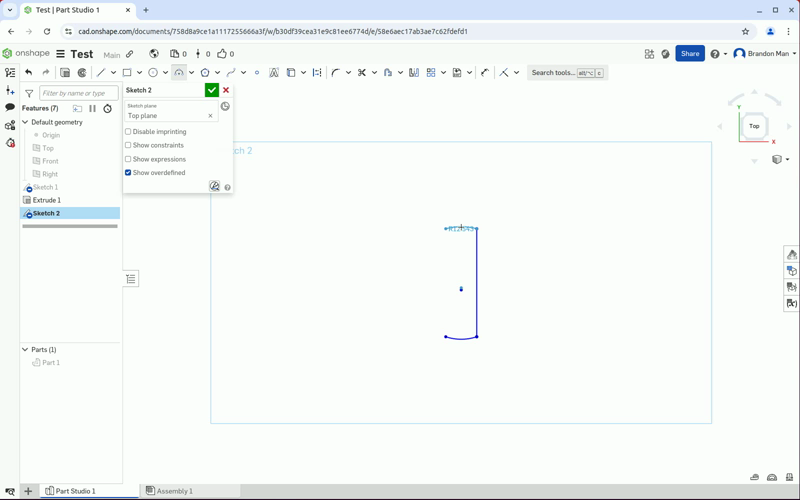
key_up(shift)
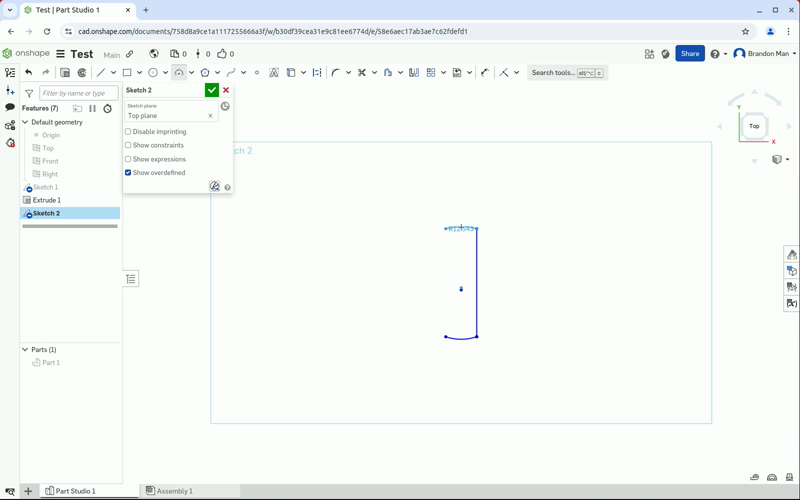
key(esc)
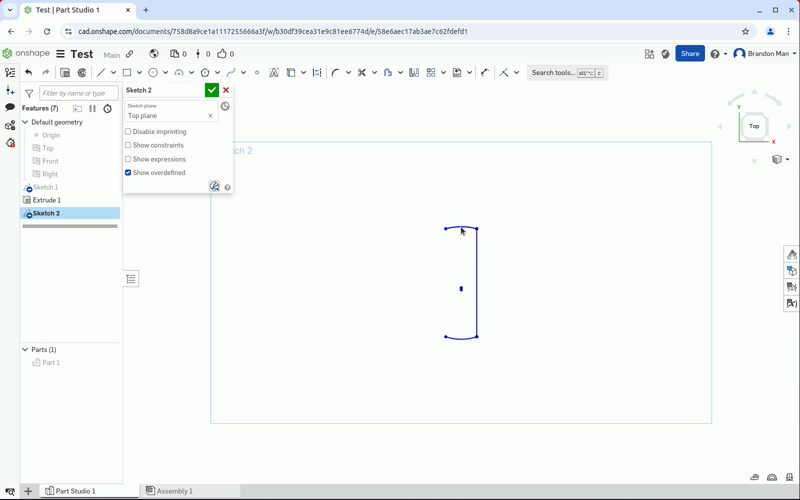
key(l)
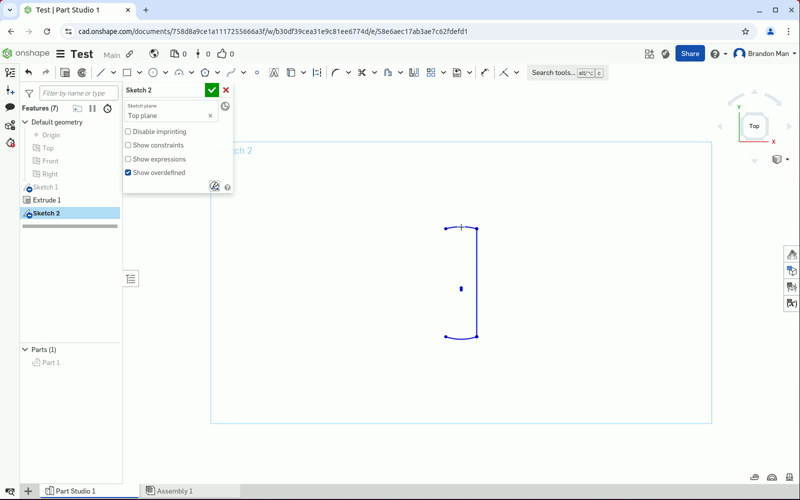
mouse_move(445, 228)
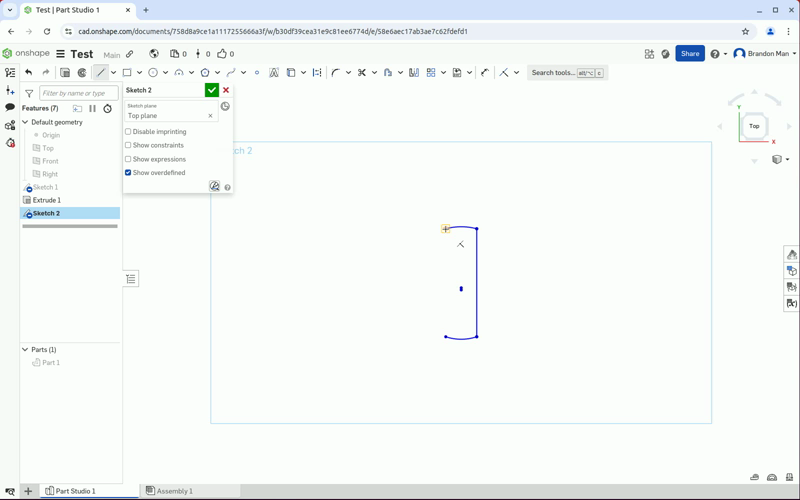
click(445, 228)
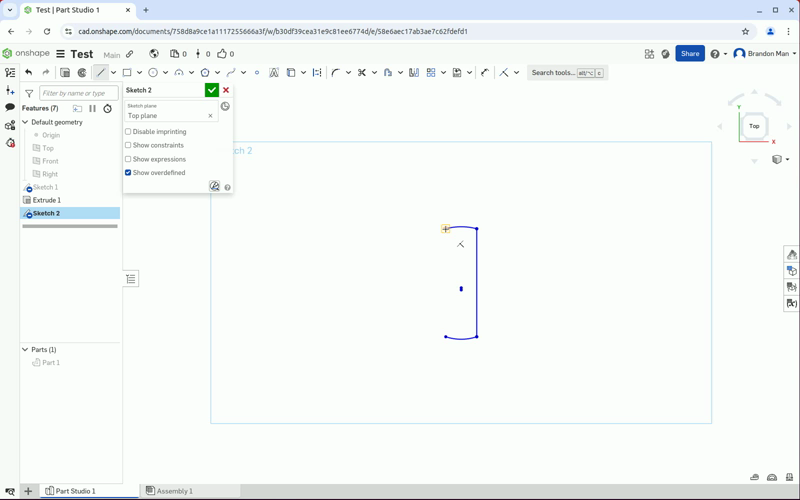
key_down(shift)
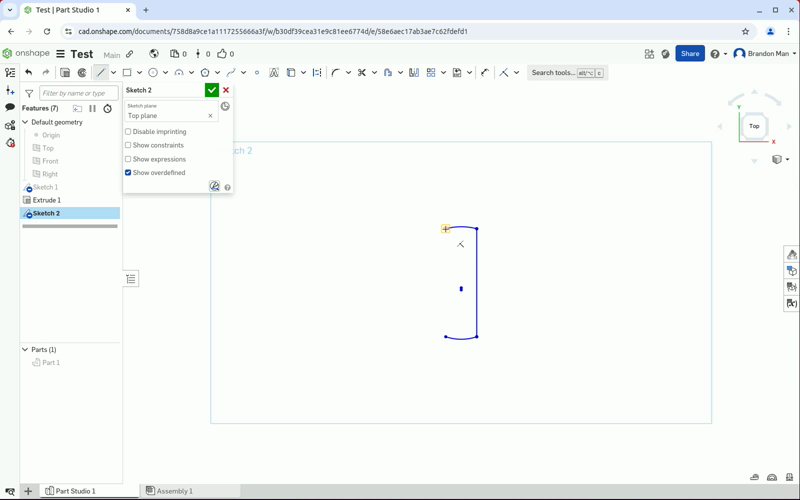
mouse_move(445, 336)
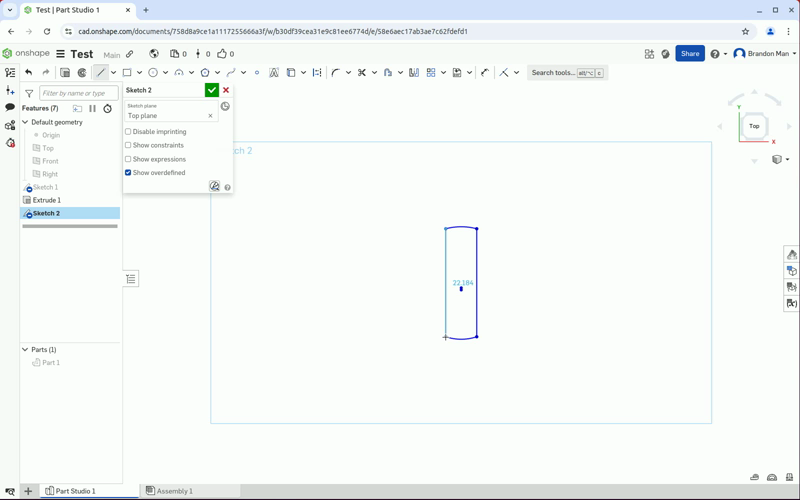
key_up(shift)
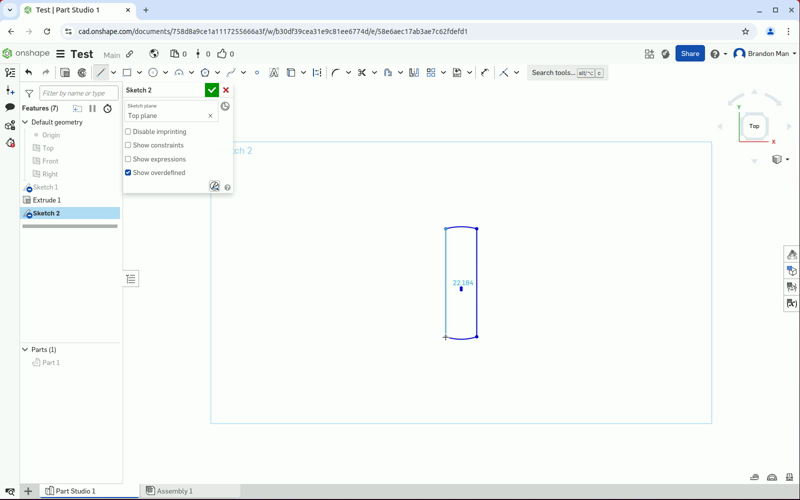
click(445, 336)
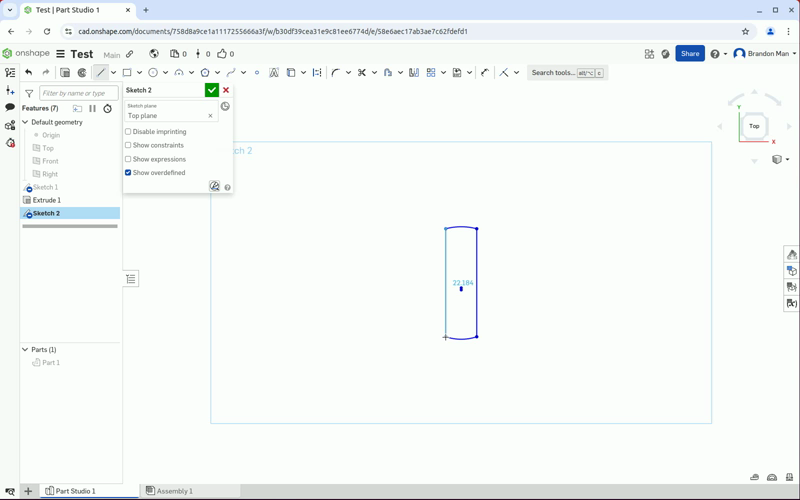
key(esc)
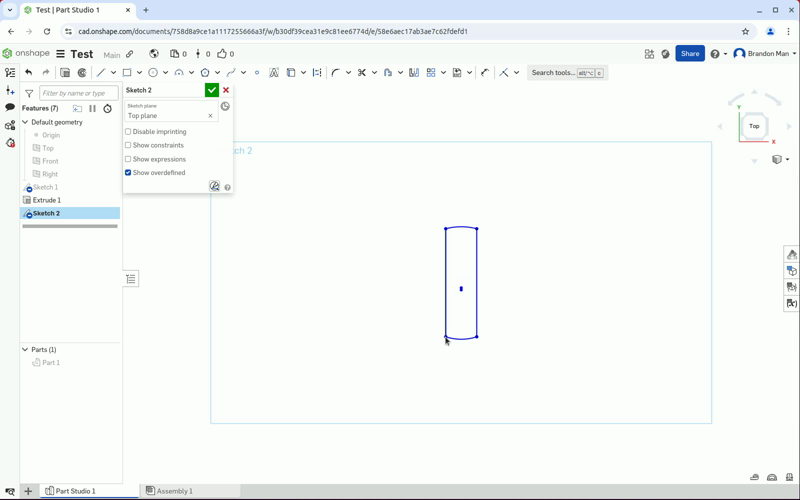
mouse_move(465, 283)
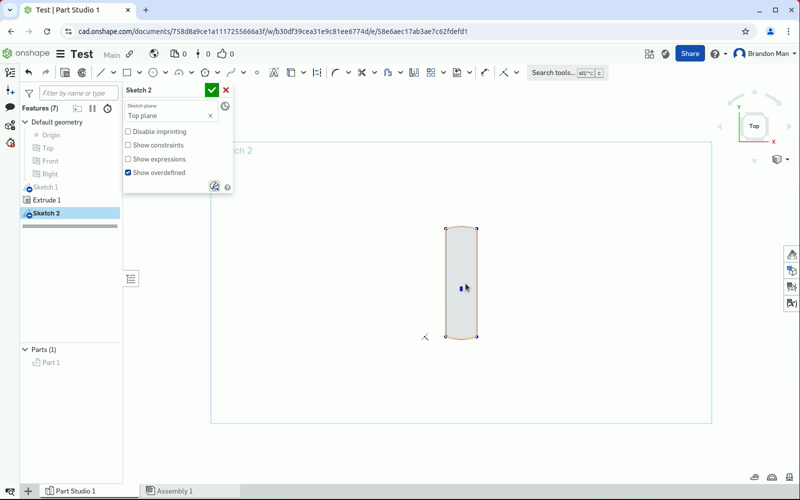
click(465, 283)
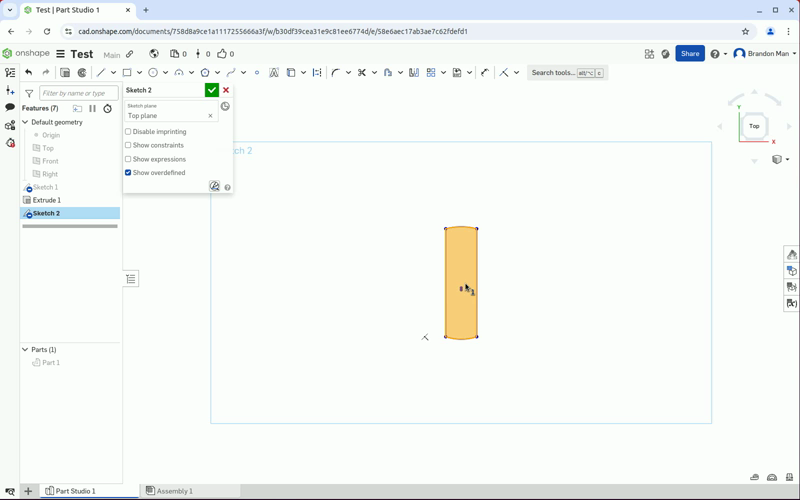
mouse_move(73, 352)
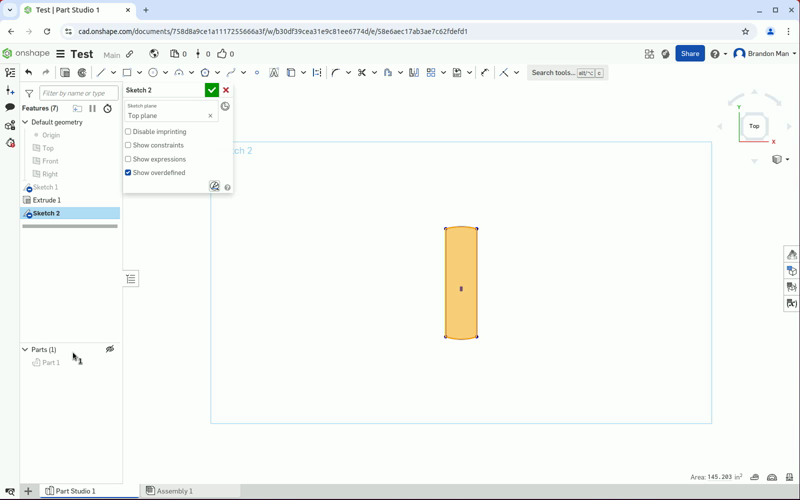
key(shift+y)
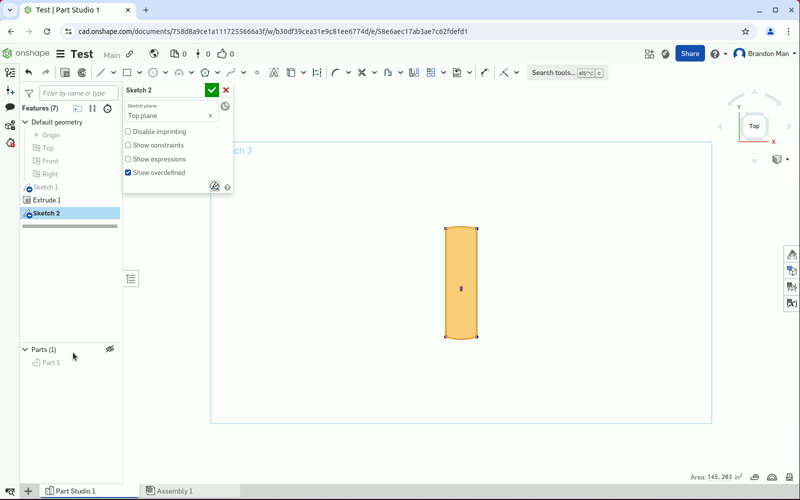
key(shift+e)
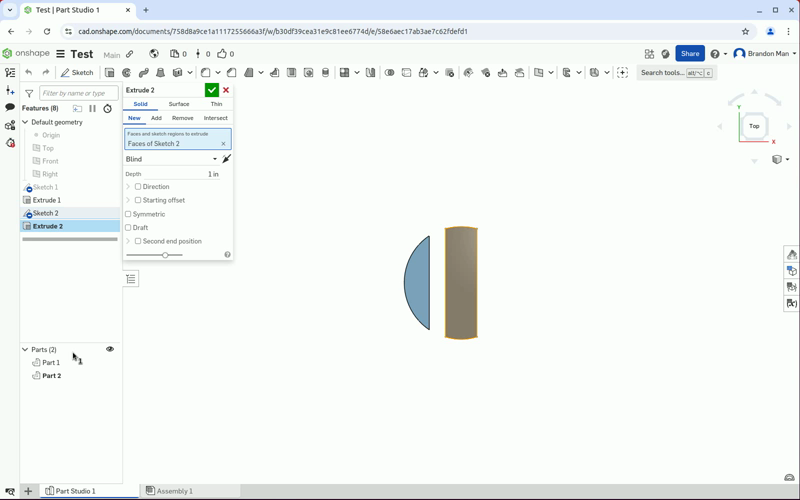
mouse_move(143, 106)
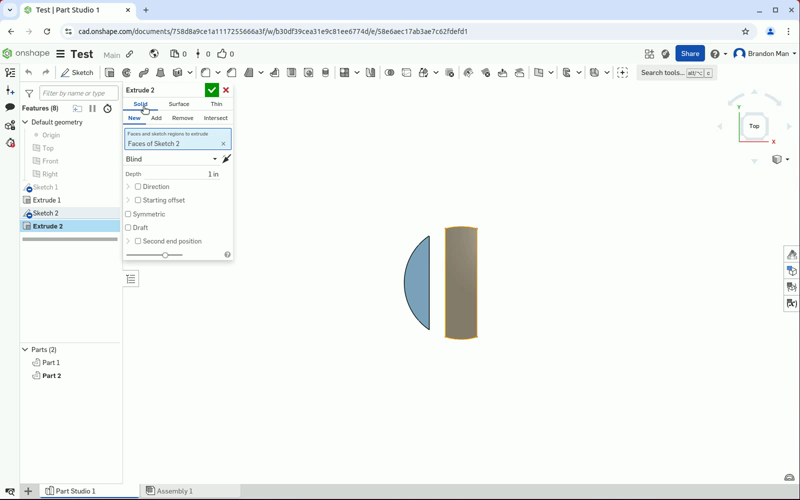
click(143, 106)
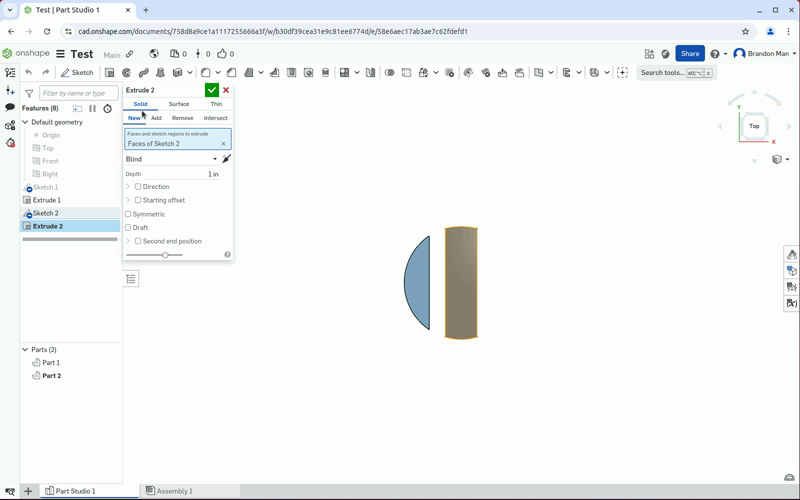
mouse_move(137, 120)
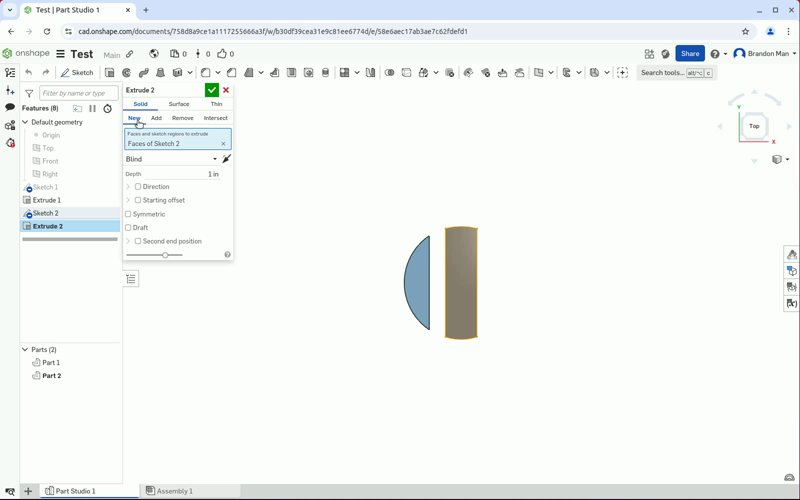
click(137, 120)
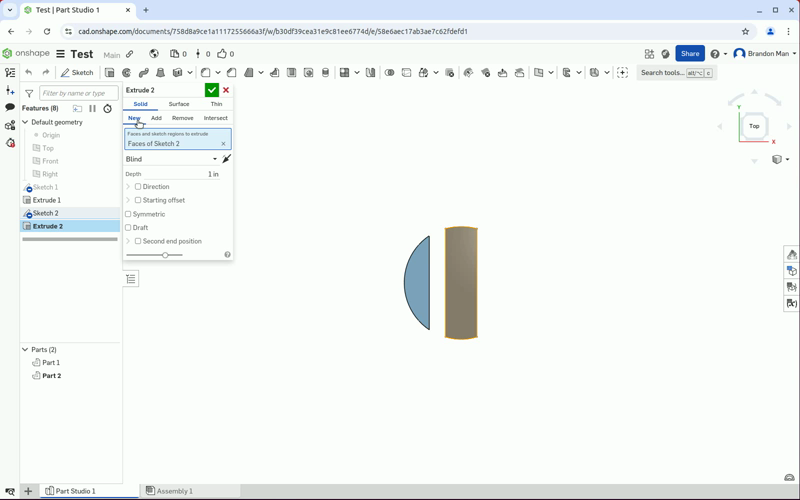
key(tab, 4)
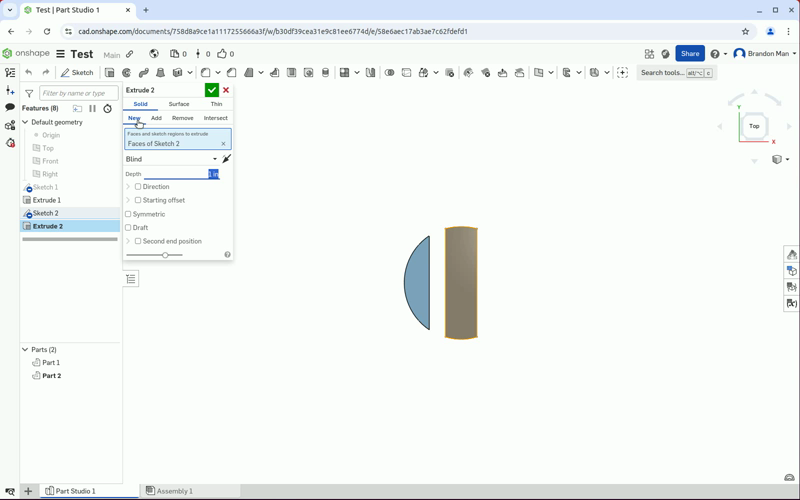
text(7.703)
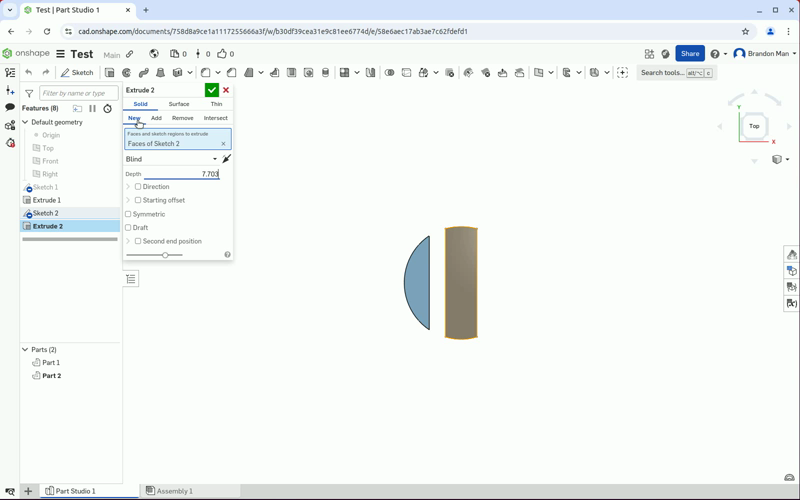
key(enter)
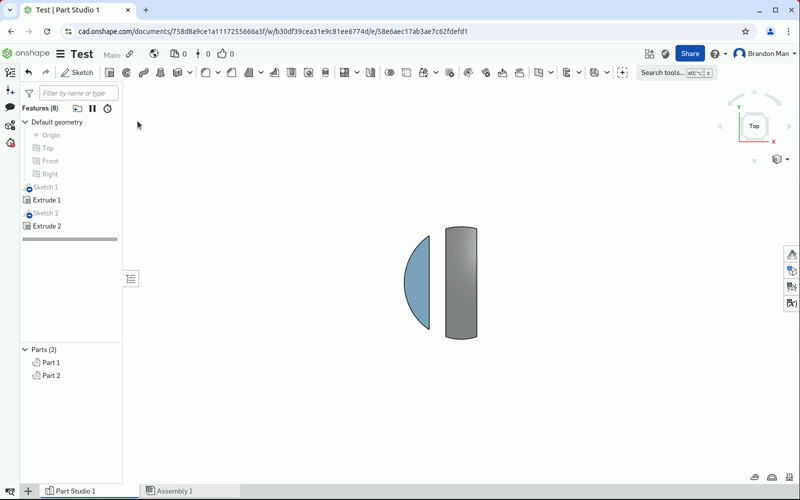
key(shift+h)
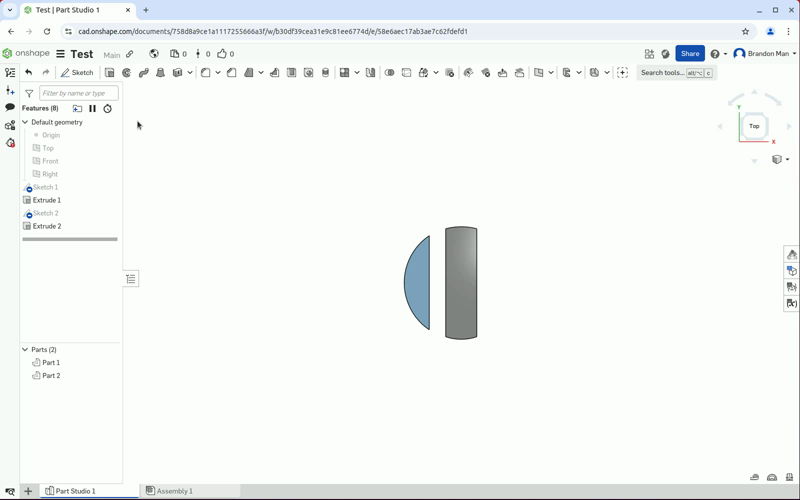
key(shift+h)
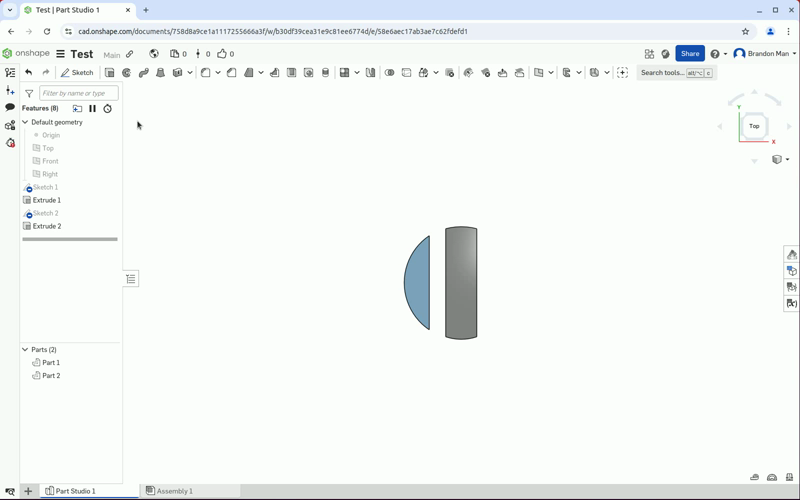
mouse_move(73, 189)
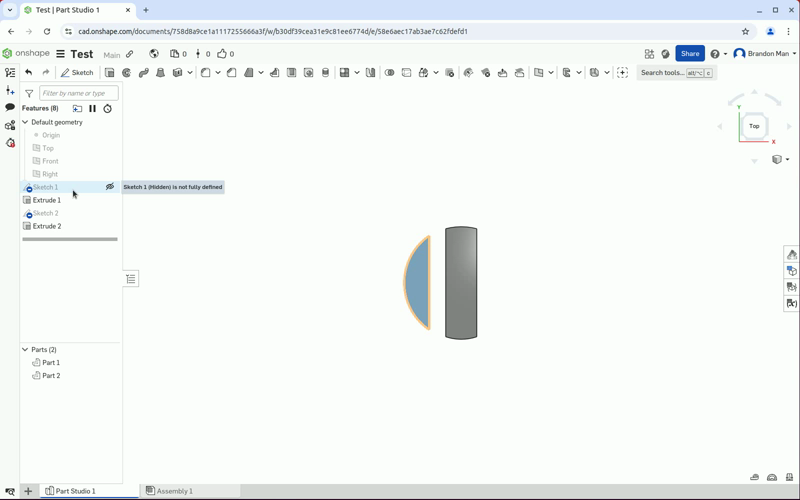
click(73, 189)
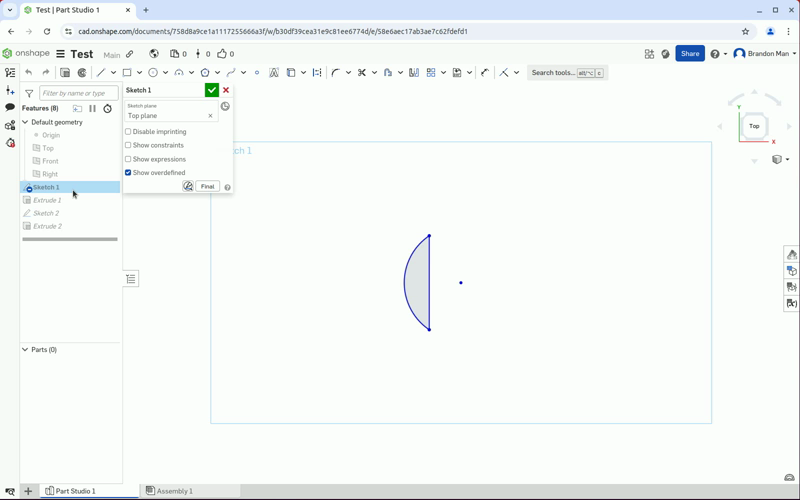
mouse_move(229, 92)
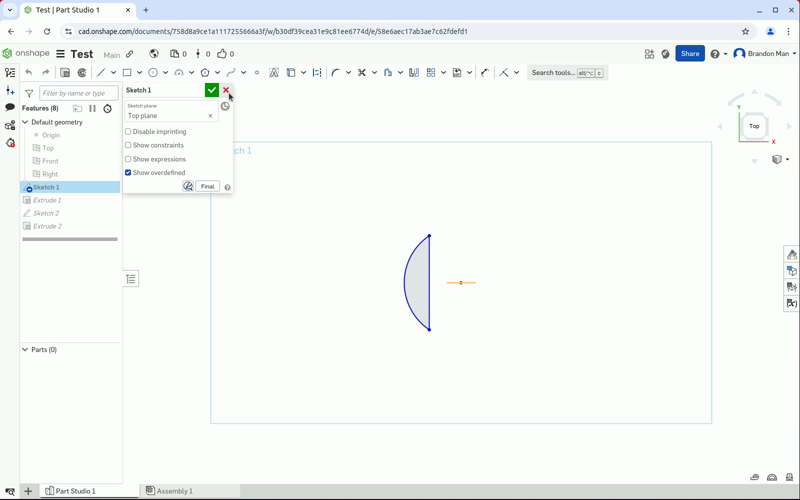
click(229, 92)
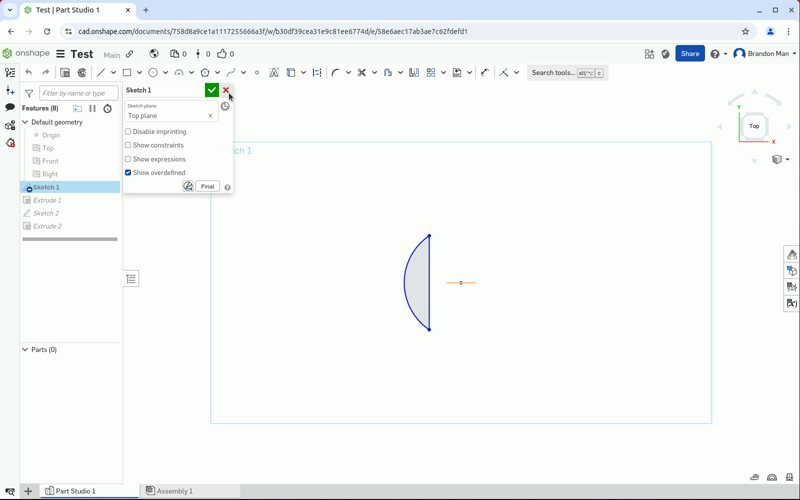
key(shift+s)
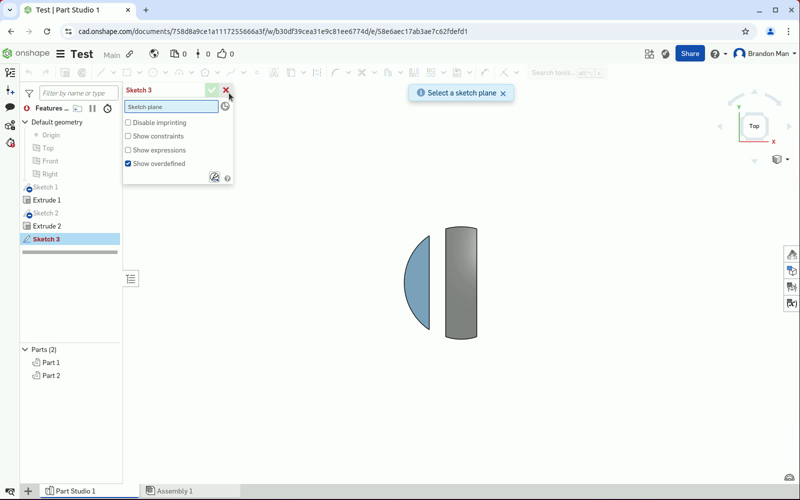
mouse_move(73, 150)
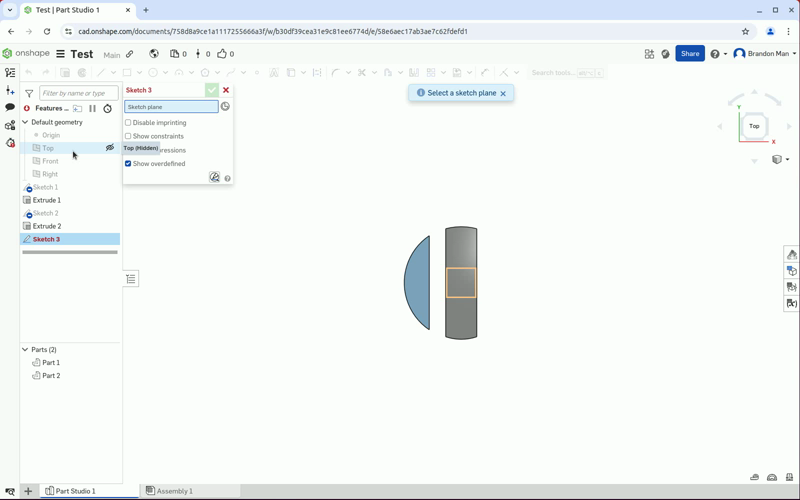
click(73, 150)
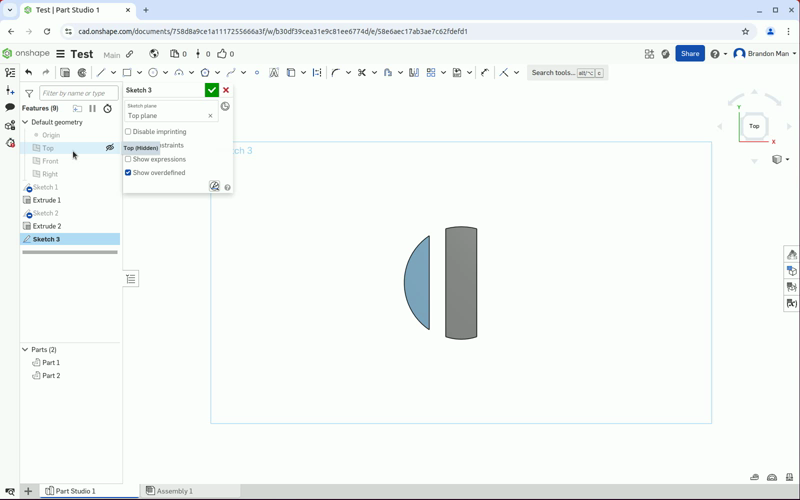
mouse_move(73, 352)
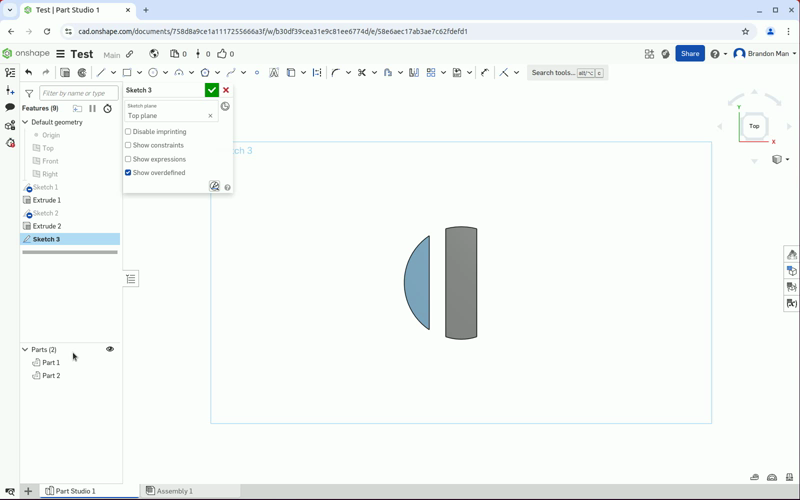
key(y)
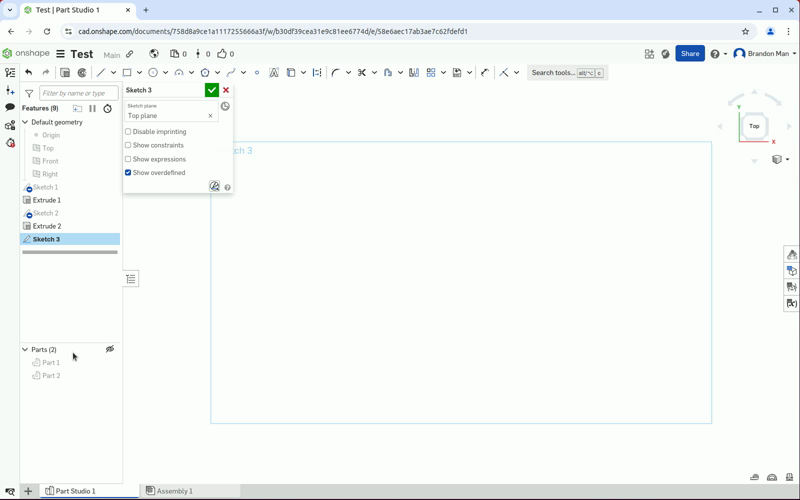
key(a)
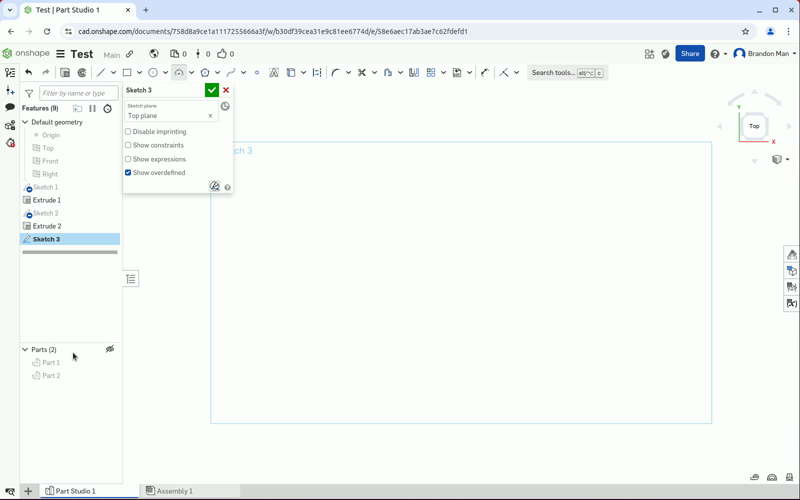
key_down(shift)
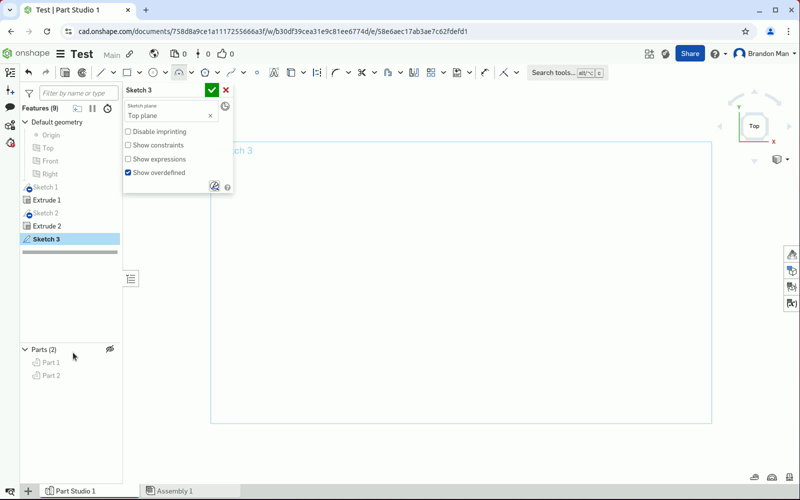
mouse_move(492, 329)
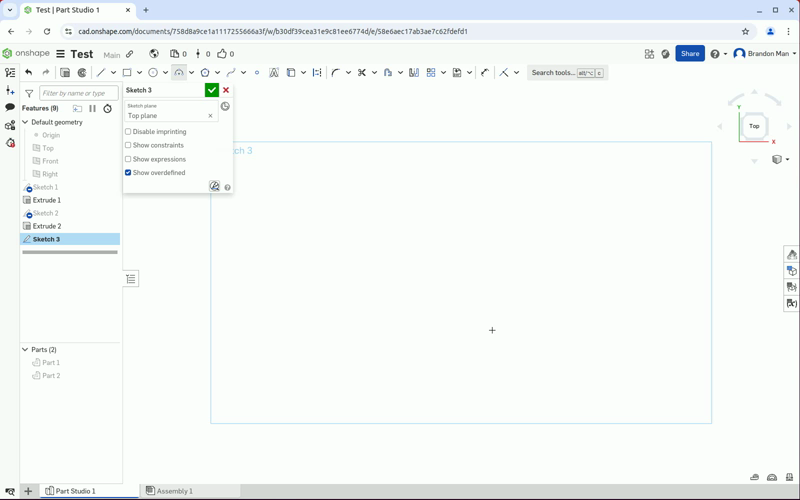
click(492, 329)
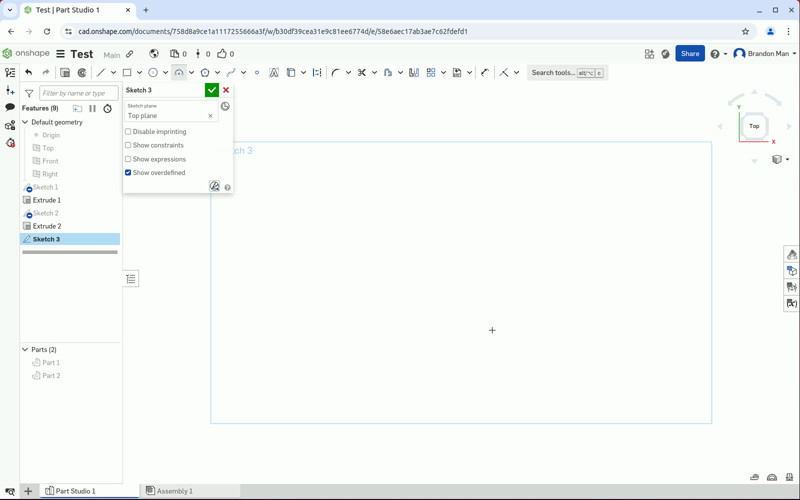
key_up(shift)
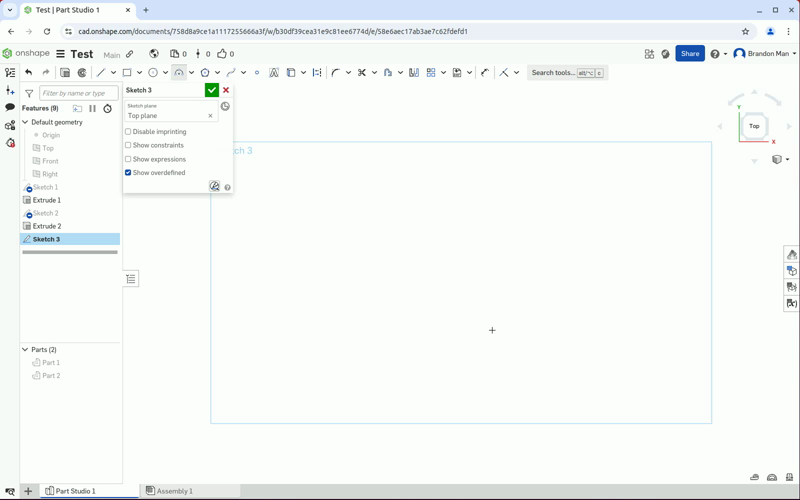
key_down(shift)
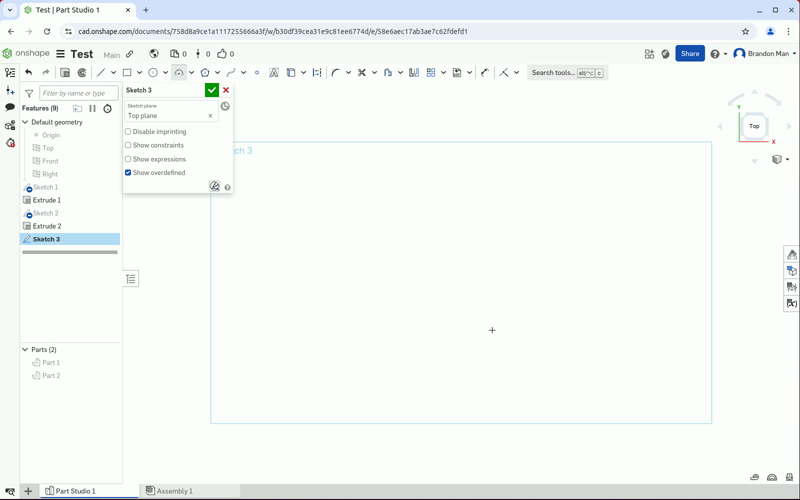
mouse_move(492, 235)
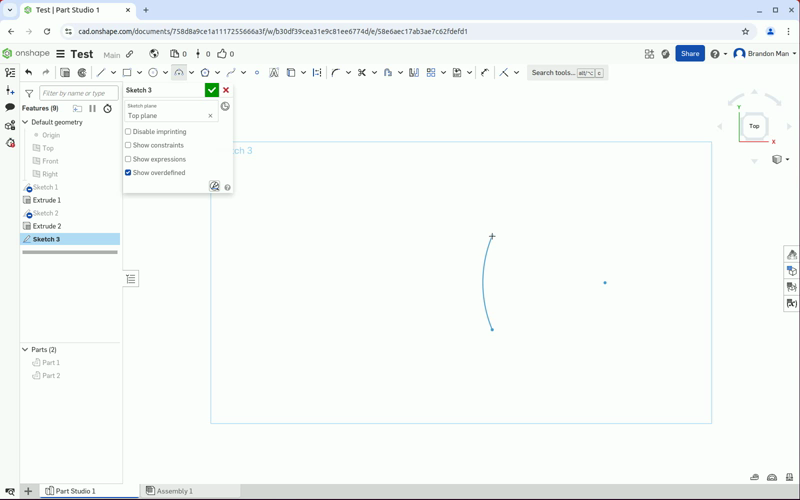
click(492, 235)
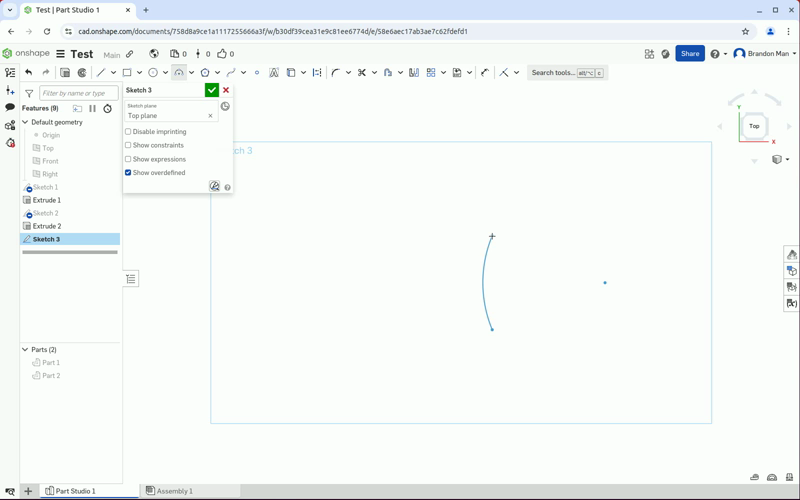
mouse_move(517, 282)
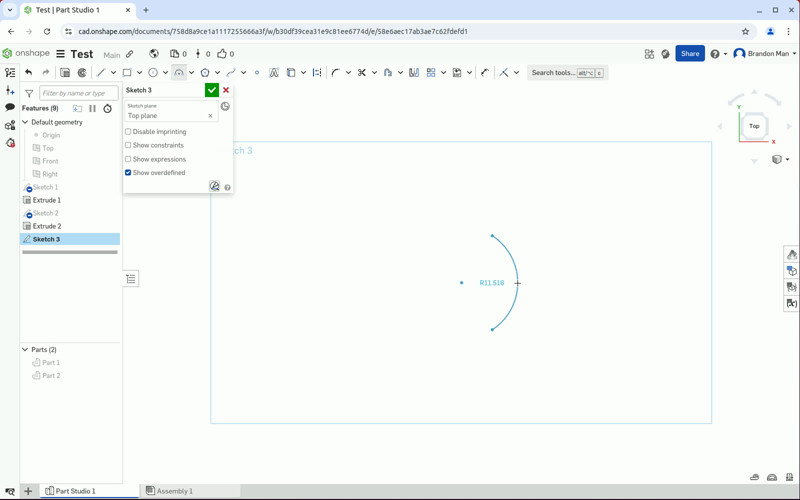
click(517, 282)
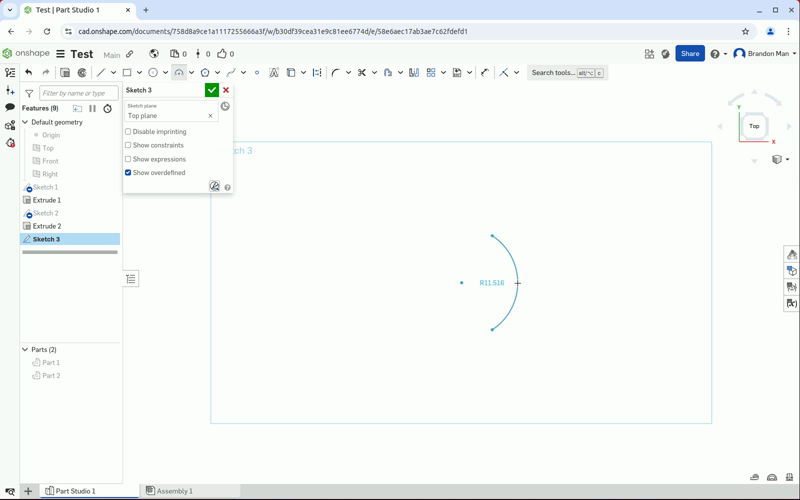
key_up(shift)
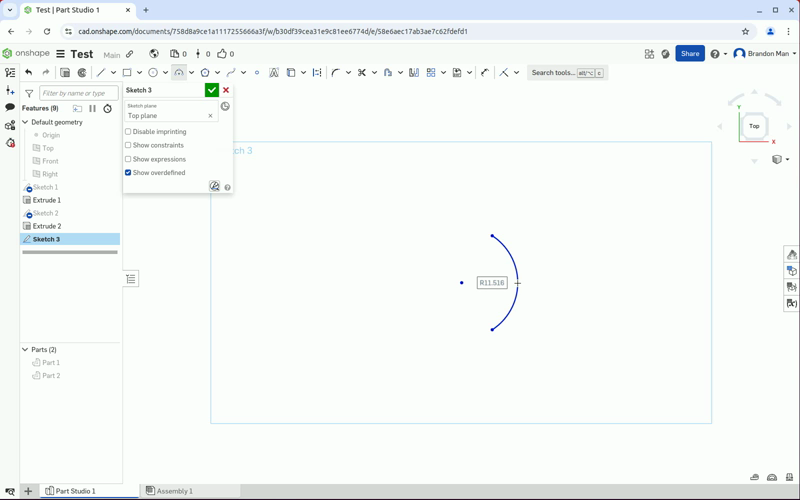
key(esc)
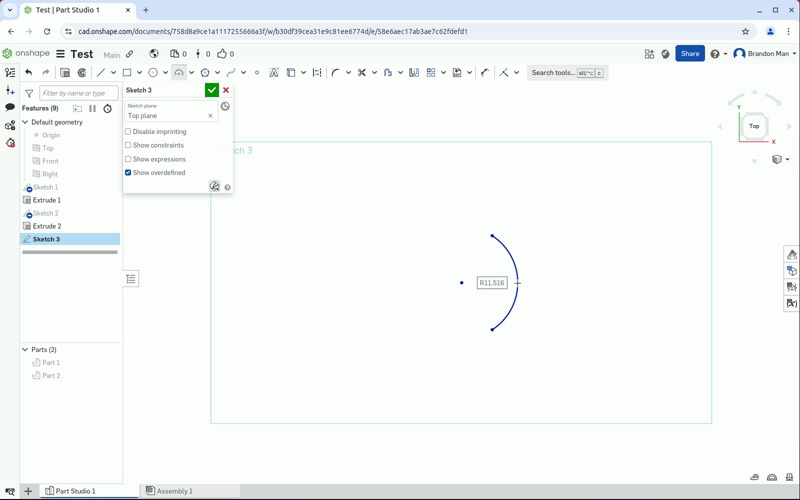
key(l)
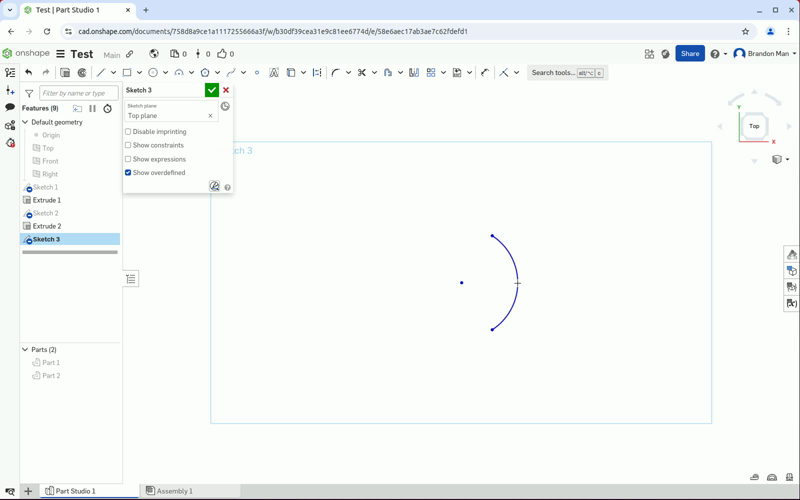
mouse_move(492, 235)
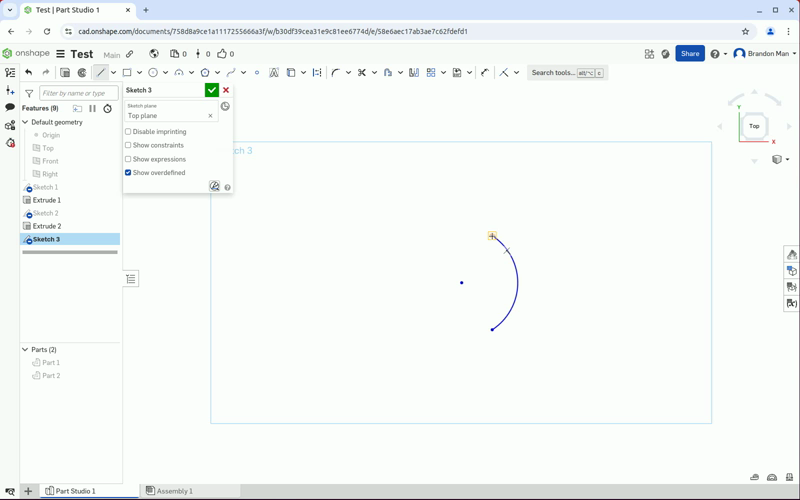
click(492, 235)
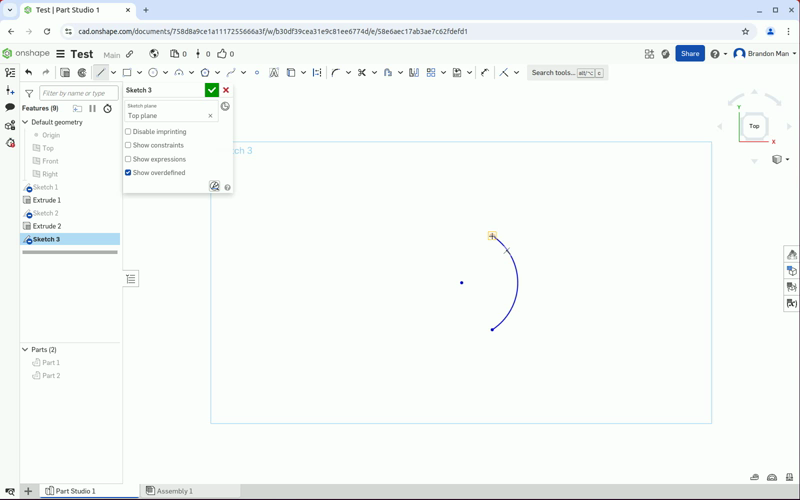
key_down(shift)
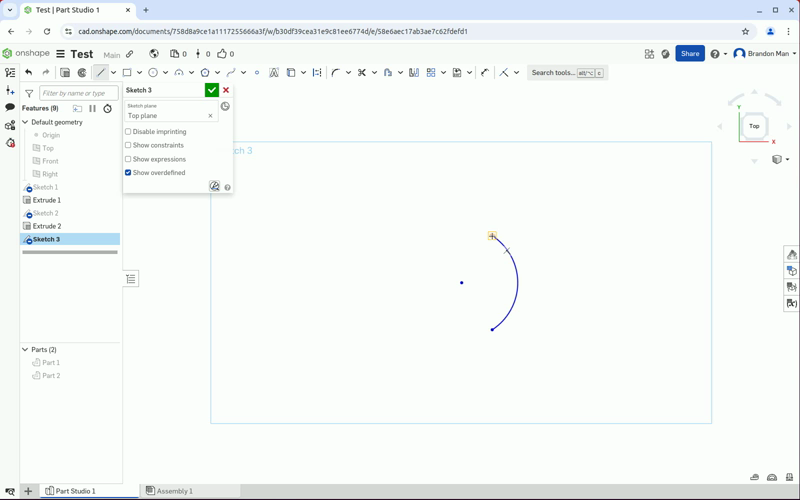
mouse_move(492, 329)
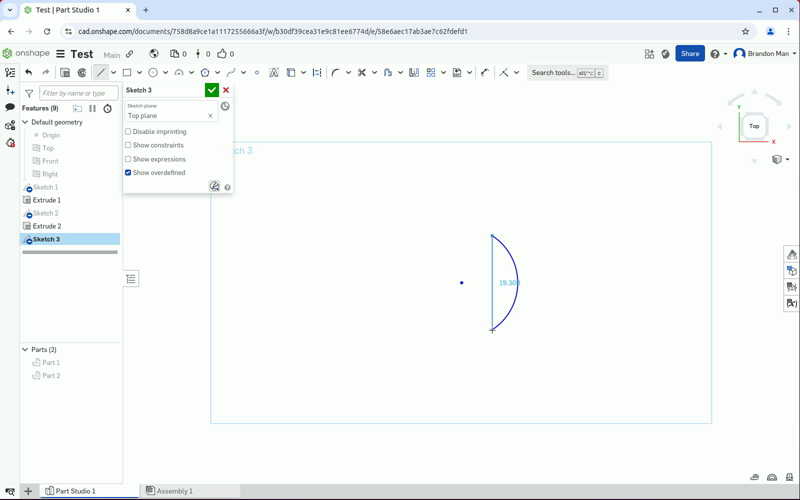
key_up(shift)
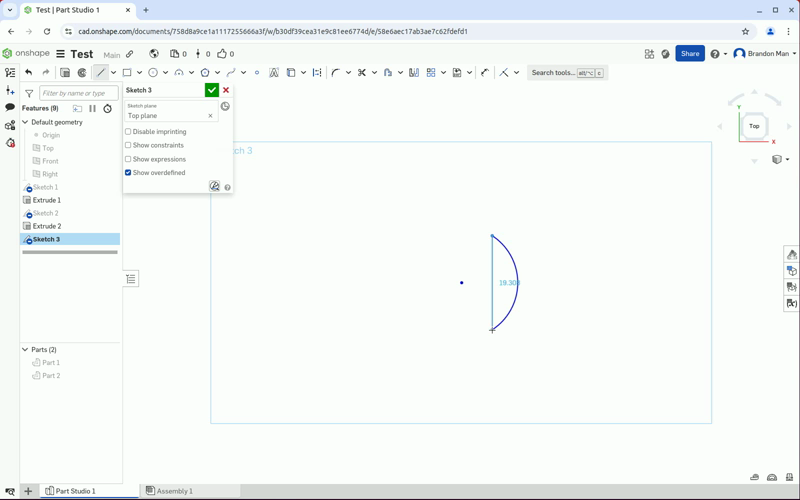
click(492, 329)
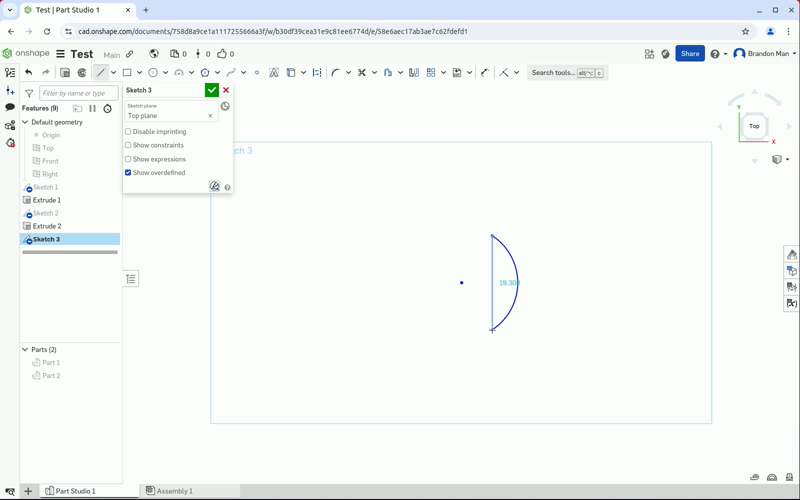
key(esc)
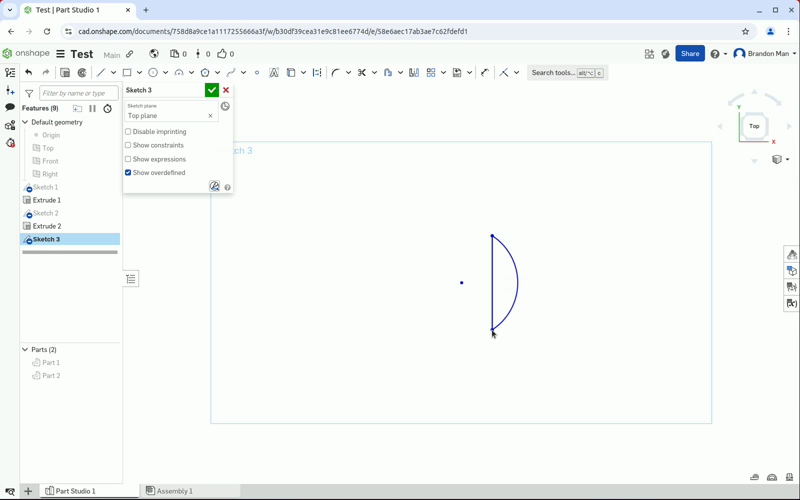
mouse_move(503, 317)
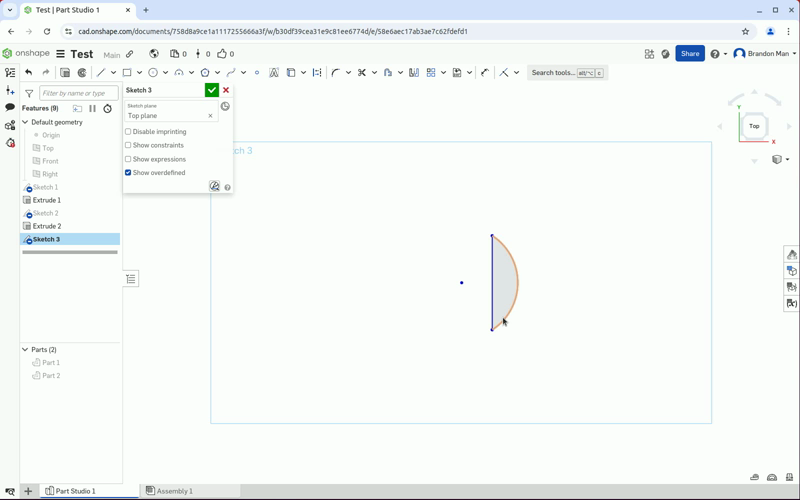
scroll(6)
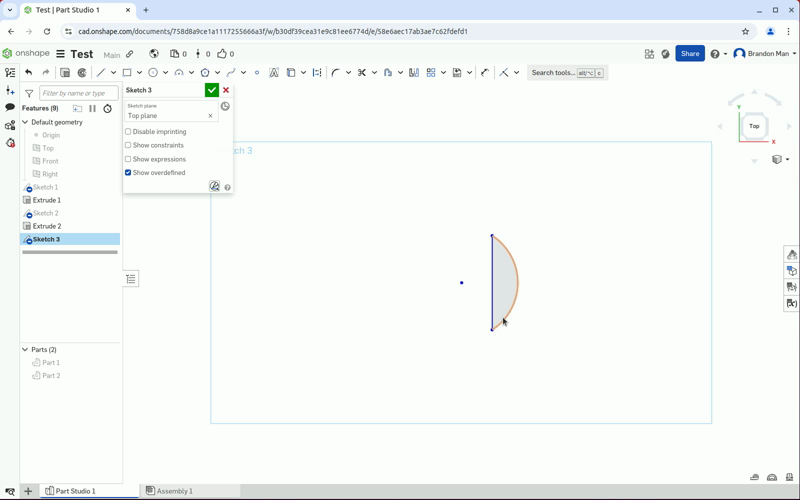
scroll(6)
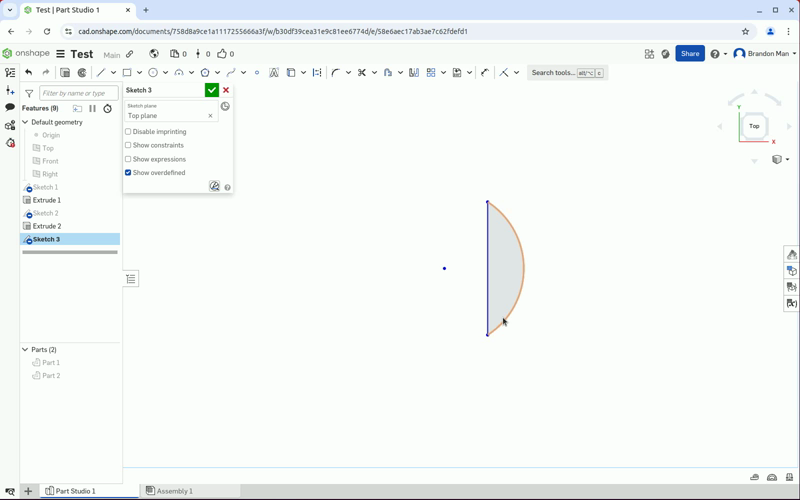
scroll(6)
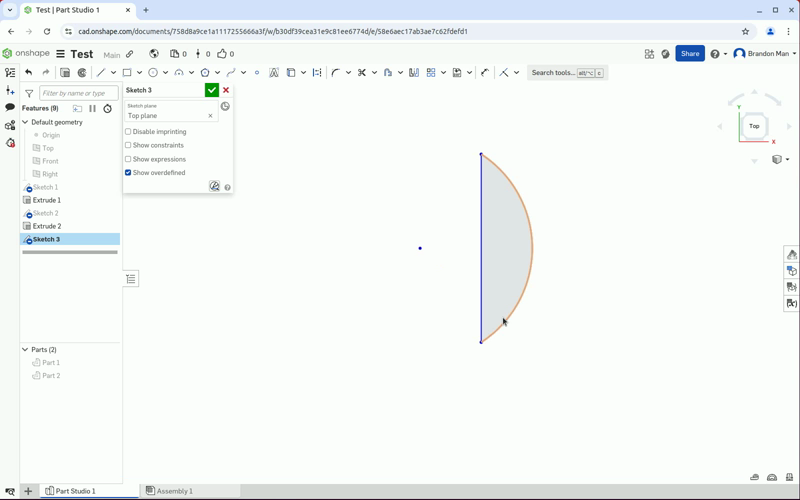
scroll(6)
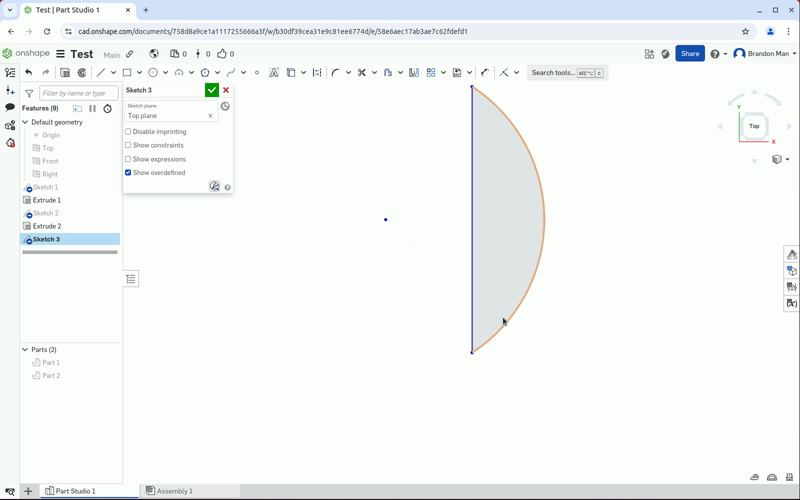
scroll(6)
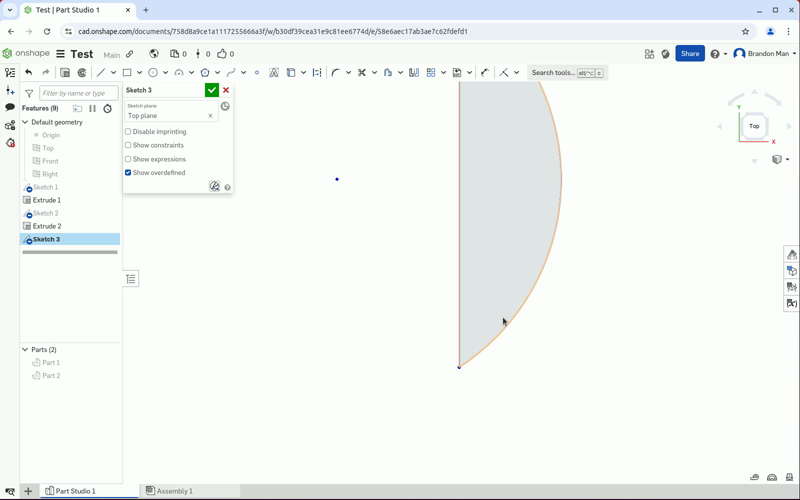
scroll(6)
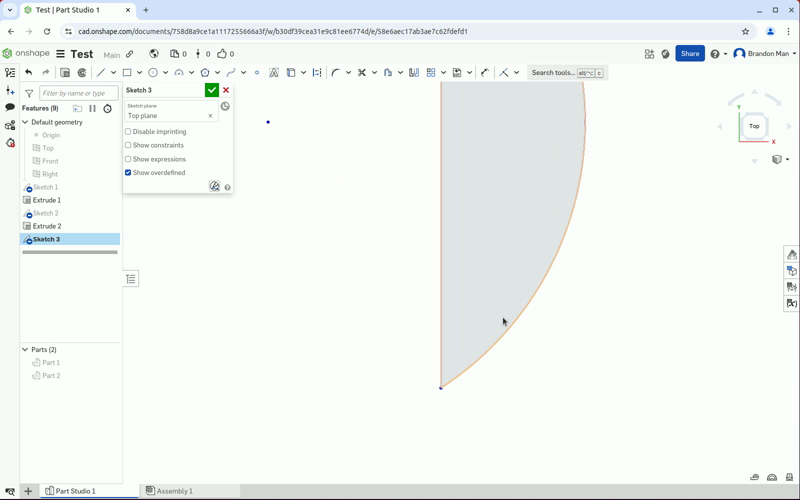
scroll(6)
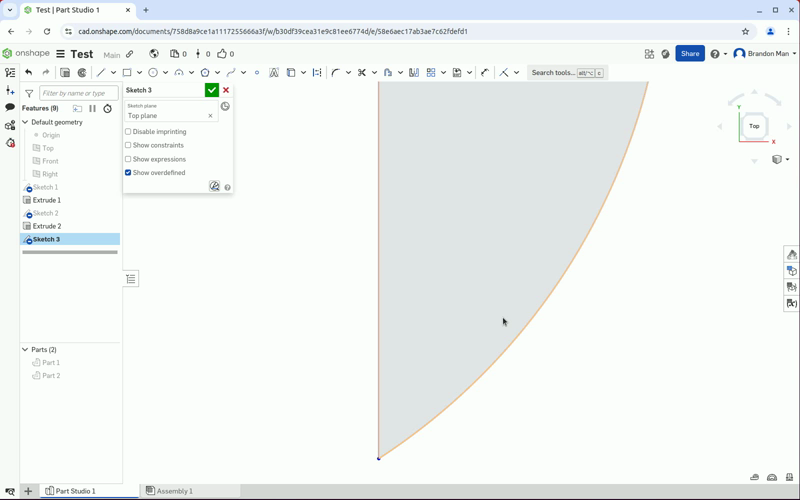
click(503, 317)
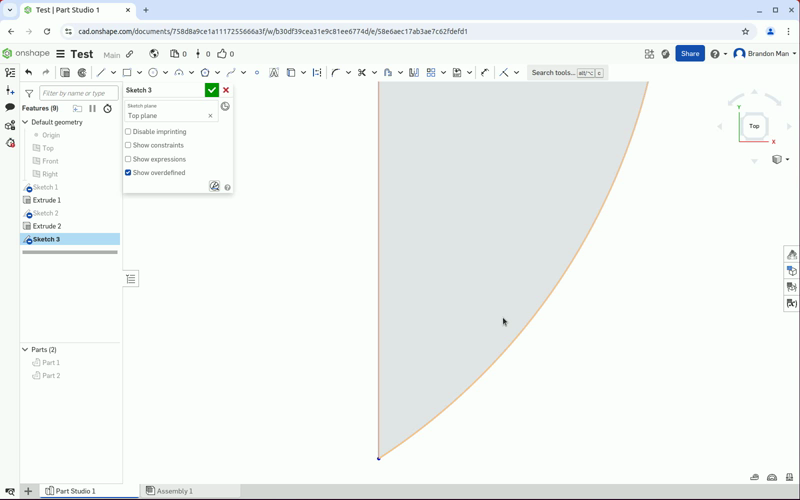
scroll(-6)
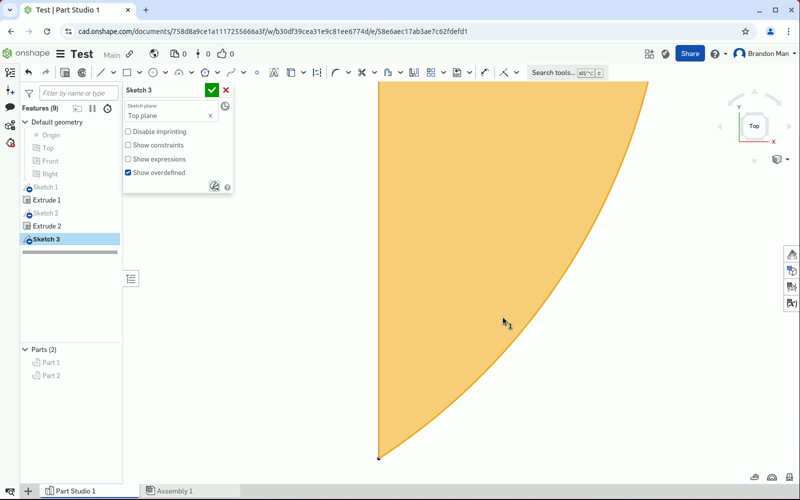
scroll(-6)
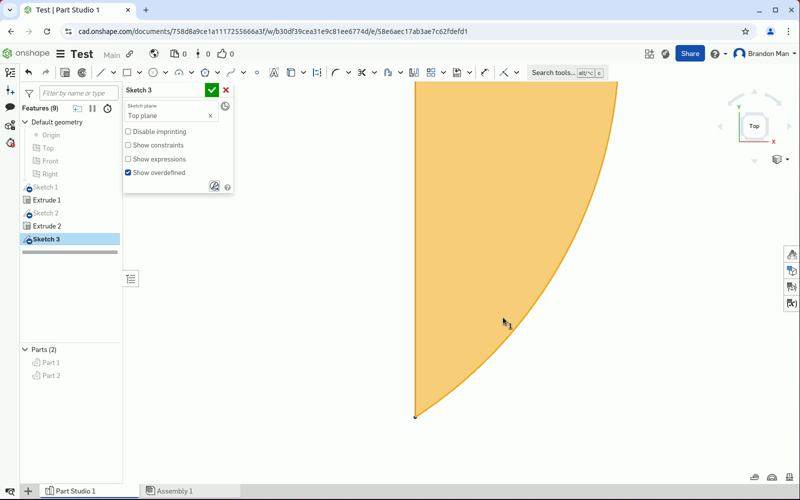
scroll(-6)
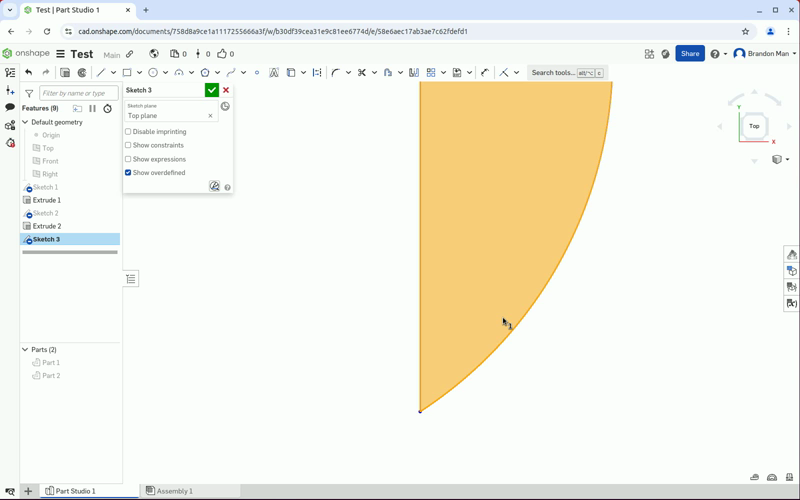
scroll(-6)
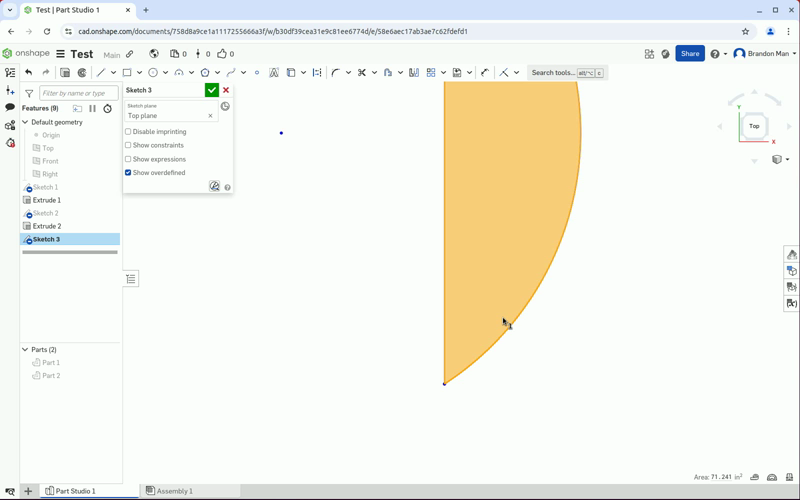
scroll(-6)
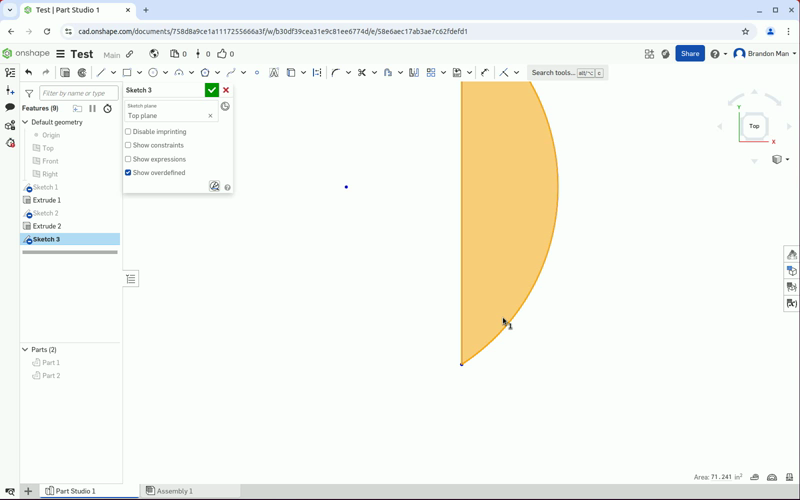
scroll(-6)
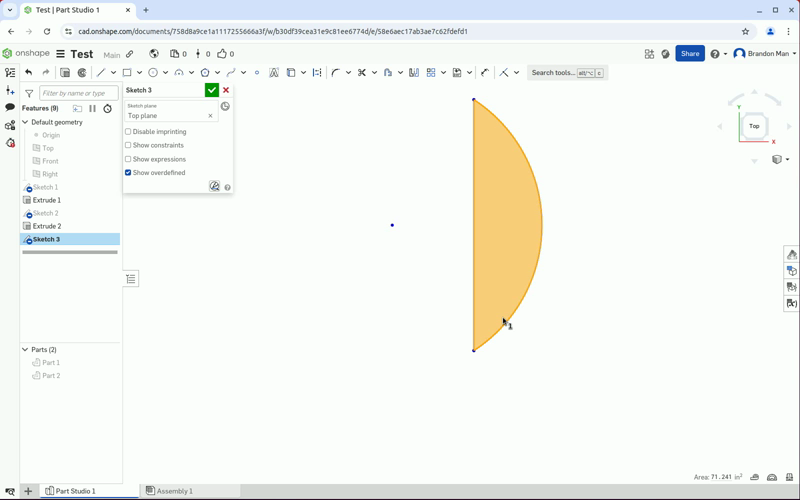
scroll(-6)
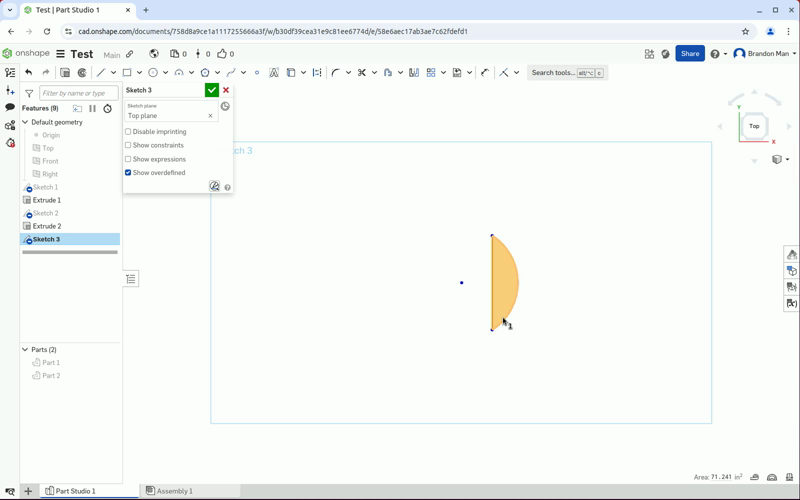
mouse_move(73, 352)
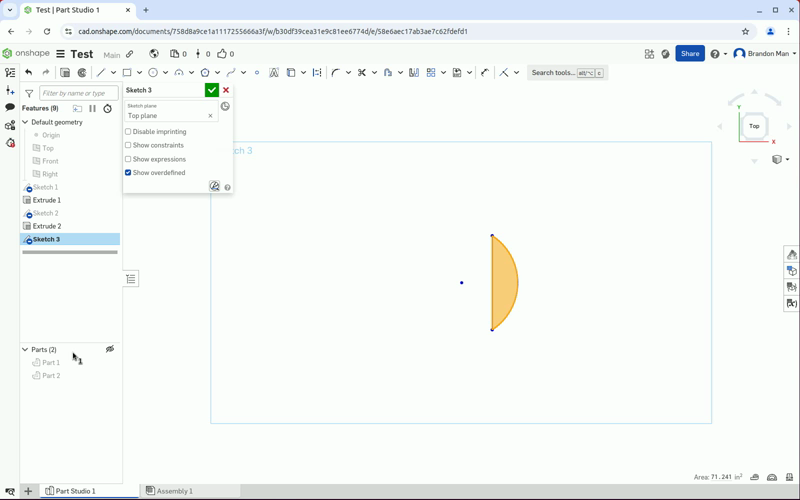
key(shift+y)
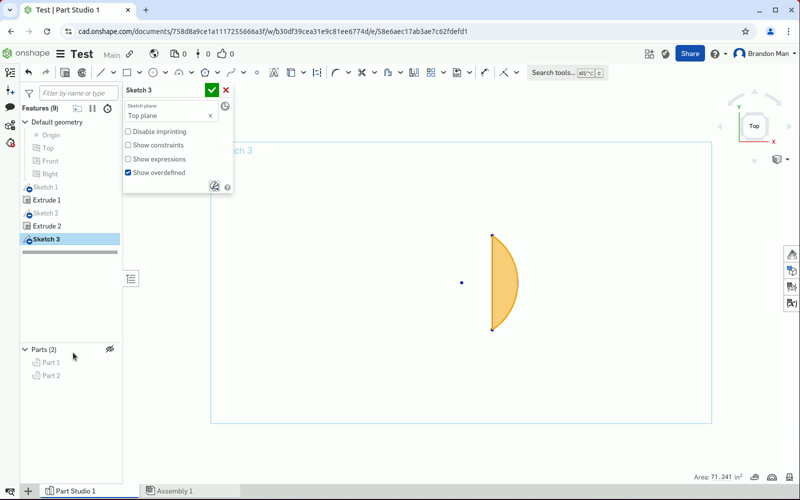
key(shift+e)
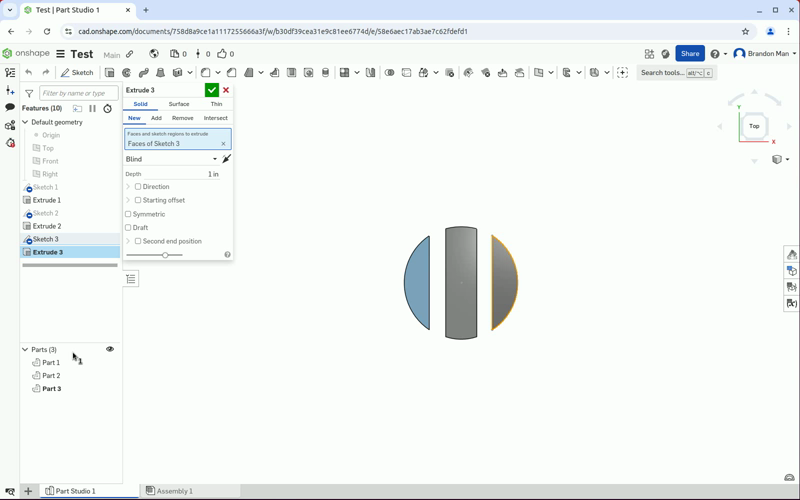
mouse_move(143, 106)
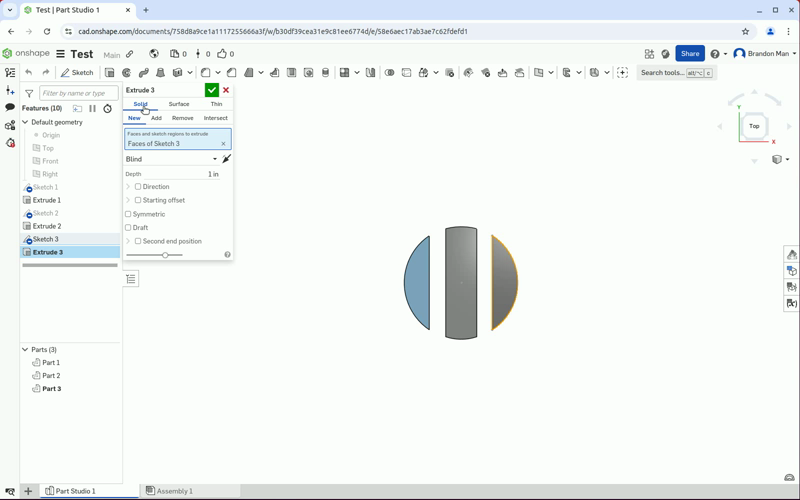
click(143, 106)
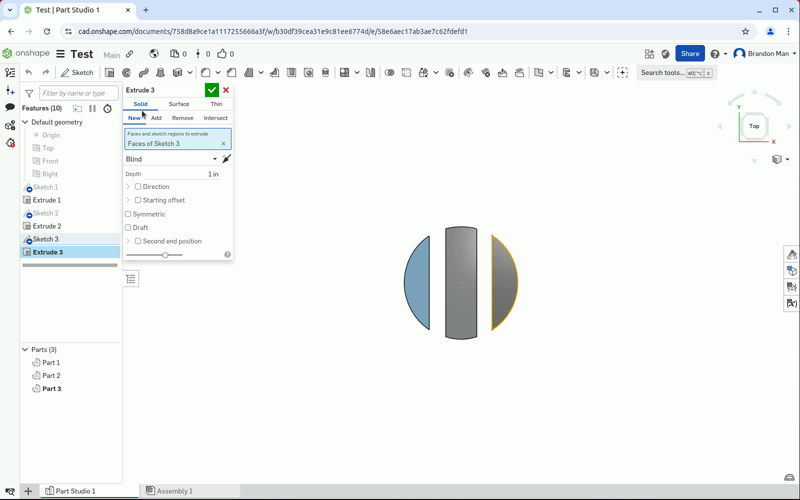
mouse_move(137, 120)
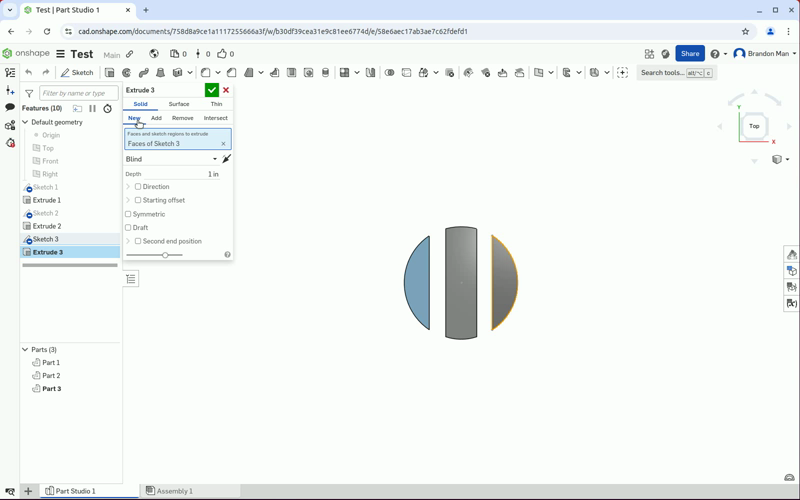
click(137, 120)
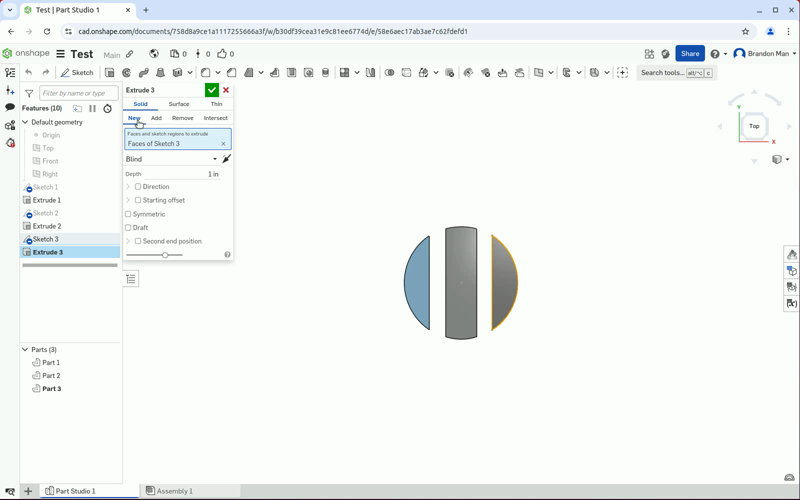
key(tab, 4)
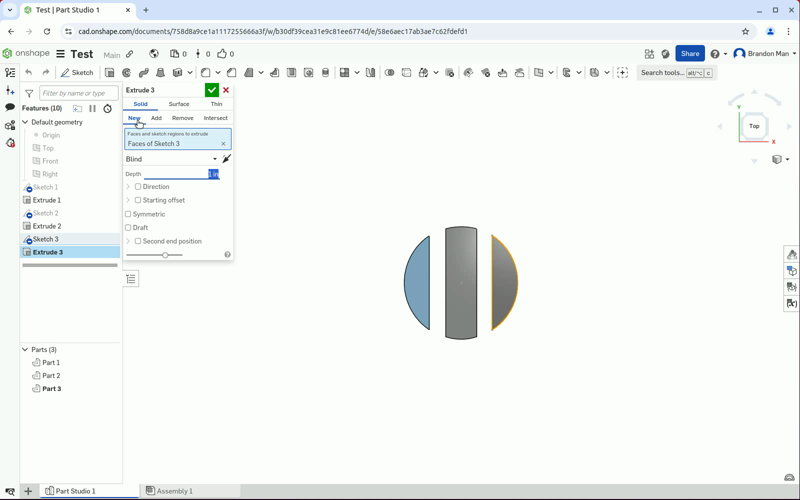
text(7.703)
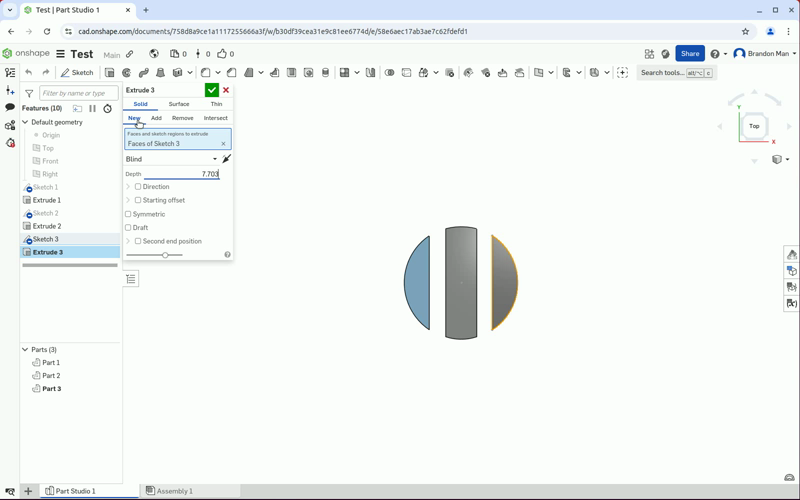
key(enter)
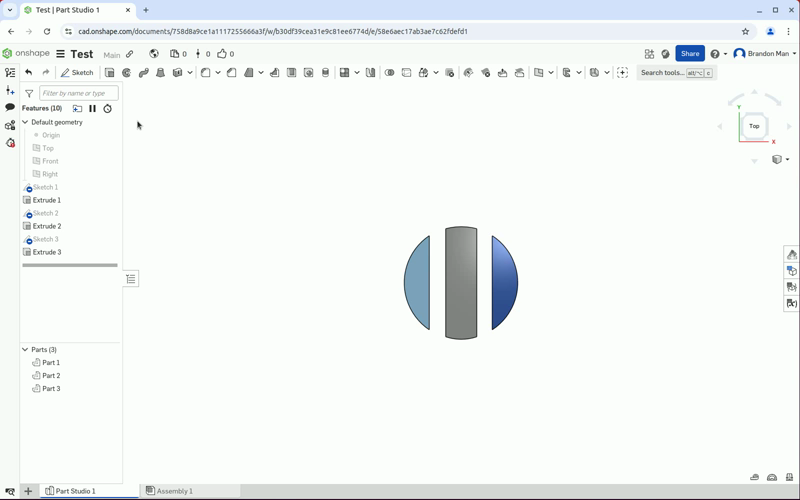
key(shift+h)
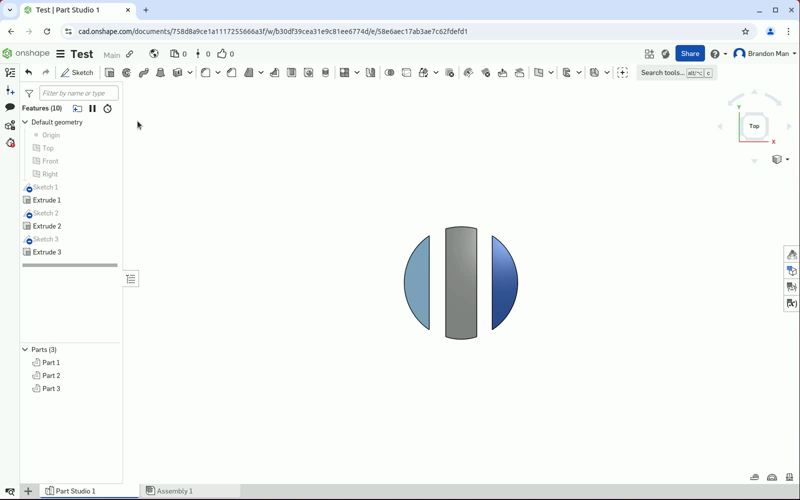
key(shift+h)
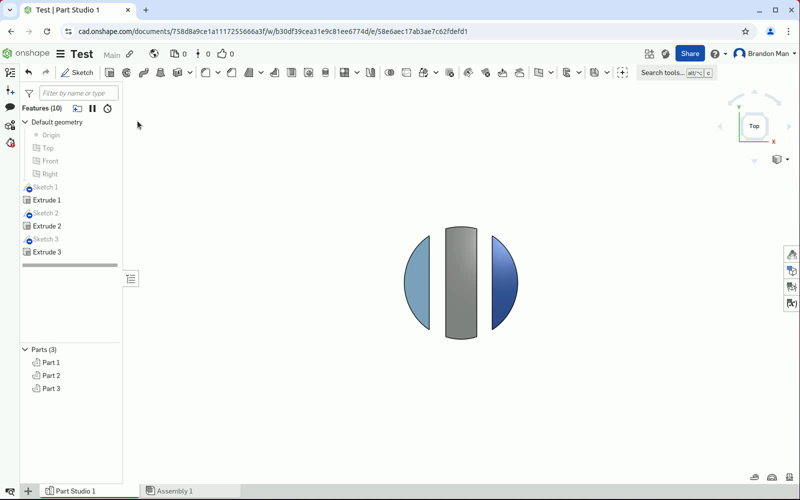
mouse_move(73, 189)
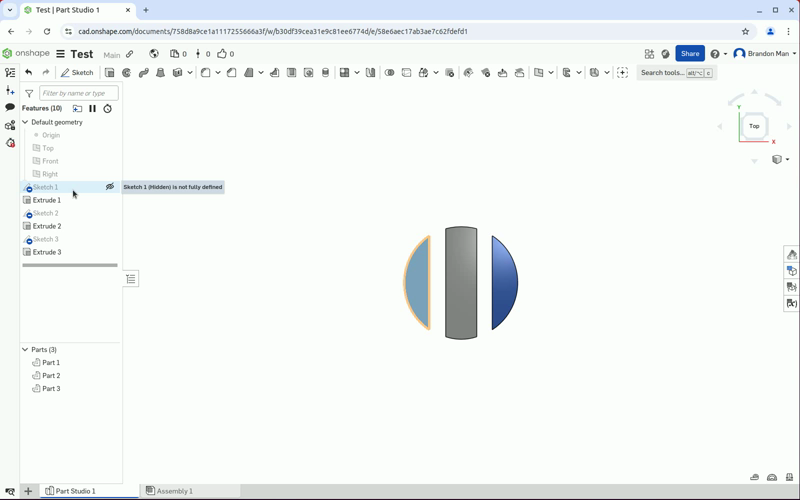
click(73, 189)
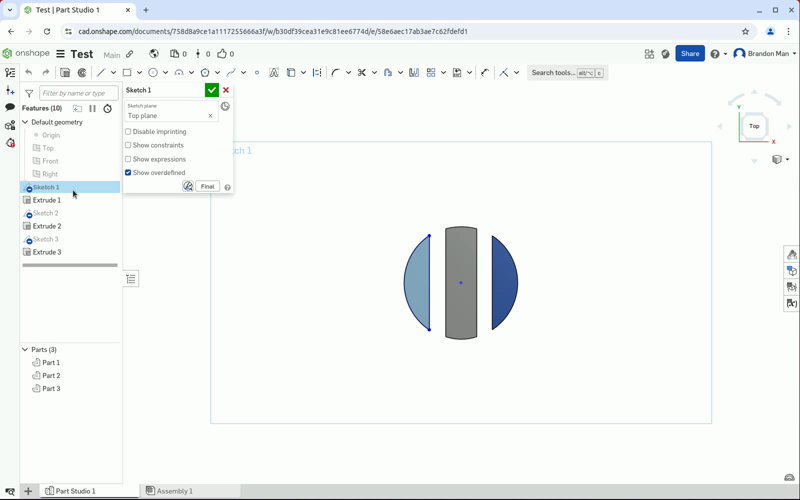
mouse_move(229, 92)
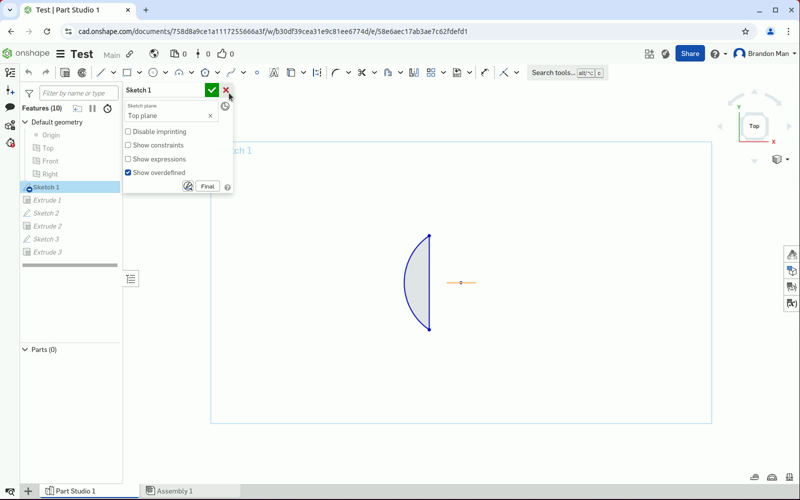
click(229, 92)
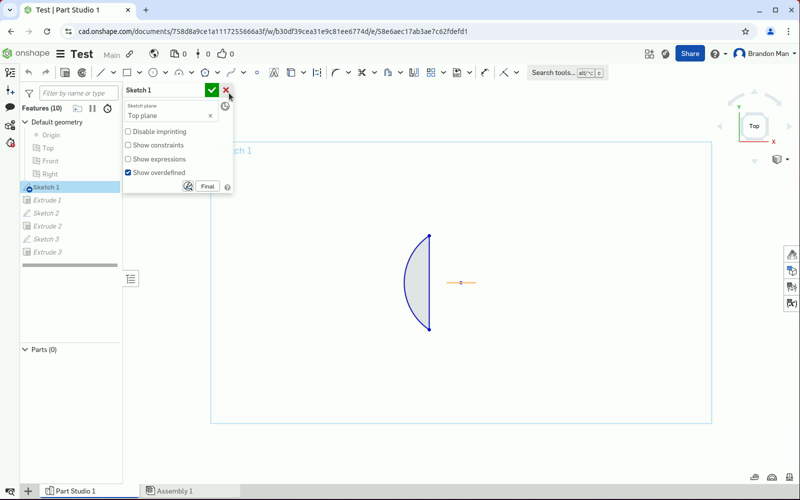
key(shift+s)
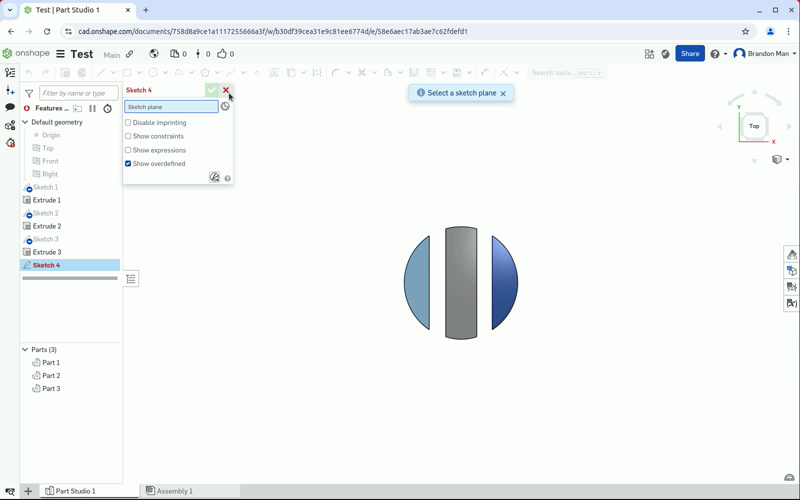
mouse_move(73, 150)
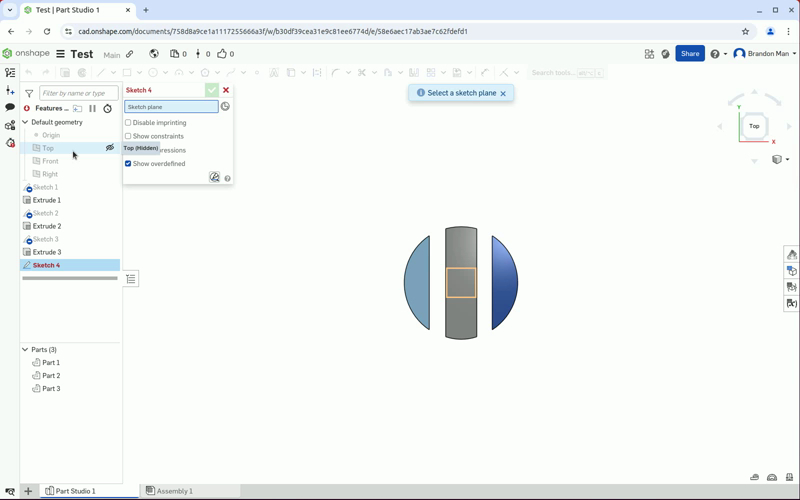
click(73, 150)
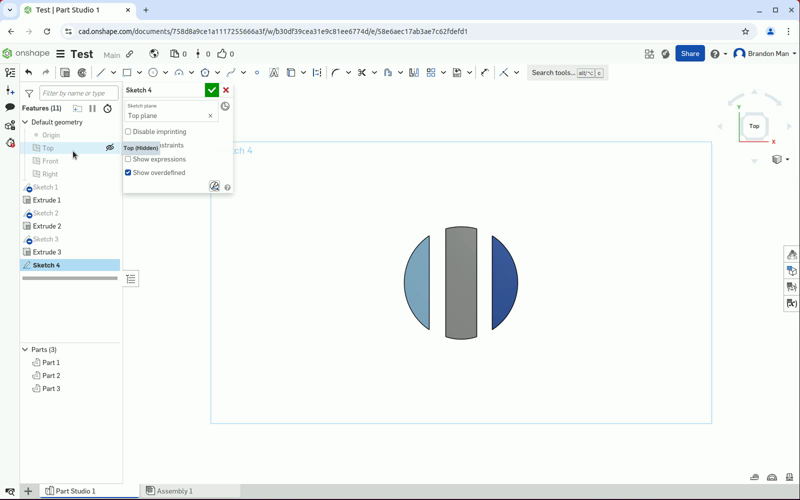
mouse_move(73, 352)
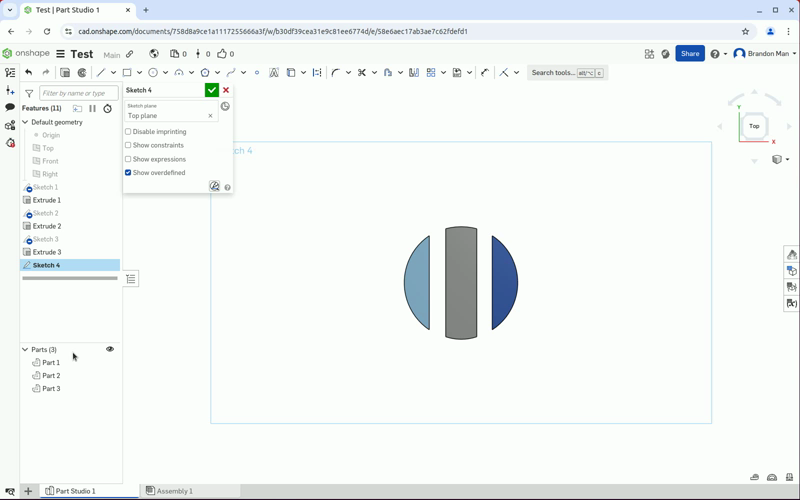
key(y)
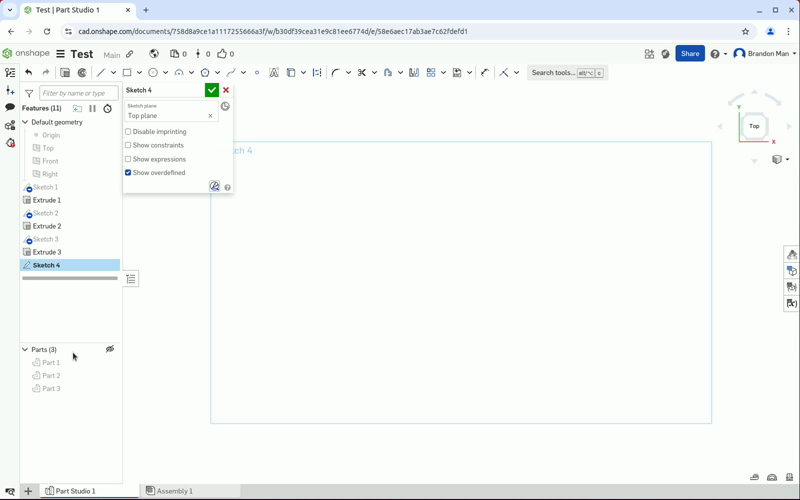
key(a)
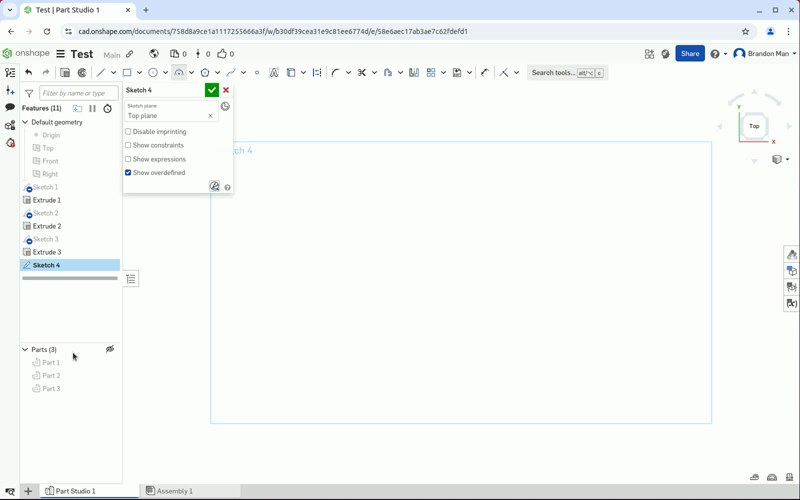
key_down(shift)
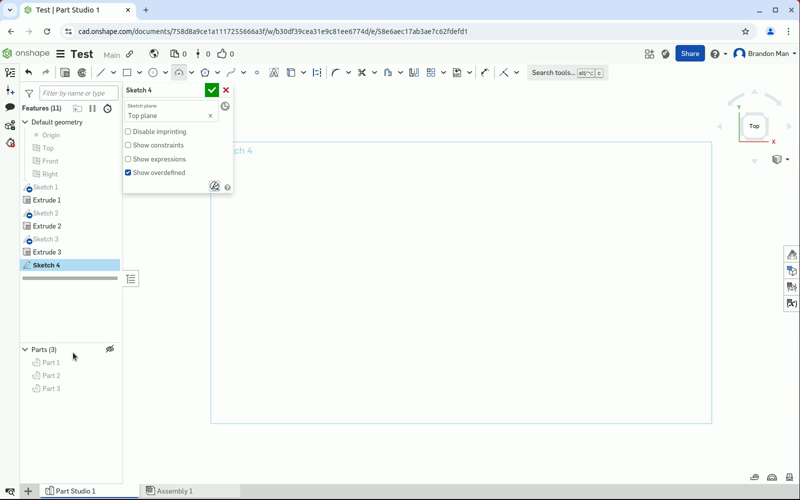
mouse_move(429, 329)
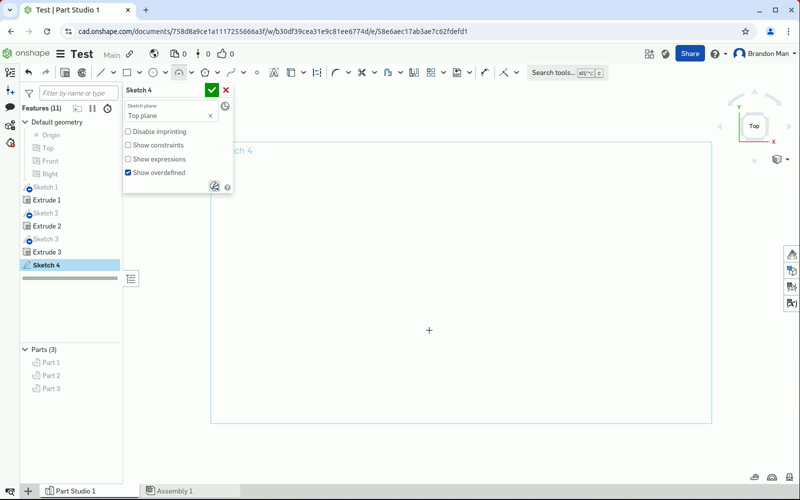
click(429, 329)
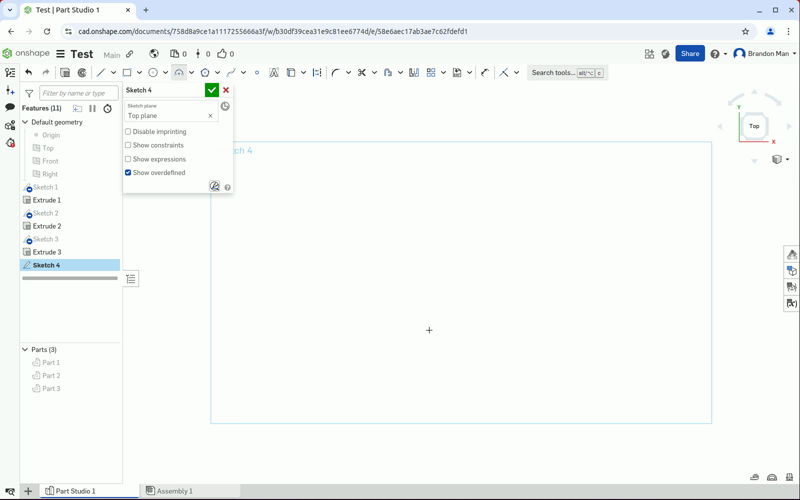
key_up(shift)
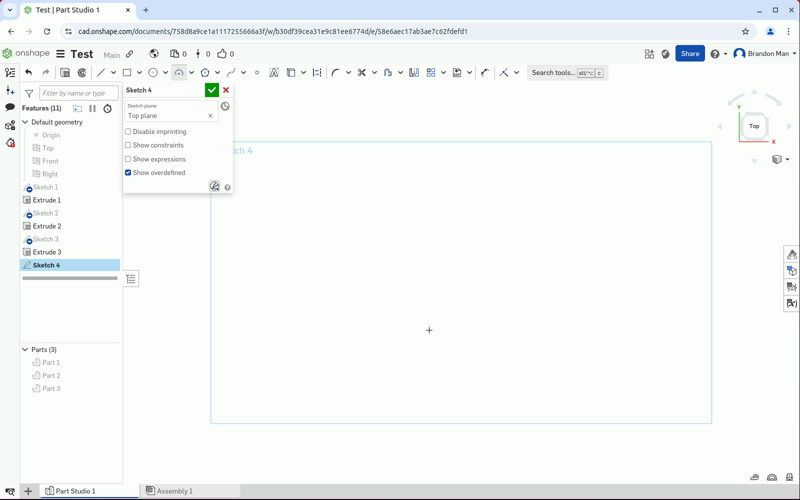
key_down(shift)
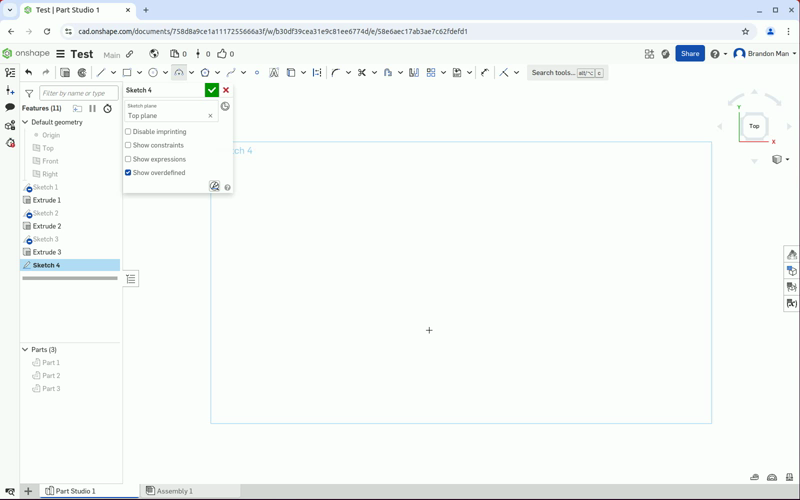
mouse_move(445, 337)
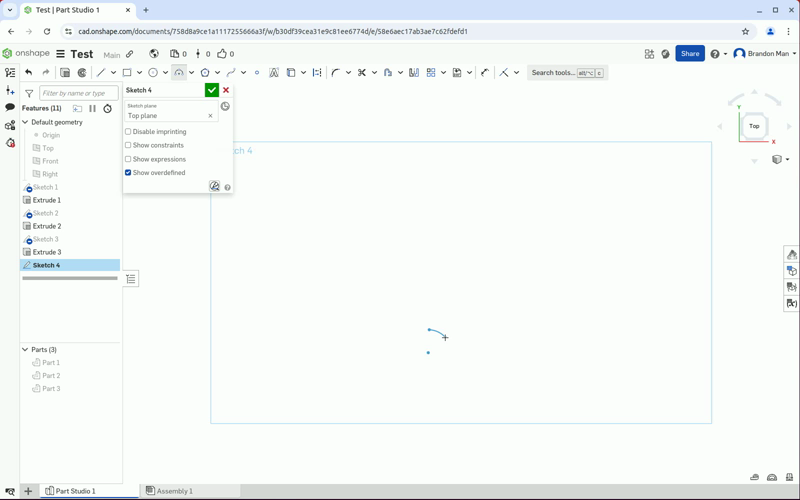
click(445, 337)
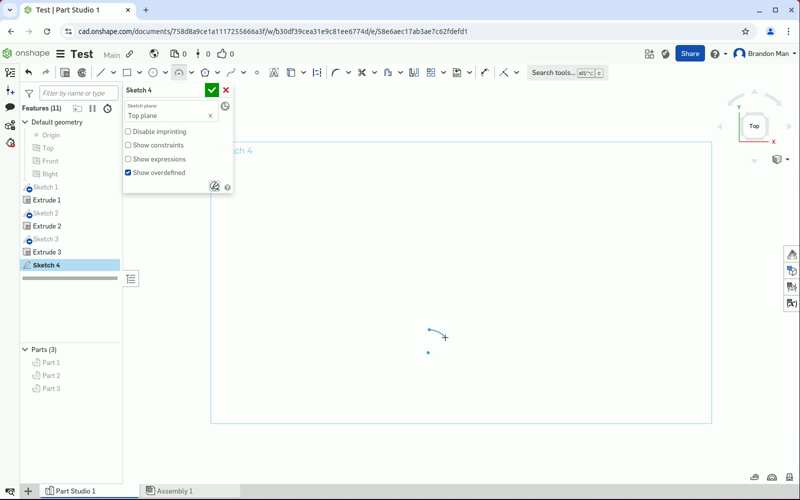
mouse_move(436, 334)
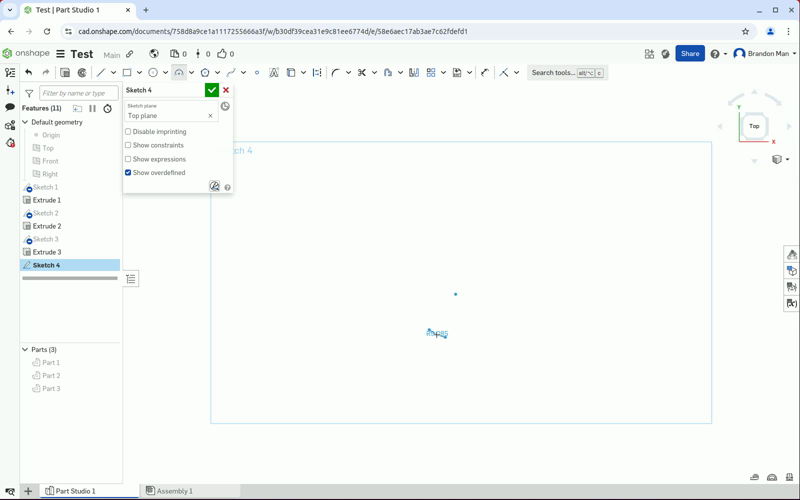
click(436, 334)
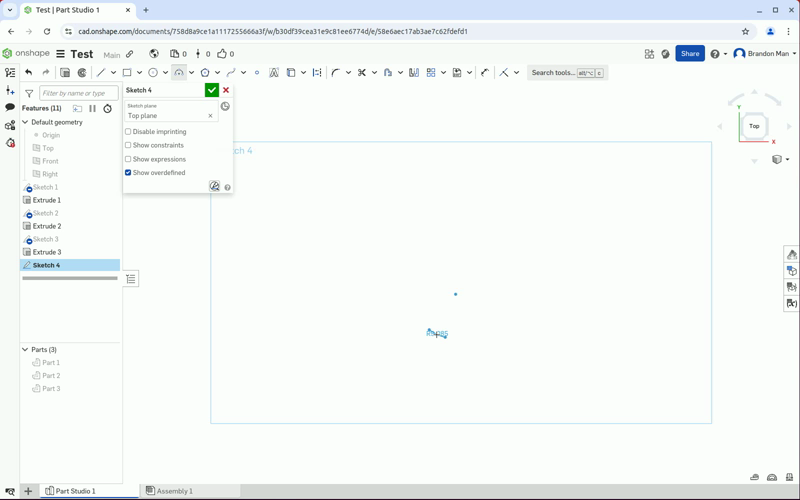
key_up(shift)
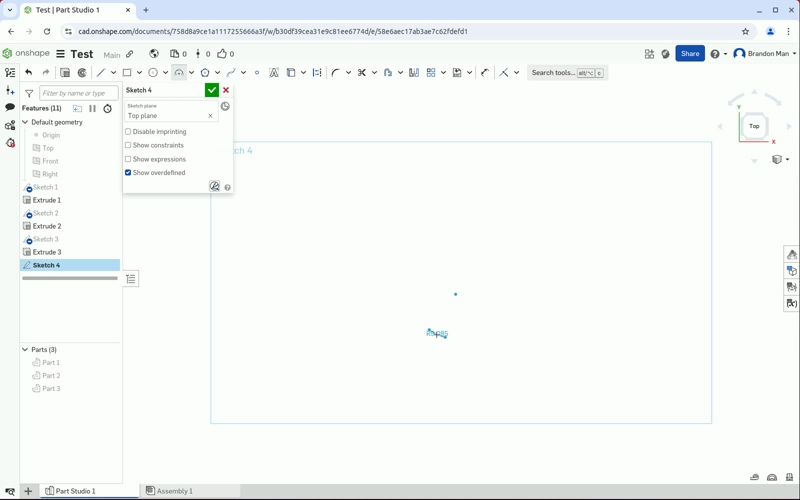
key(esc)
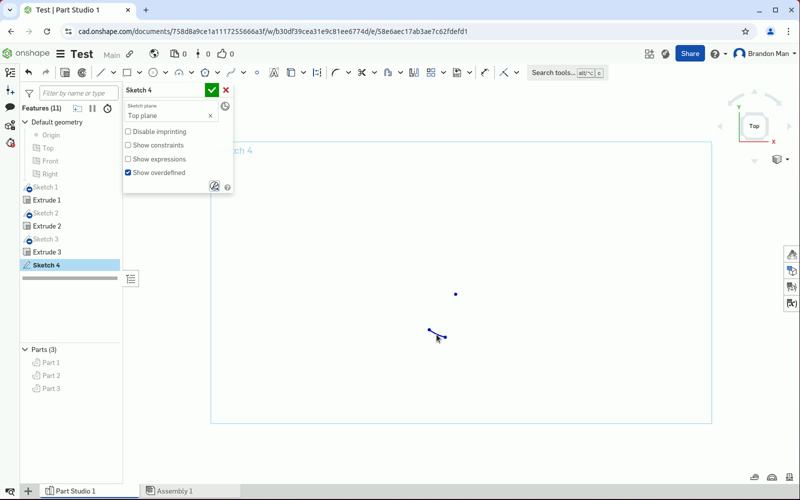
key(l)
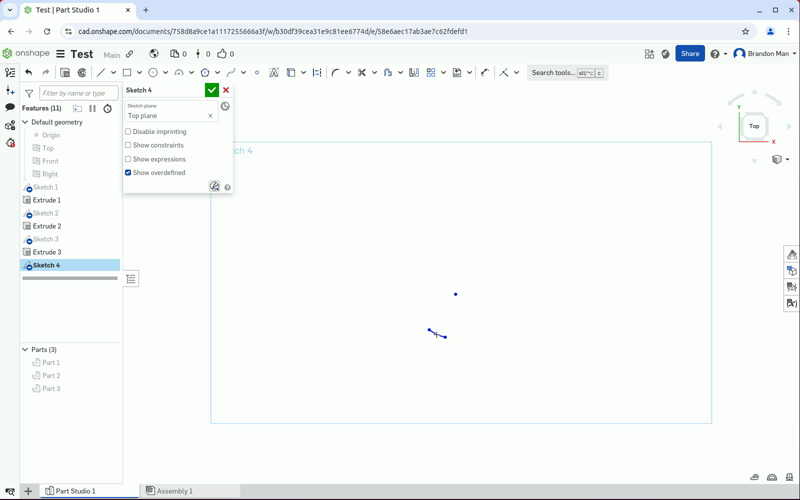
mouse_move(445, 337)
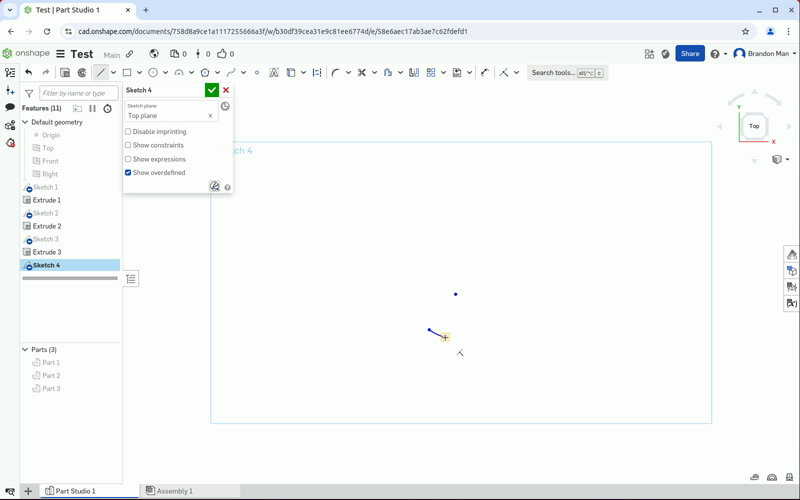
click(445, 337)
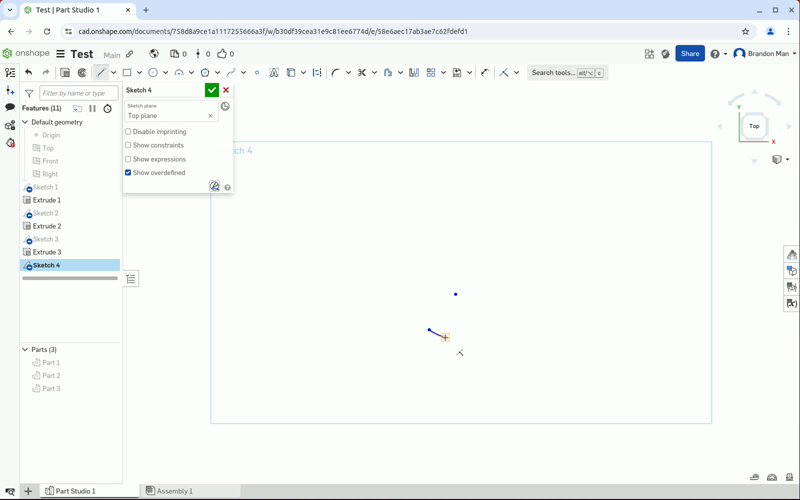
key_down(shift)
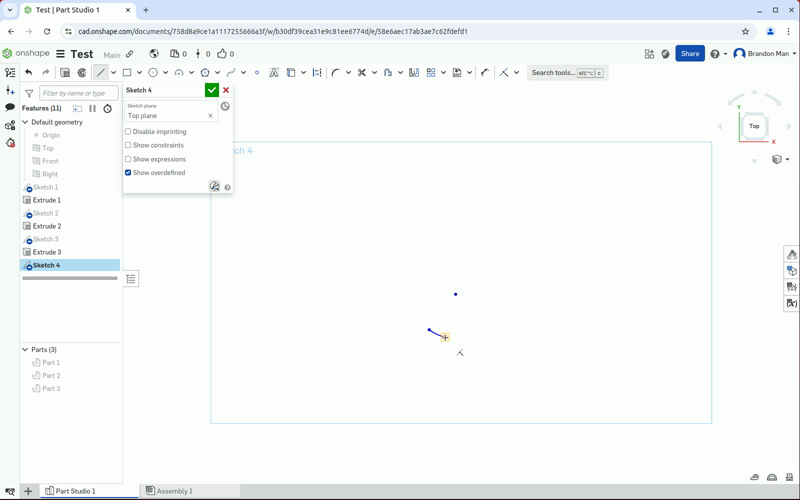
mouse_move(445, 228)
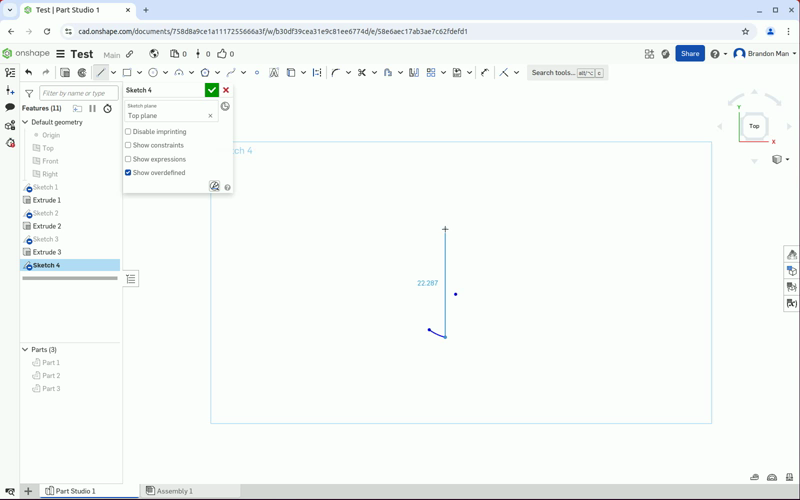
click(445, 228)
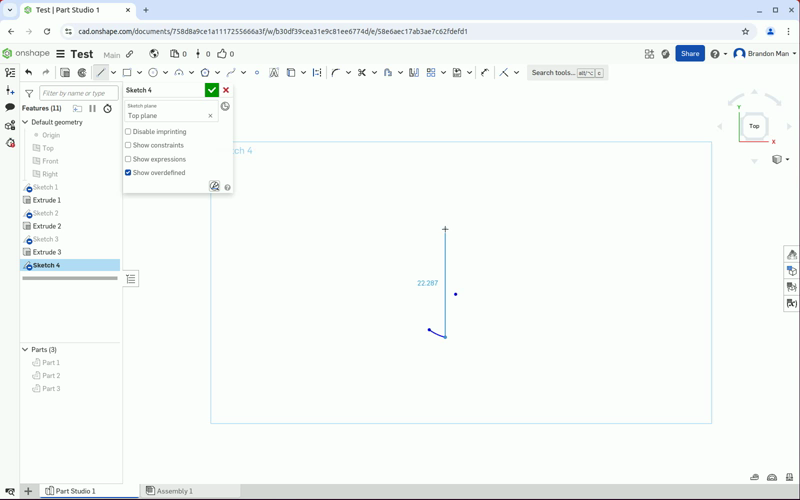
key_up(shift)
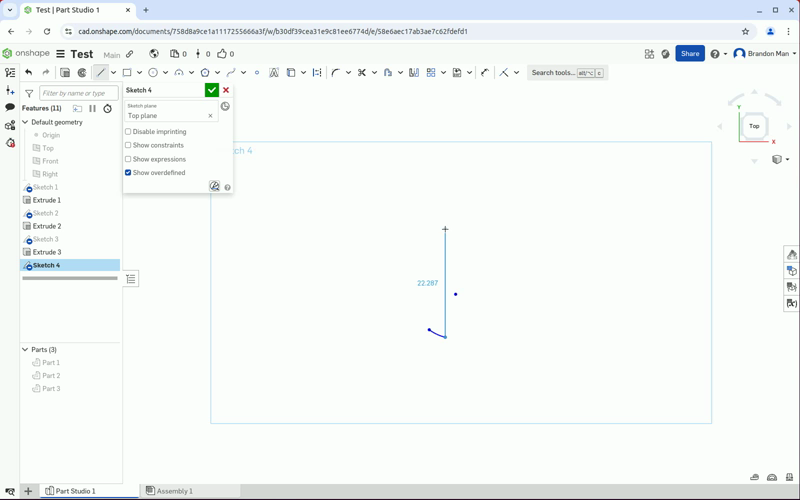
key(esc)
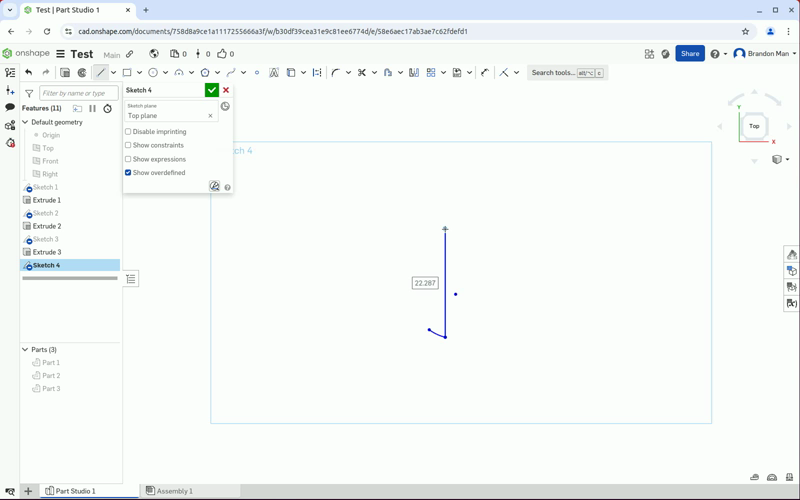
key(a)
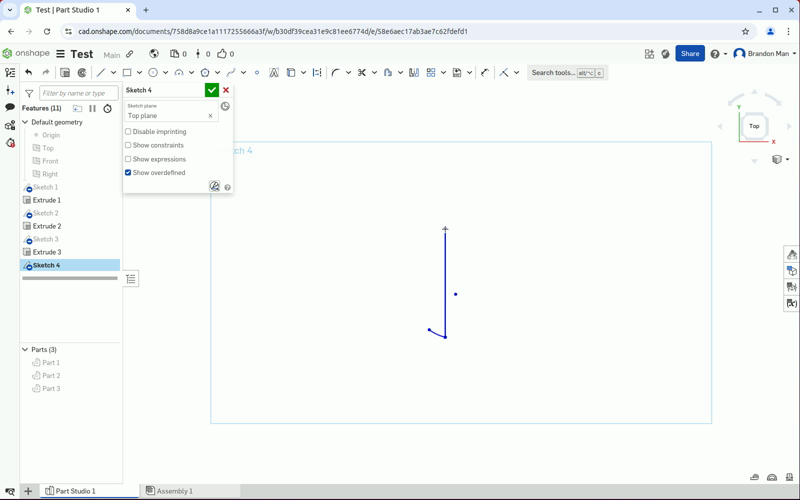
mouse_move(445, 228)
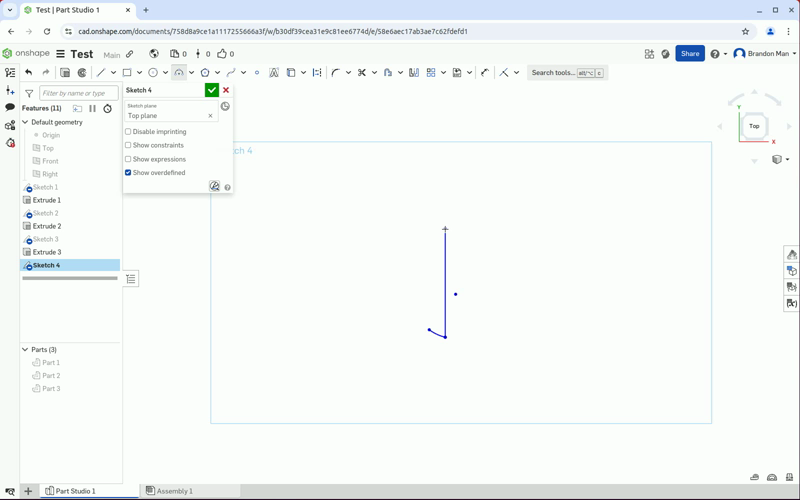
click(445, 228)
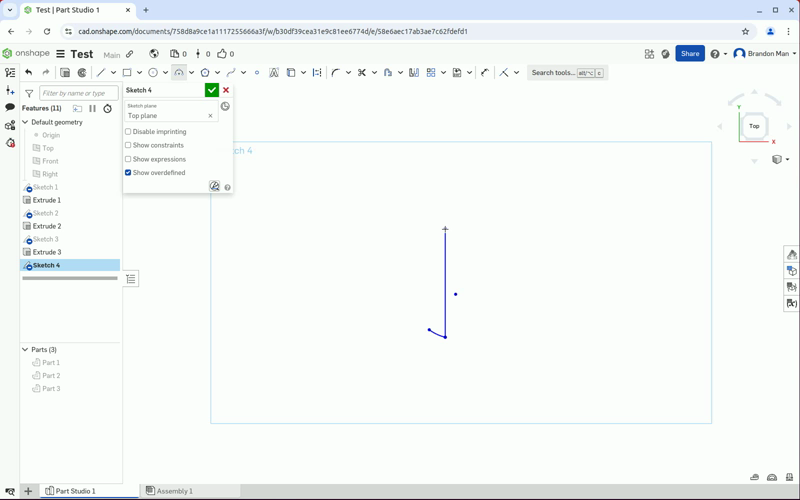
key_down(shift)
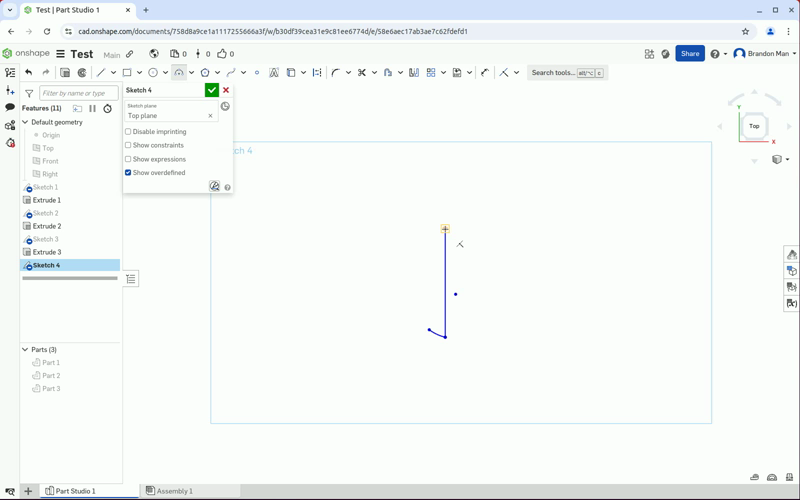
mouse_move(429, 236)
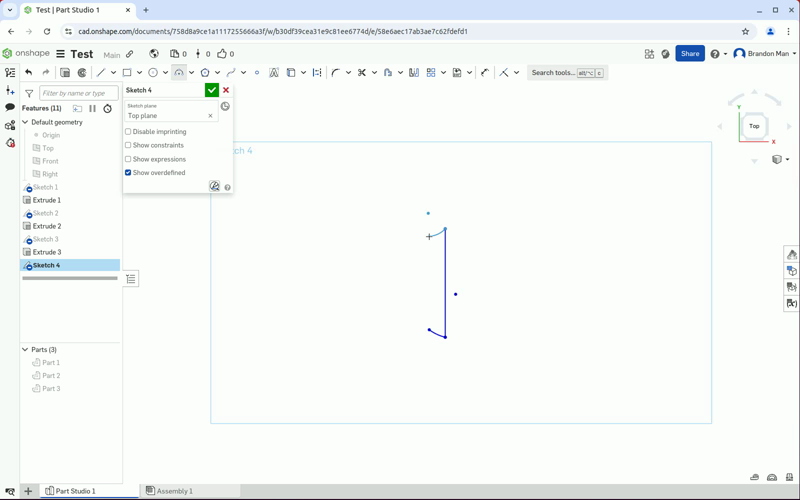
click(429, 236)
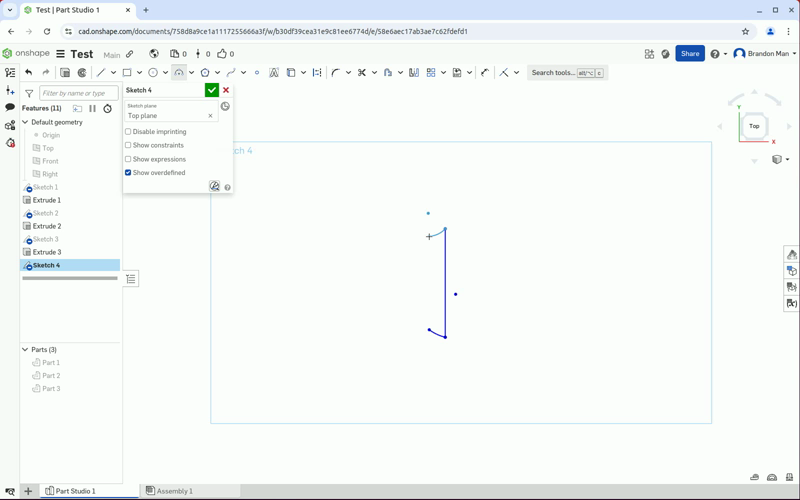
mouse_move(436, 231)
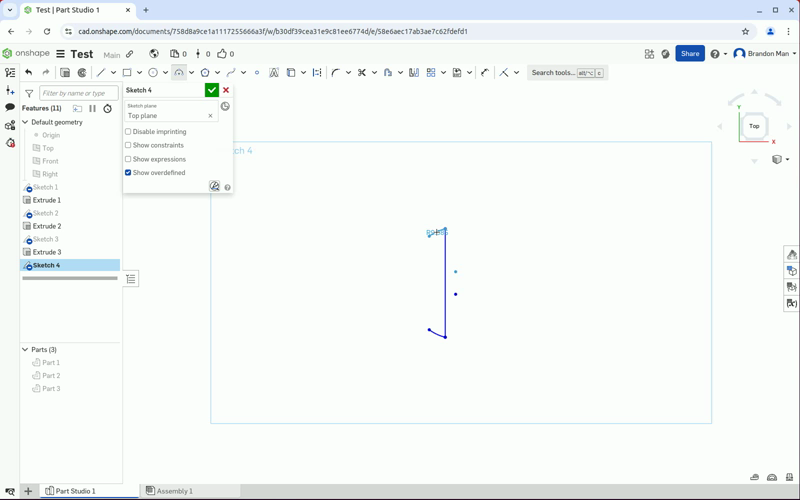
click(436, 231)
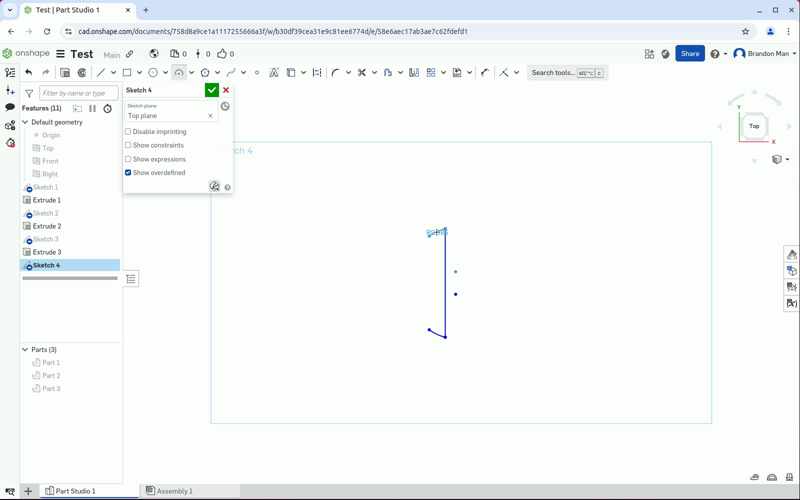
key_up(shift)
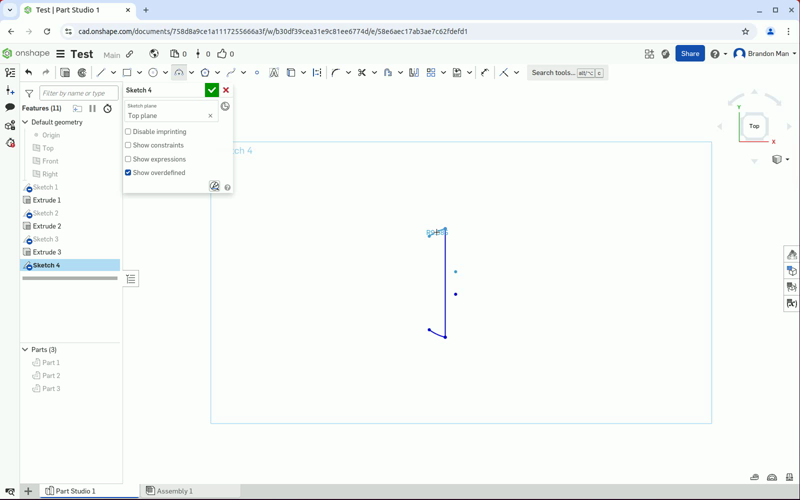
key(esc)
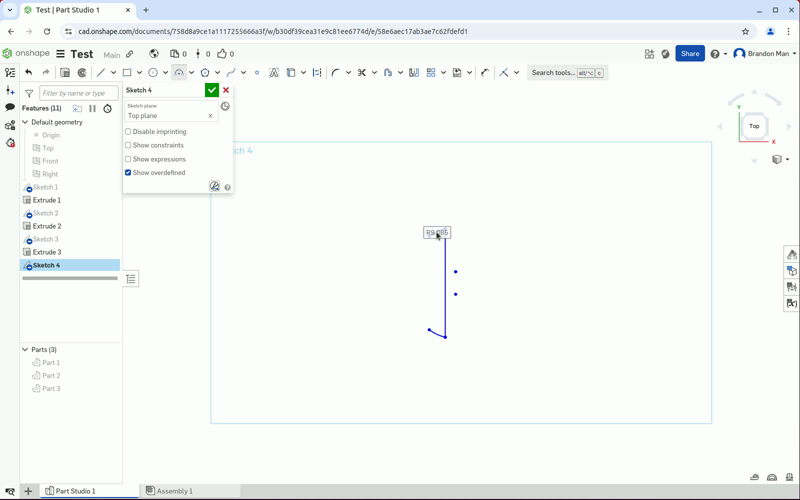
key(l)
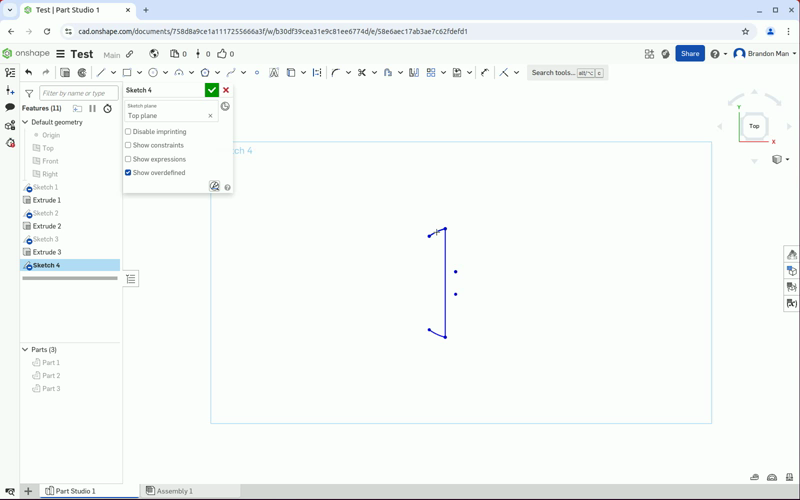
mouse_move(429, 236)
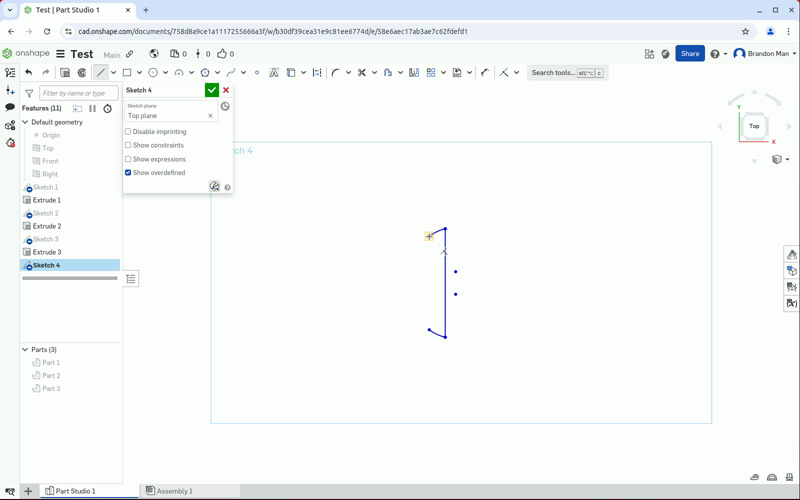
click(429, 236)
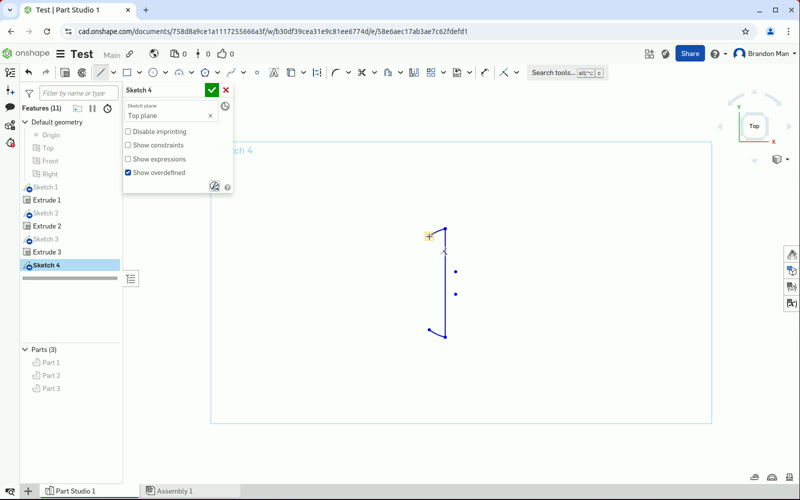
key_down(shift)
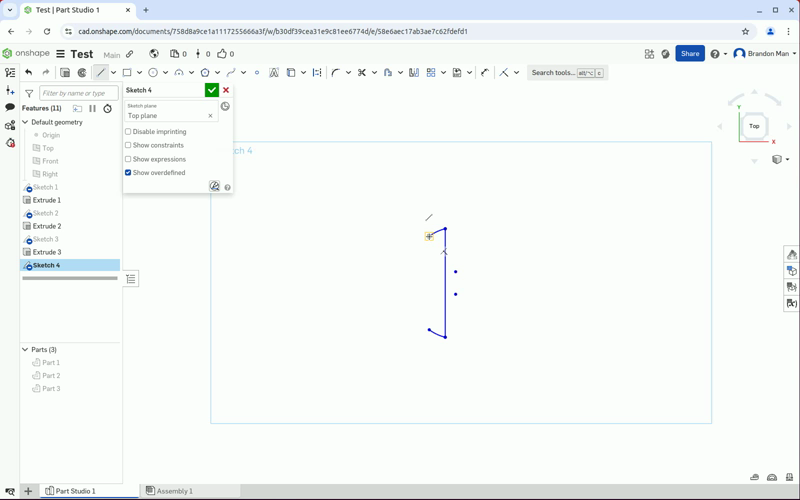
mouse_move(429, 329)
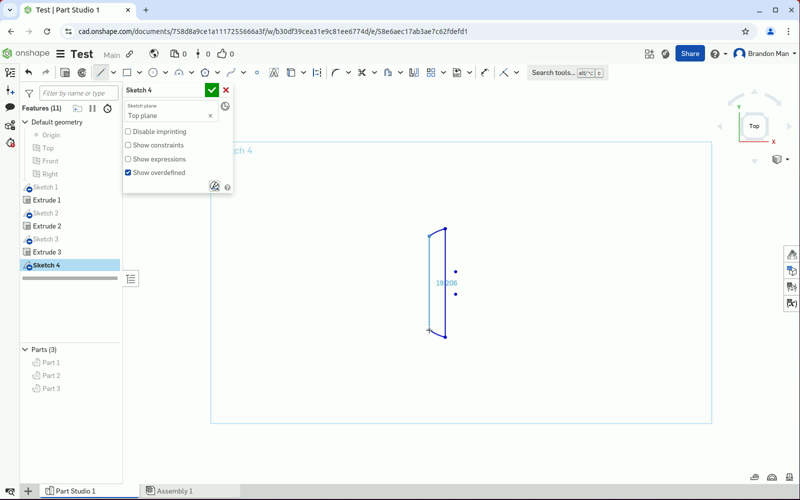
key_up(shift)
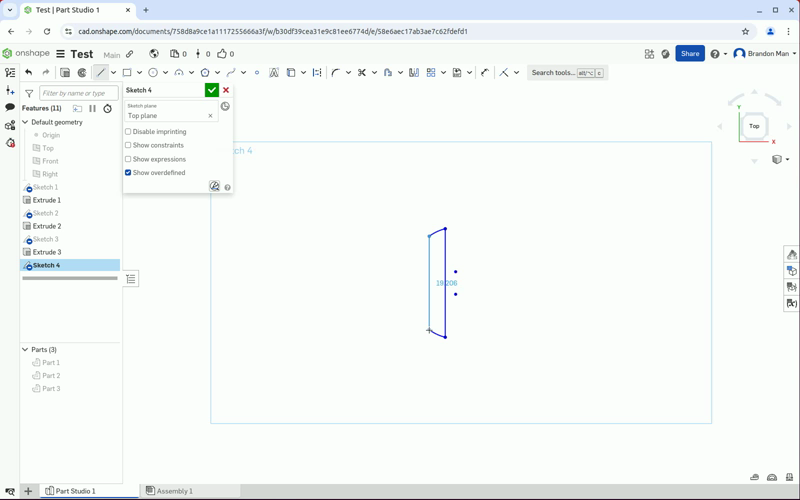
click(429, 329)
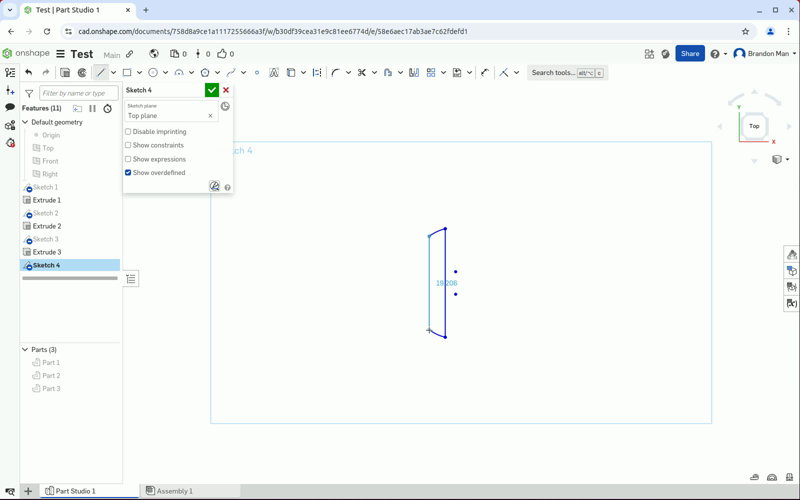
key(esc)
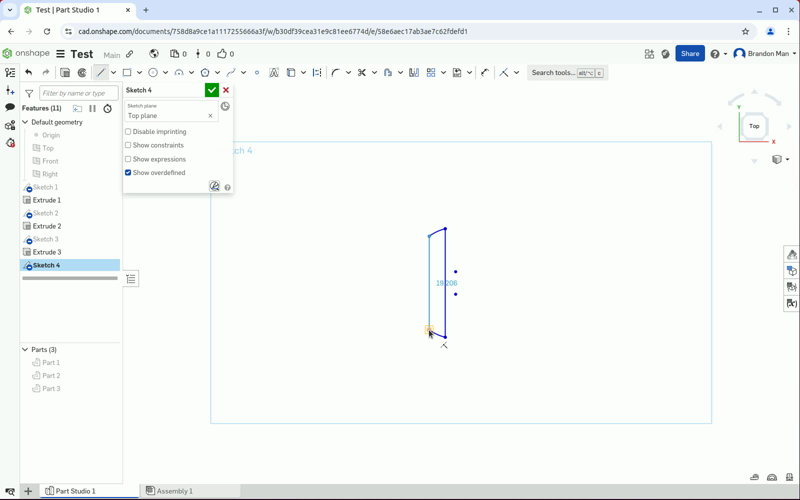
mouse_move(432, 277)
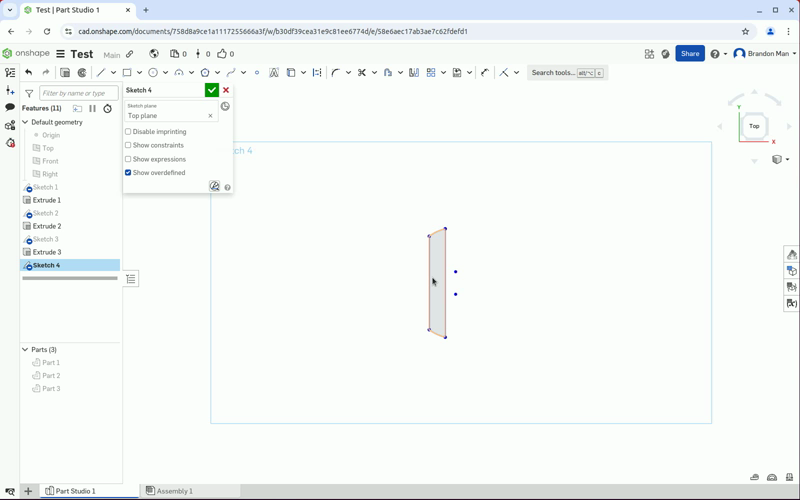
scroll(6)
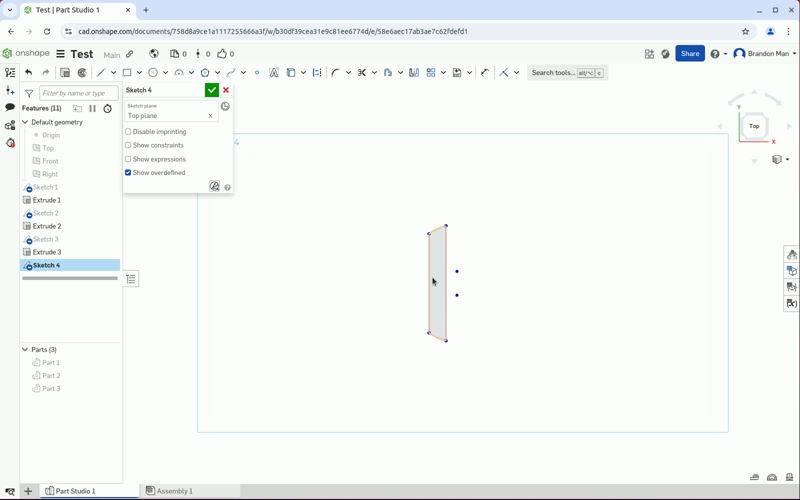
scroll(6)
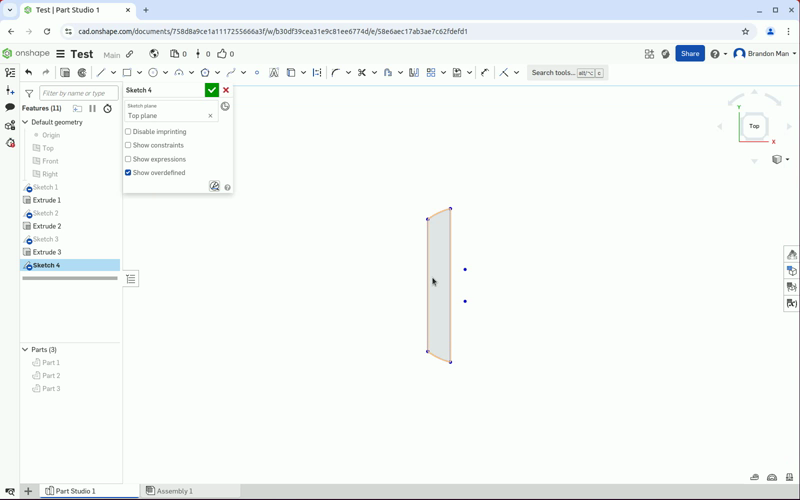
scroll(6)
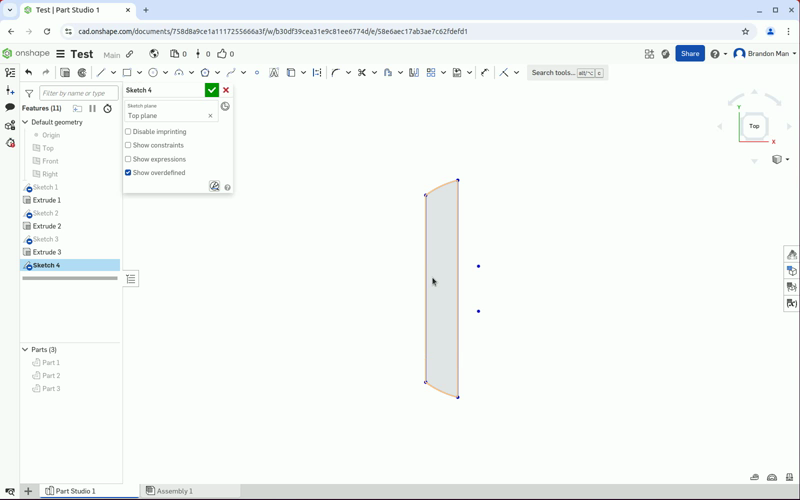
scroll(6)
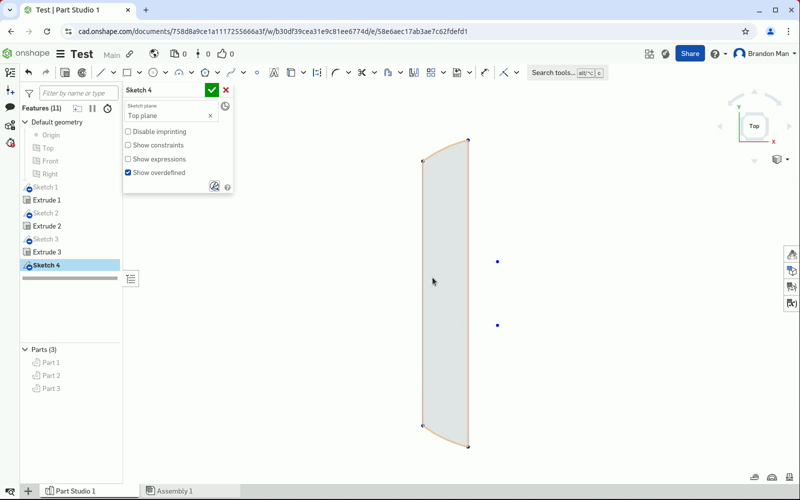
scroll(6)
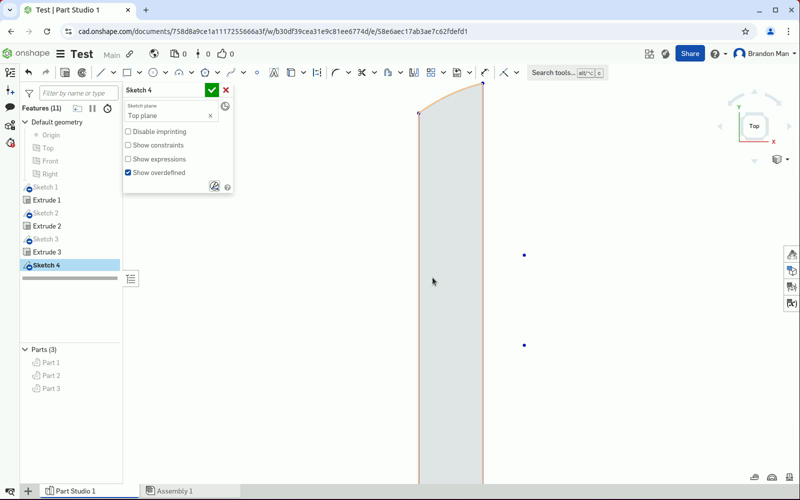
scroll(6)
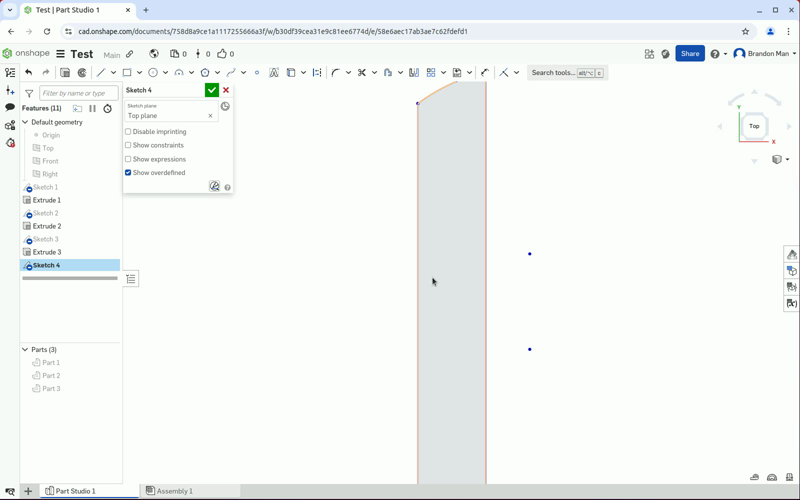
scroll(6)
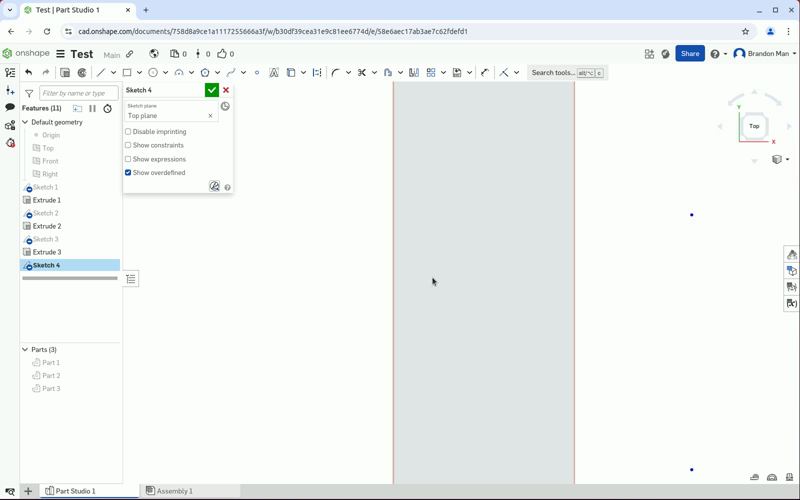
click(432, 277)
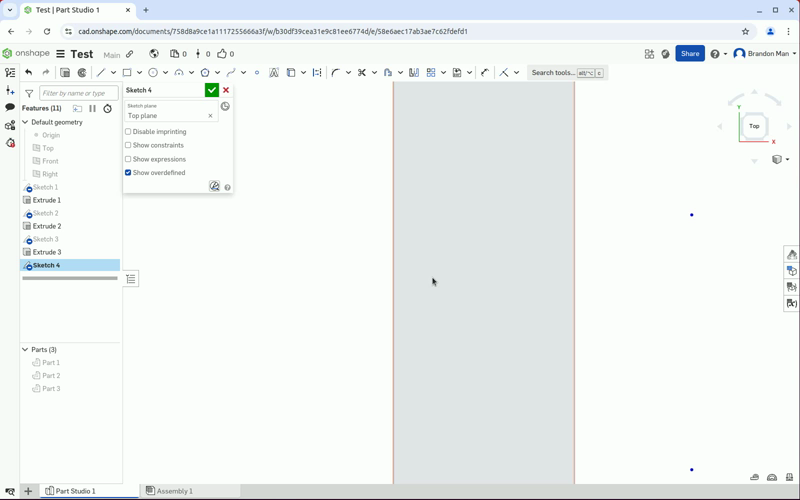
scroll(-6)
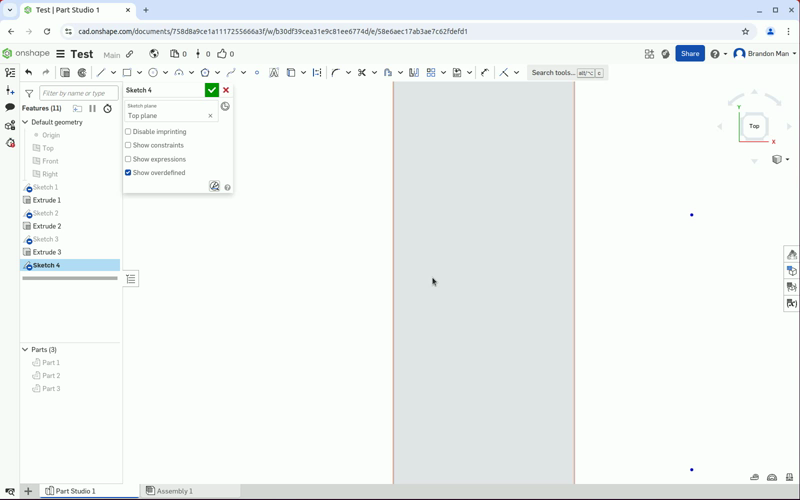
scroll(-6)
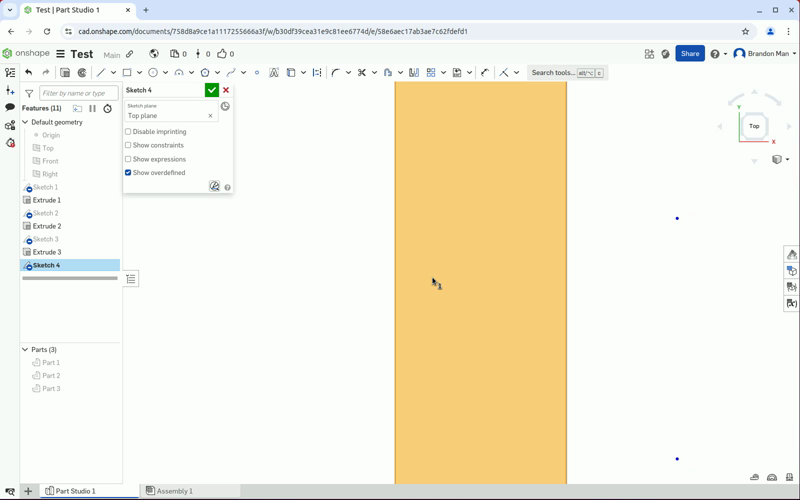
scroll(-6)
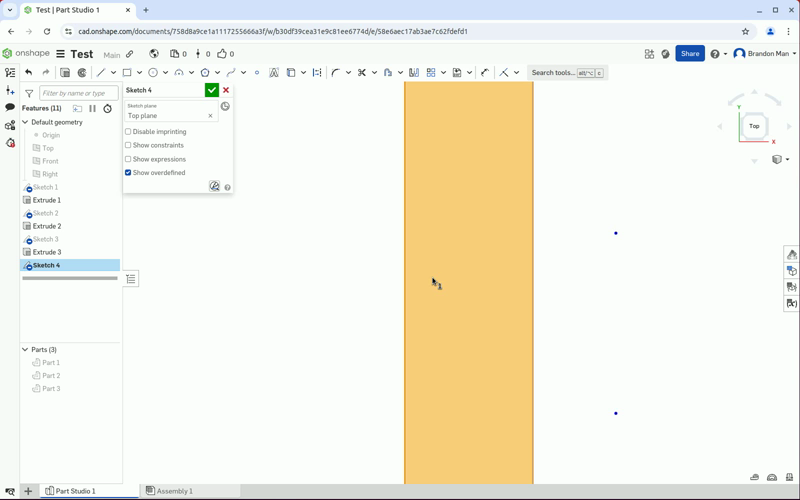
scroll(-6)
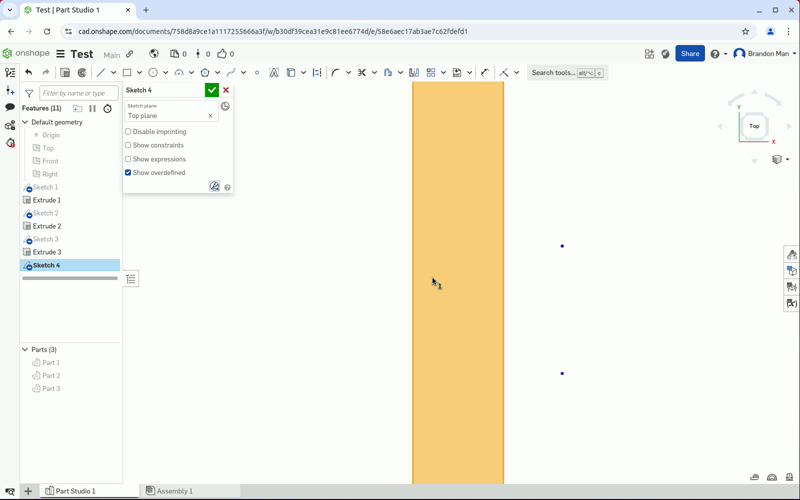
scroll(-6)
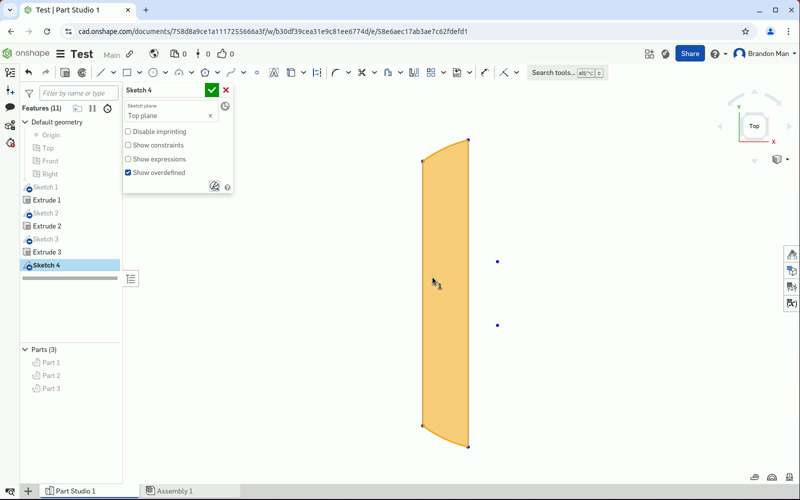
scroll(-6)
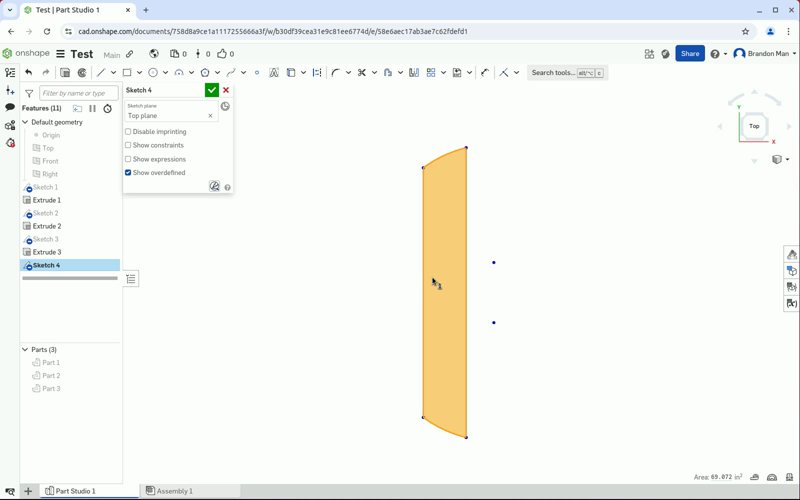
scroll(-6)
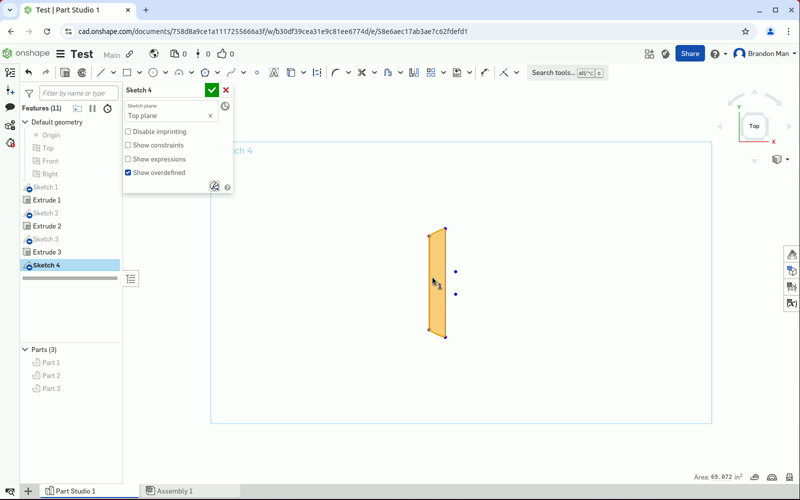
mouse_move(73, 352)
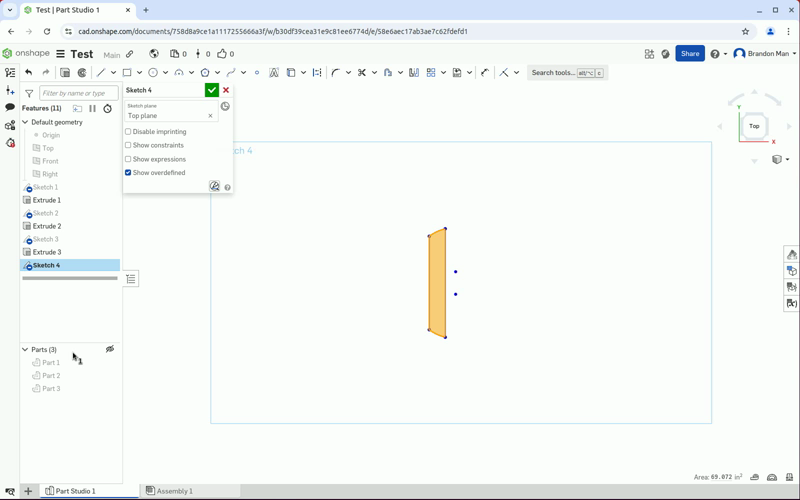
key(shift+y)
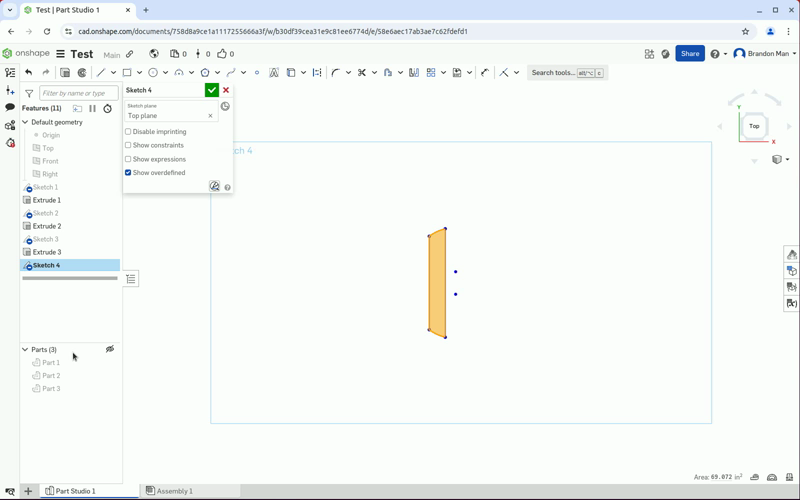
key(shift+e)
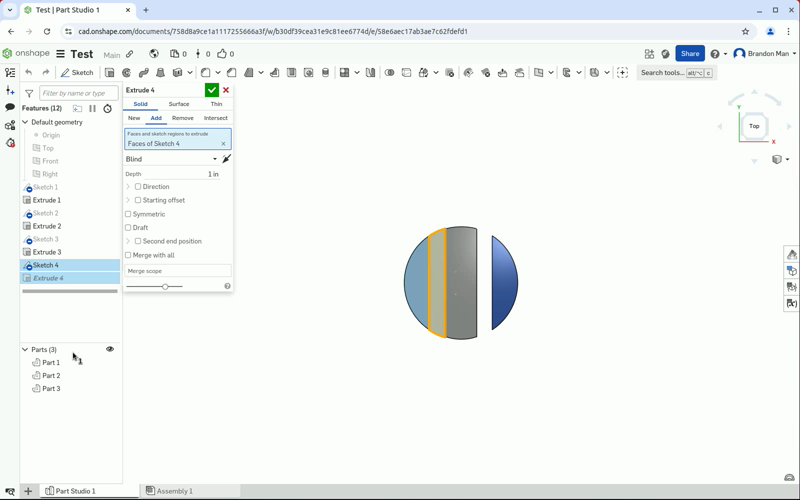
mouse_move(143, 106)
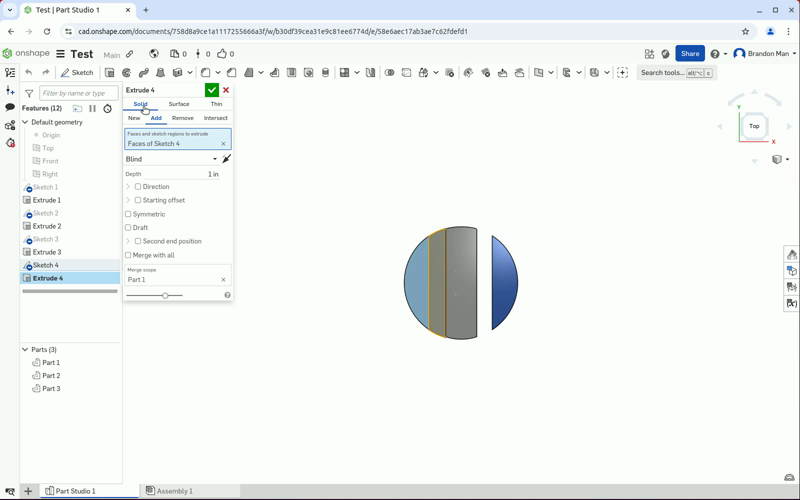
click(143, 106)
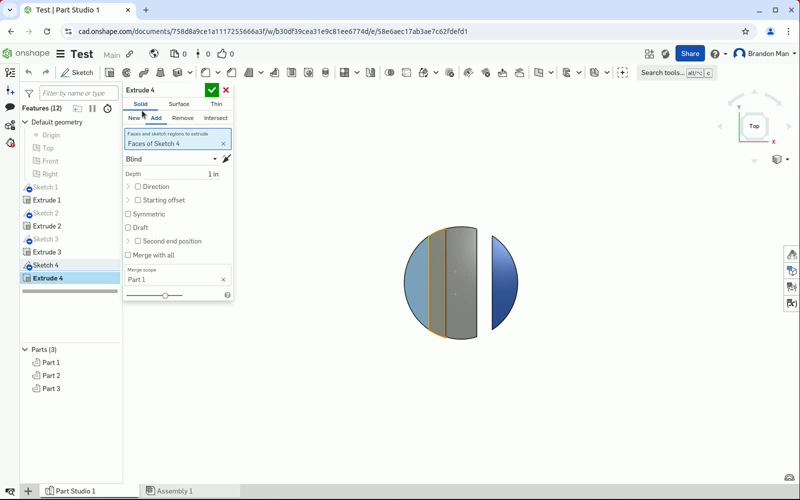
mouse_move(137, 120)
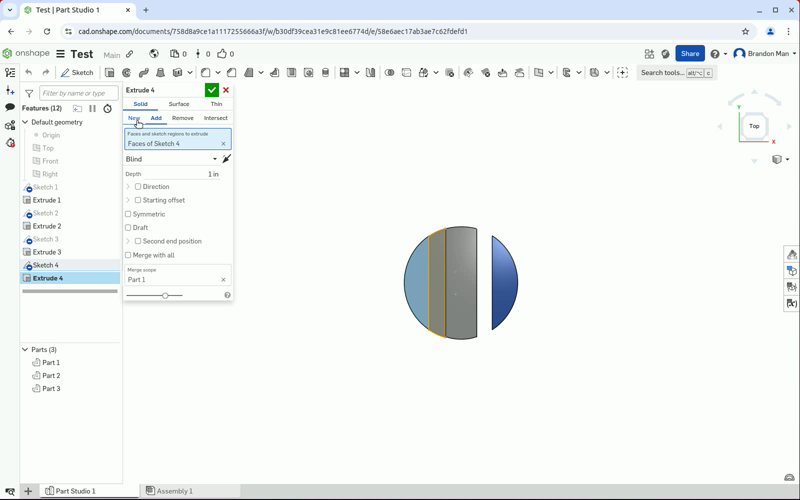
click(137, 120)
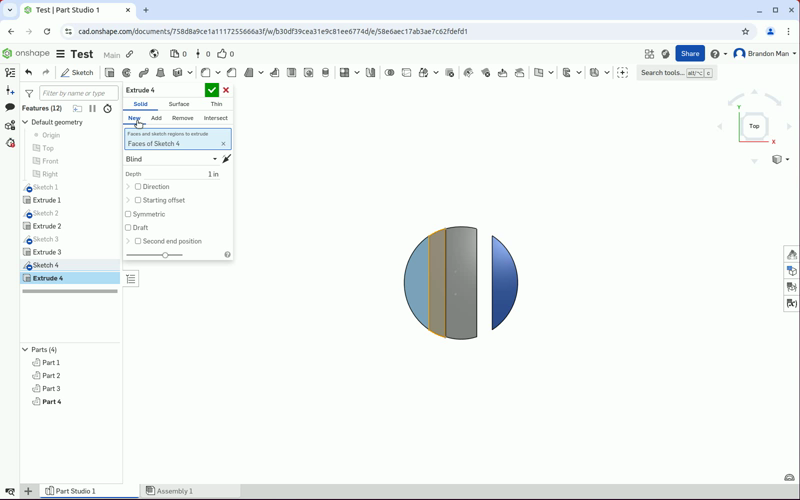
key(tab, 4)
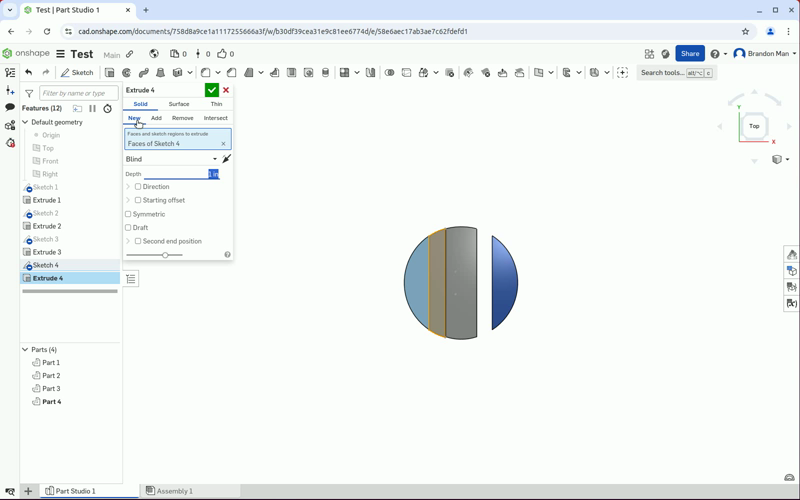
text(23.108)
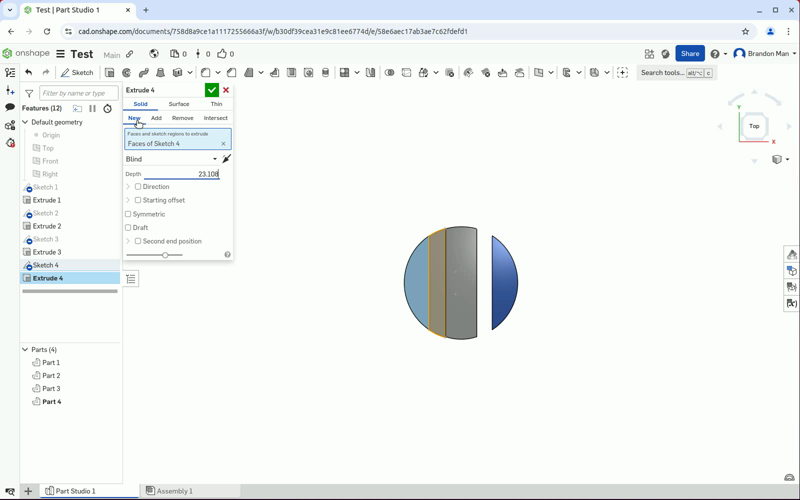
key(enter)
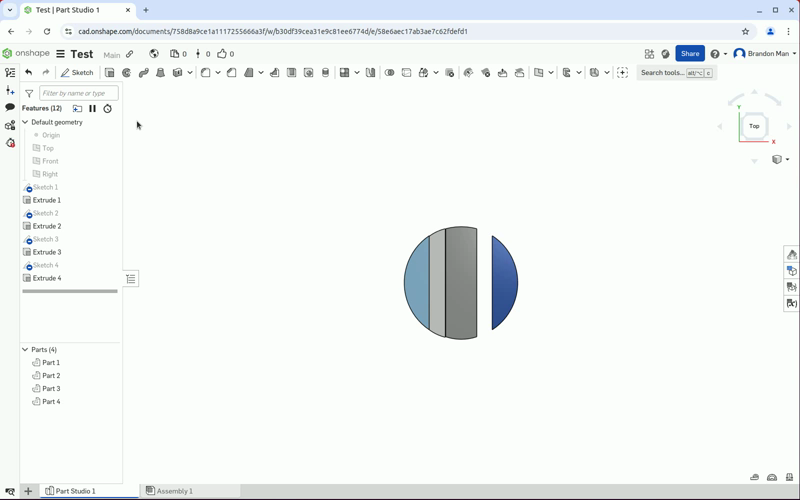
key(shift+h)
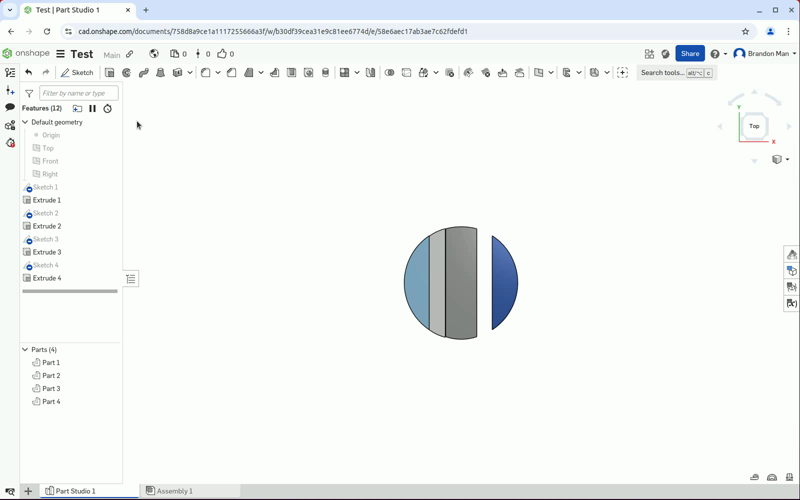
key(shift+h)
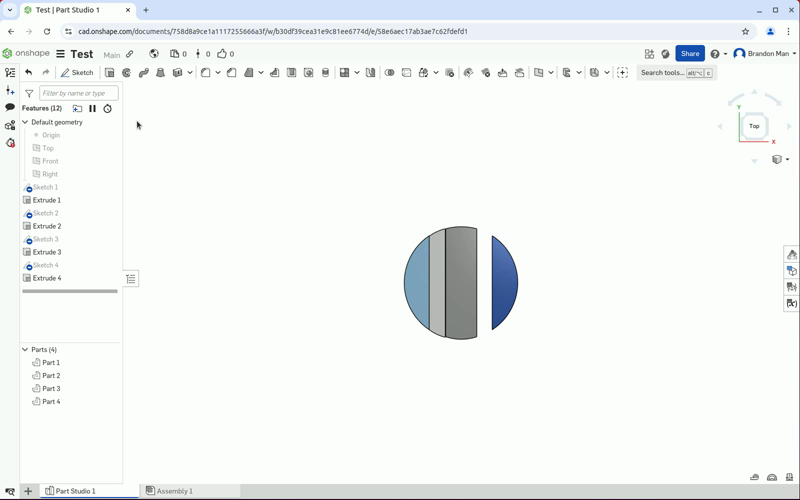
mouse_move(73, 189)
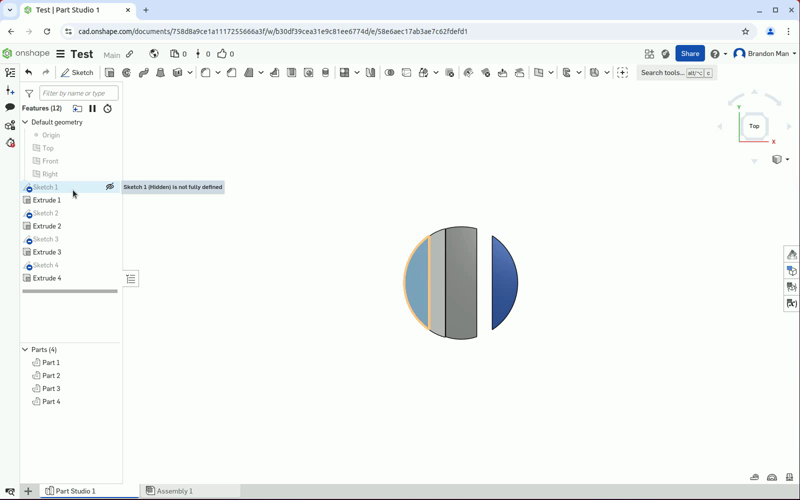
click(73, 189)
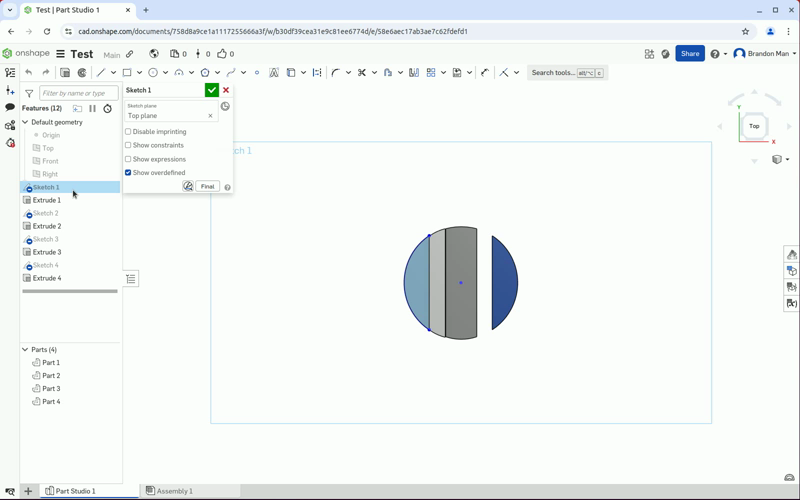
mouse_move(229, 92)
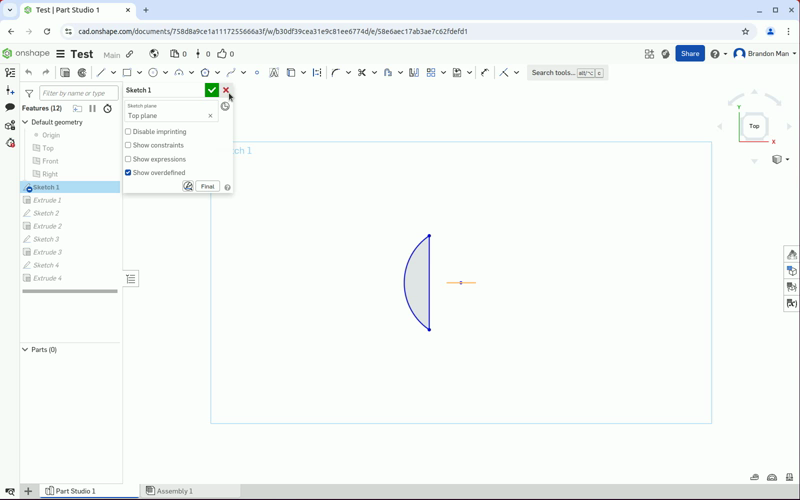
click(229, 92)
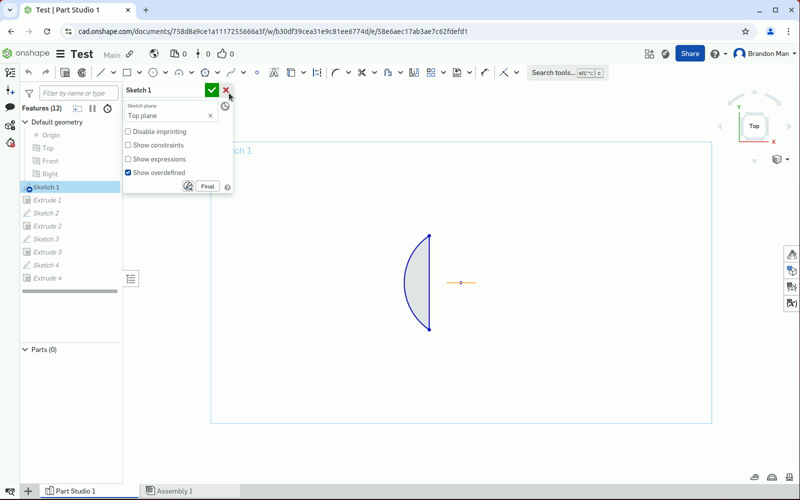
key(shift+s)
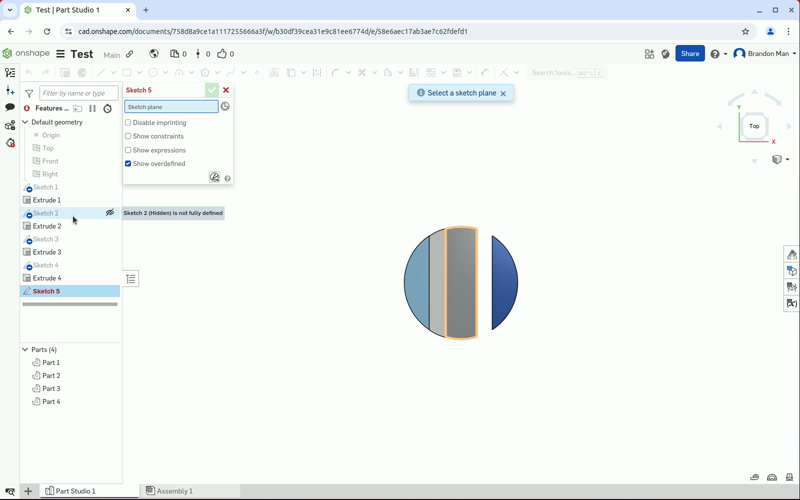
scroll(3)
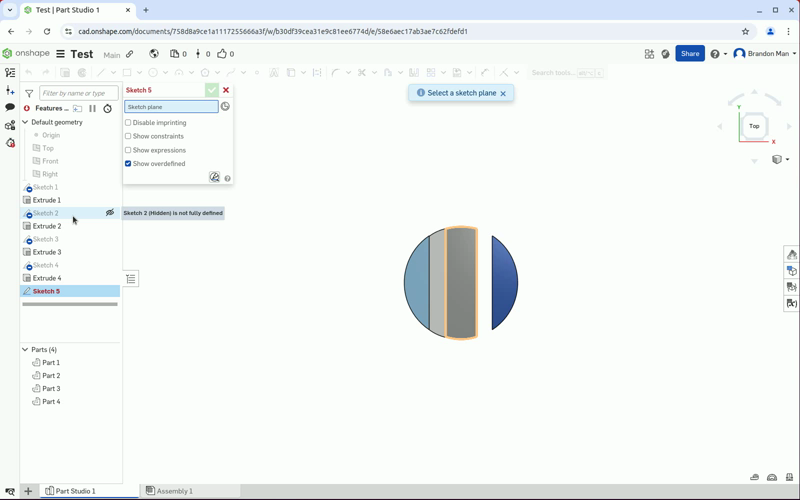
mouse_move(73, 150)
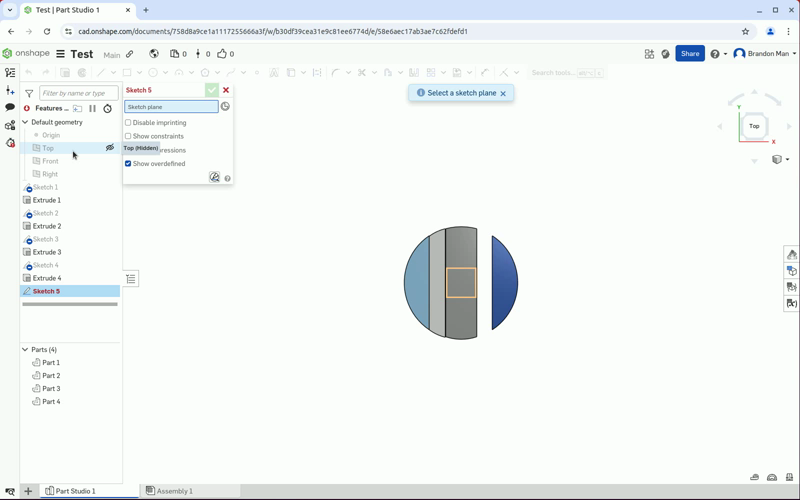
click(73, 150)
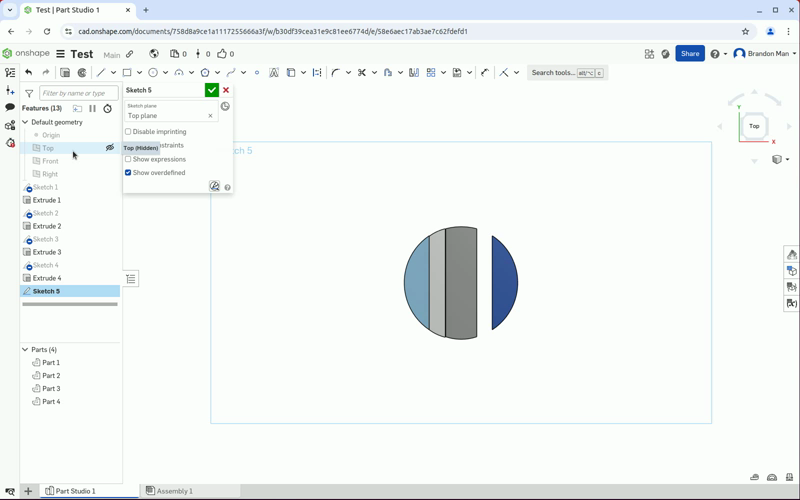
mouse_move(73, 352)
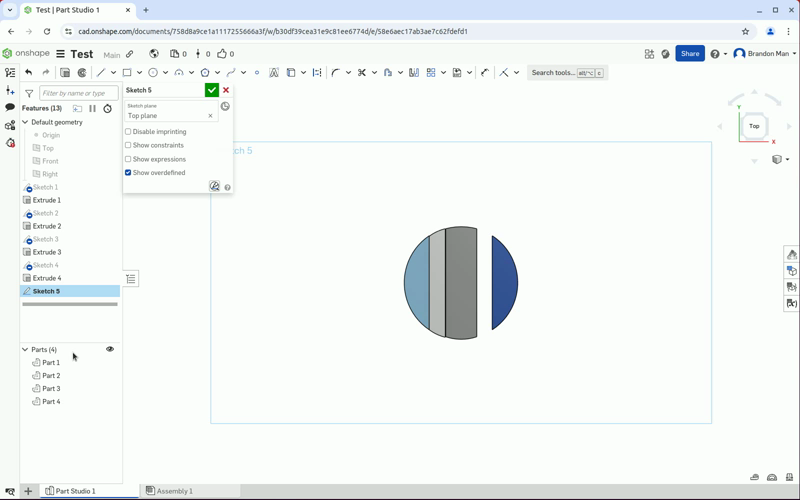
key(y)
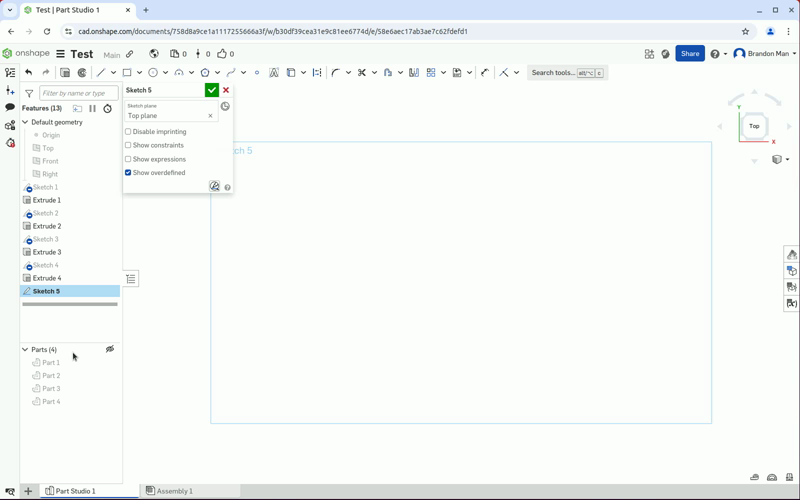
key(a)
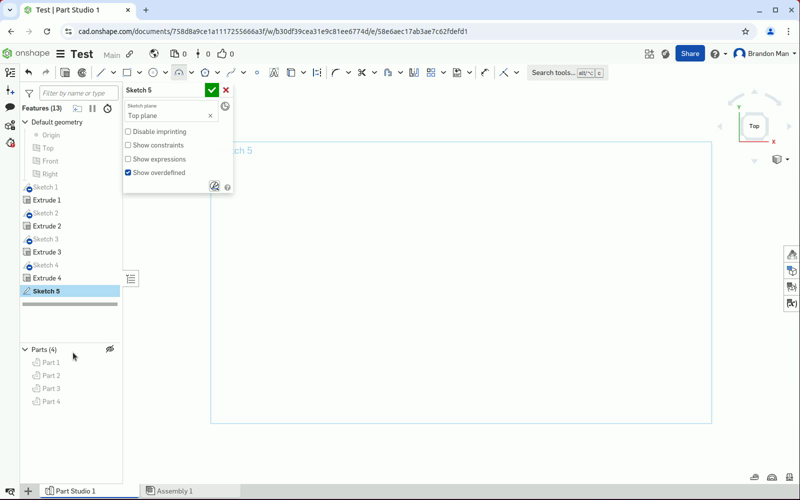
key_down(shift)
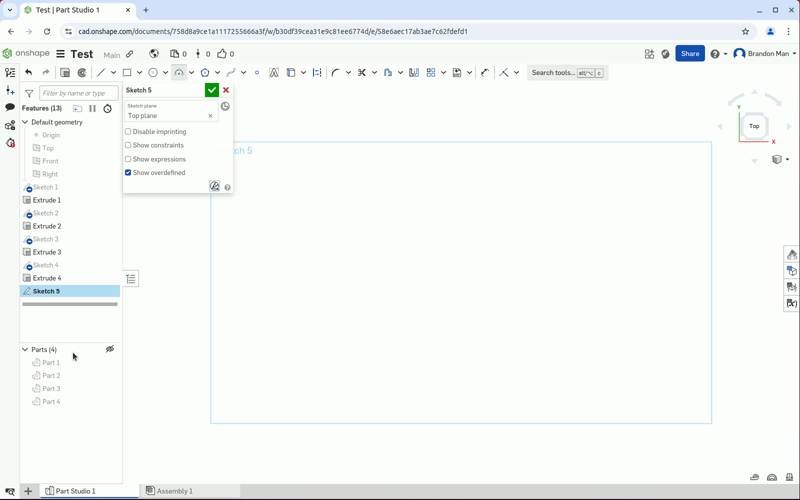
mouse_move(476, 336)
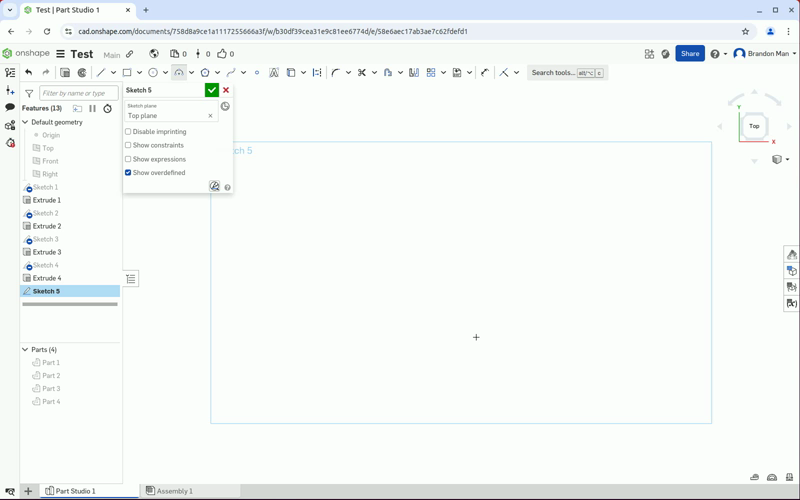
click(476, 336)
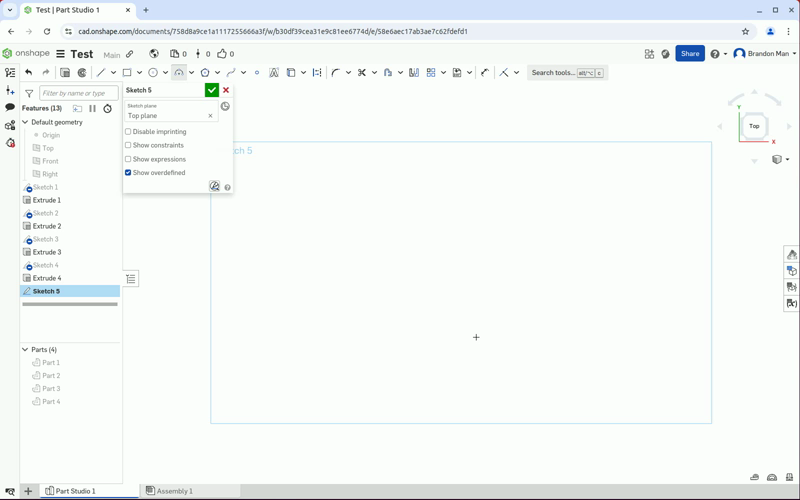
key_up(shift)
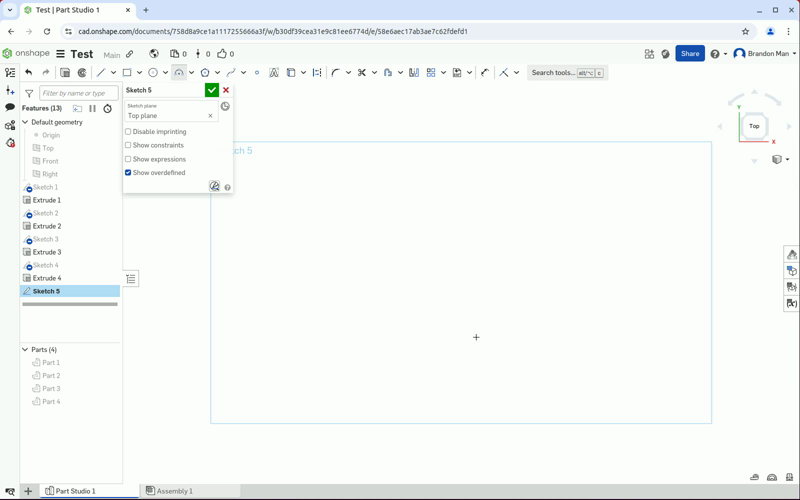
key_down(shift)
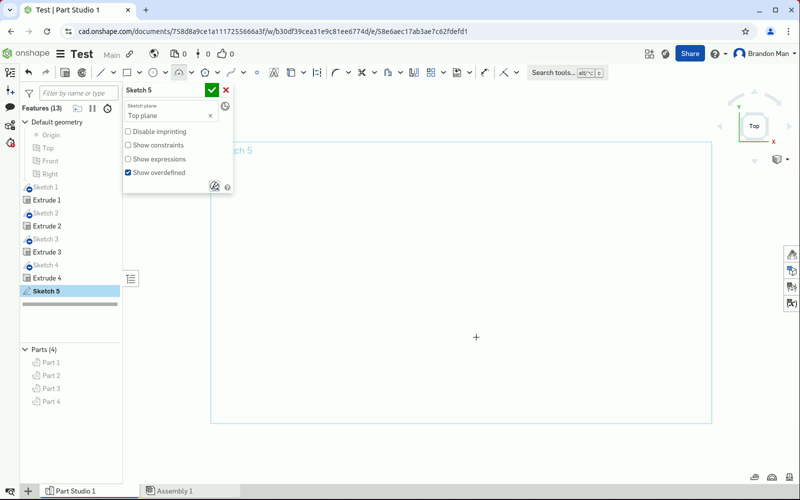
mouse_move(492, 330)
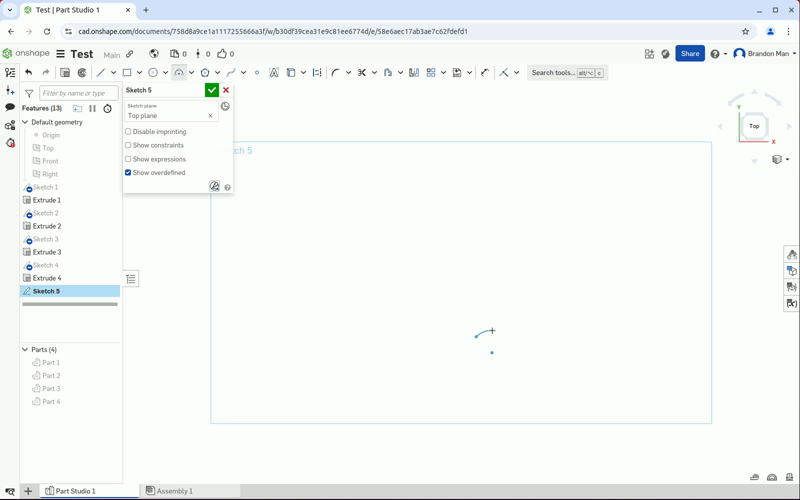
click(492, 330)
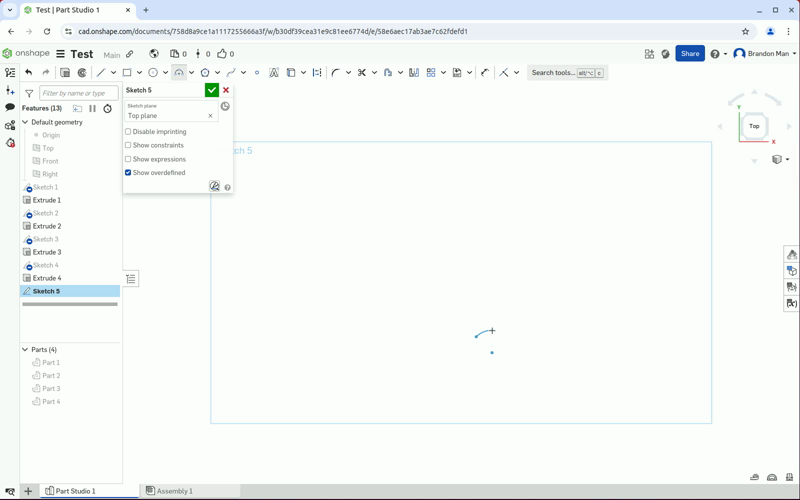
mouse_move(484, 333)
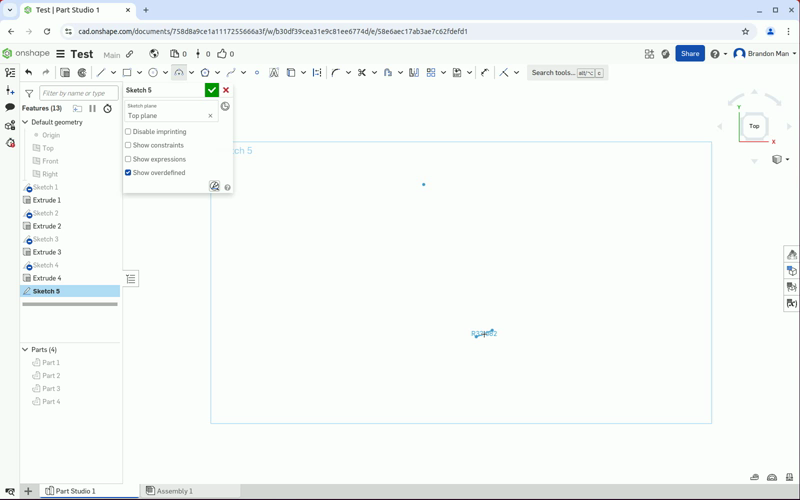
click(484, 333)
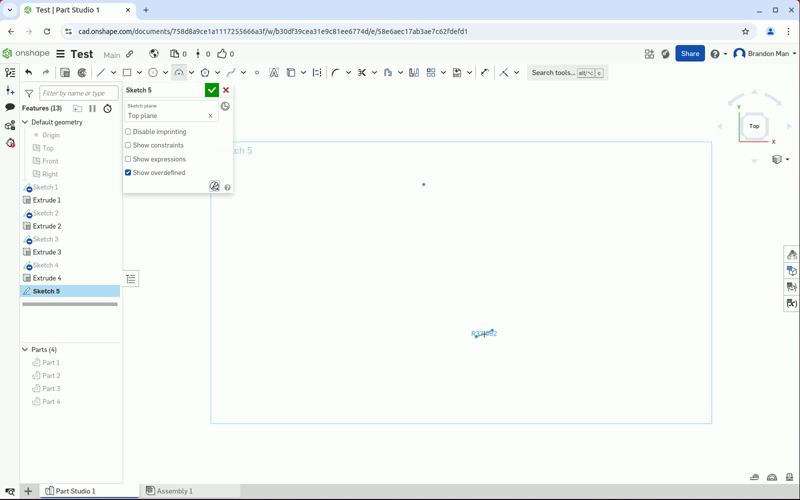
key_up(shift)
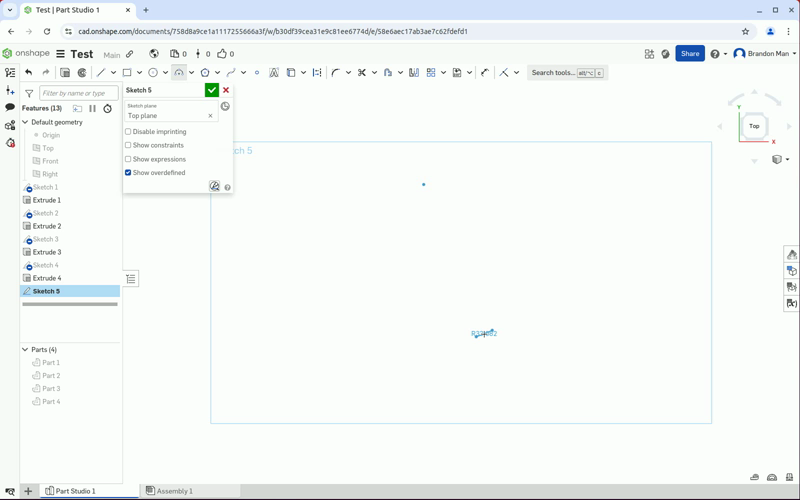
key(esc)
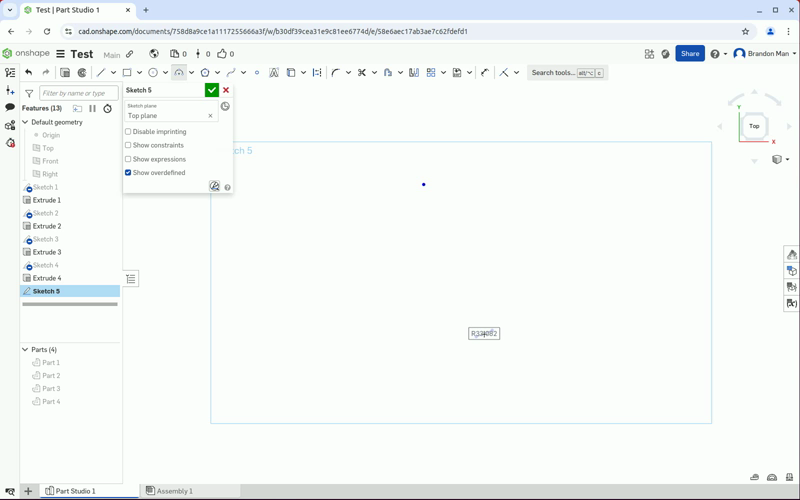
key(l)
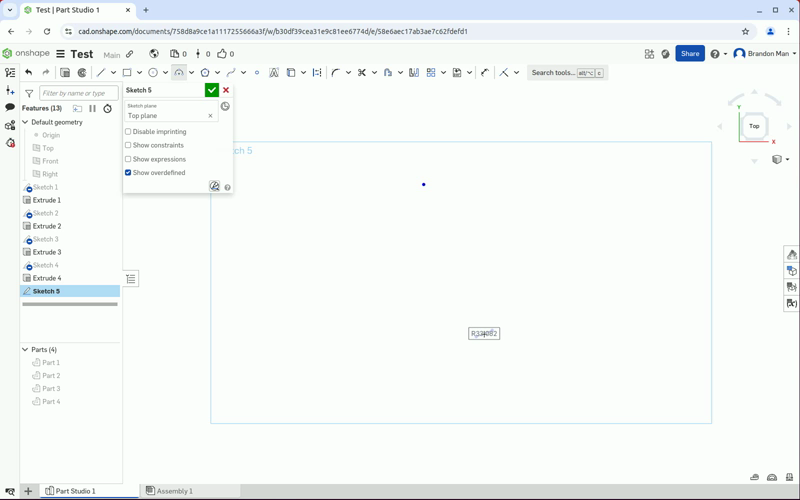
mouse_move(492, 330)
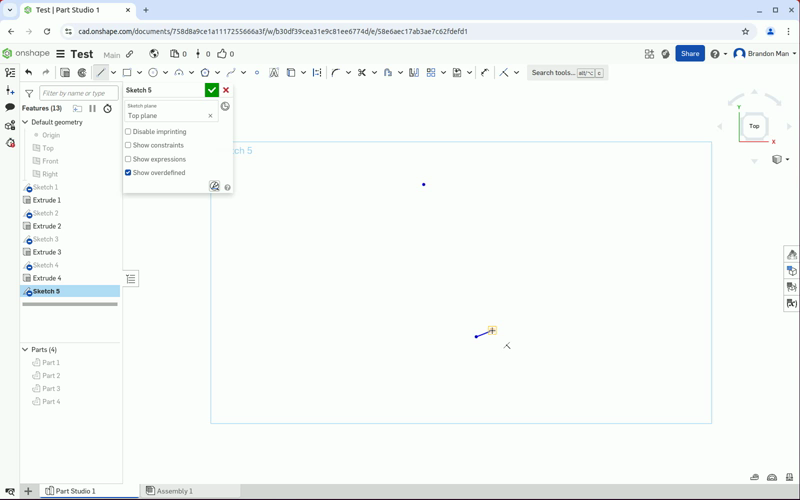
click(492, 330)
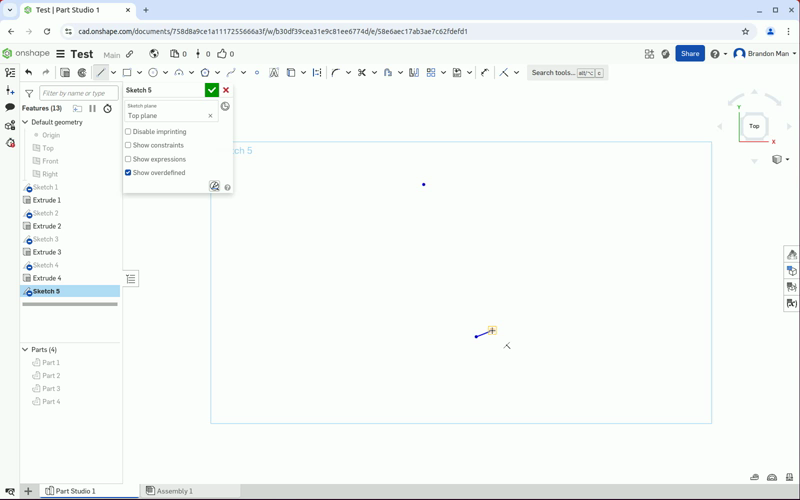
key_down(shift)
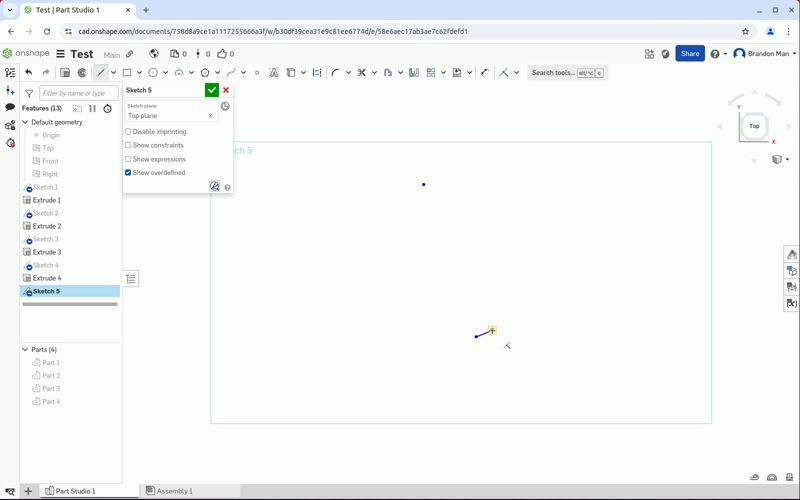
mouse_move(492, 235)
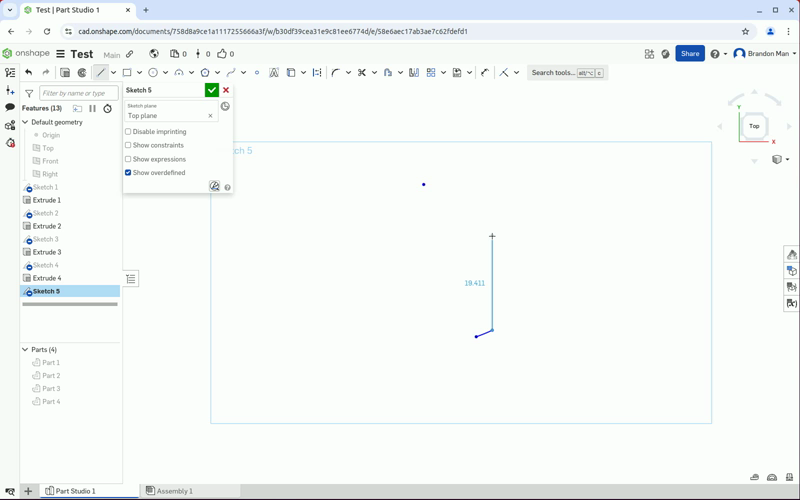
click(492, 235)
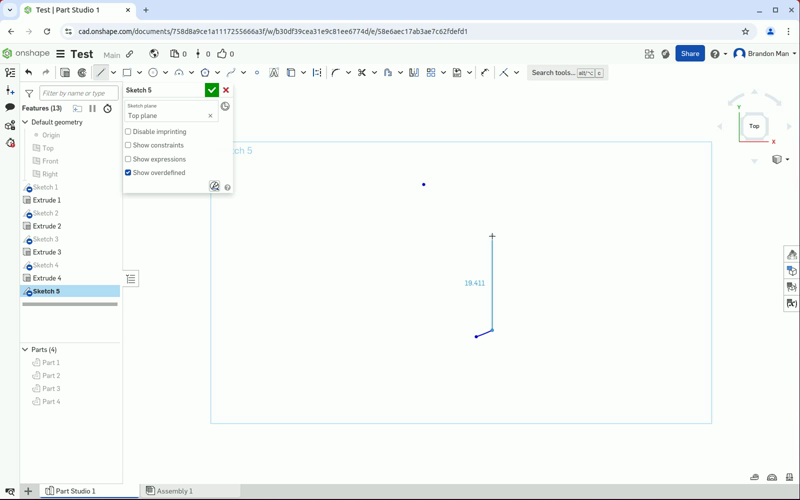
key_up(shift)
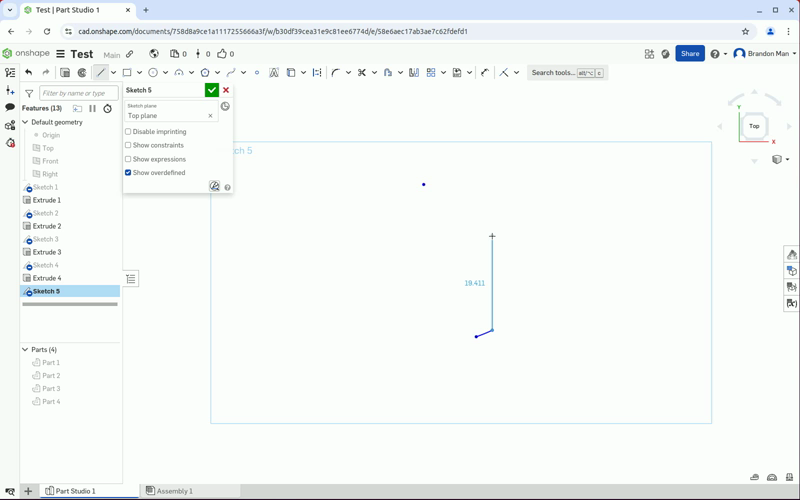
key(esc)
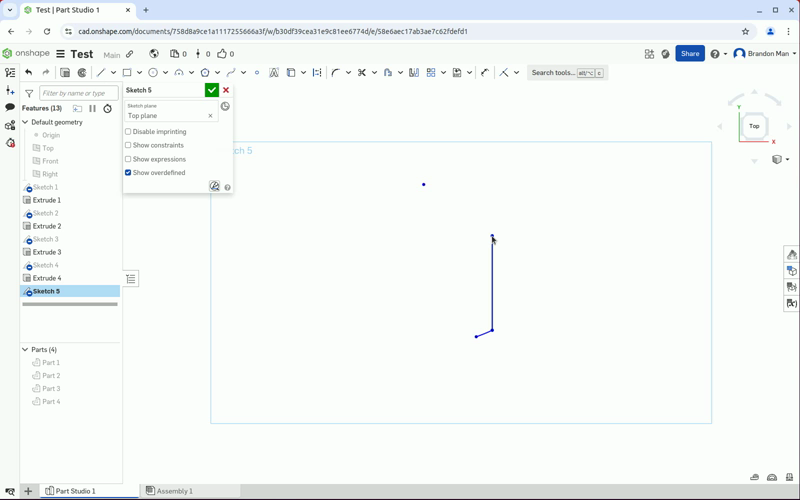
key(a)
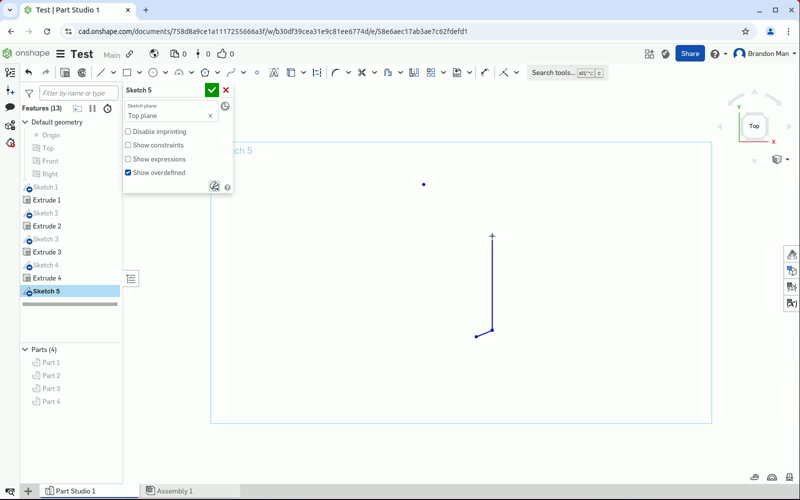
mouse_move(492, 235)
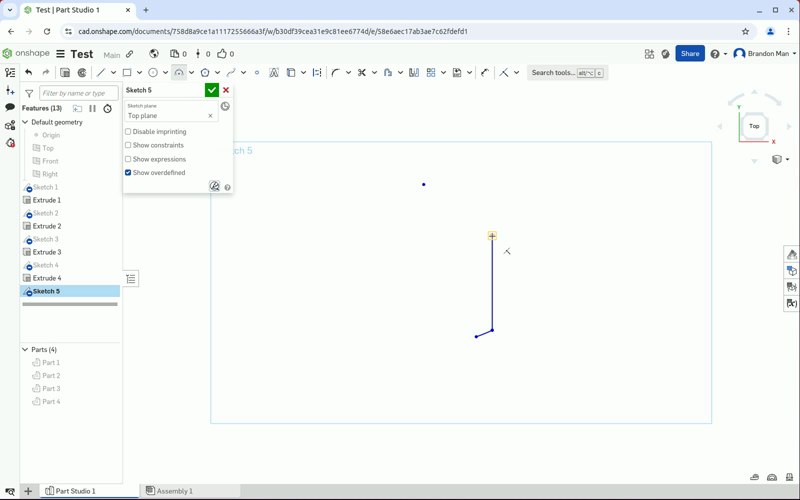
click(492, 235)
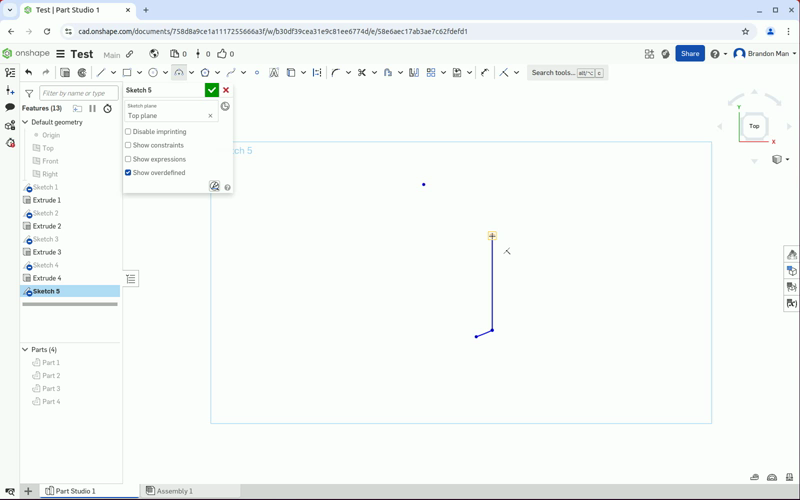
key_down(shift)
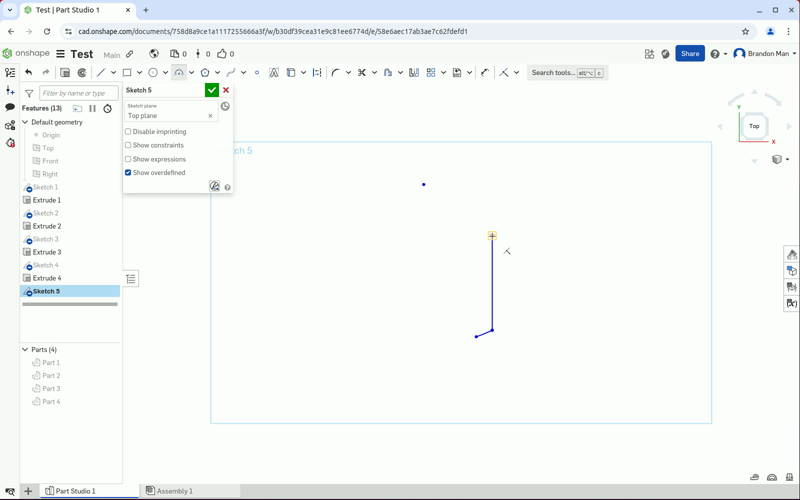
mouse_move(476, 228)
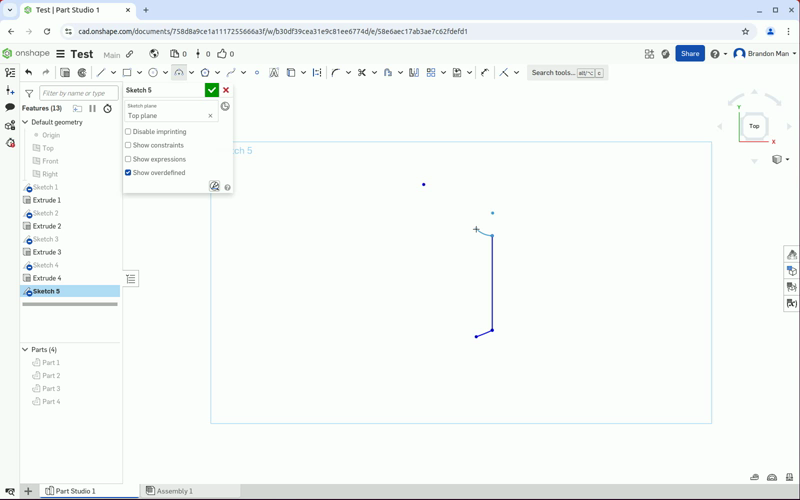
click(476, 228)
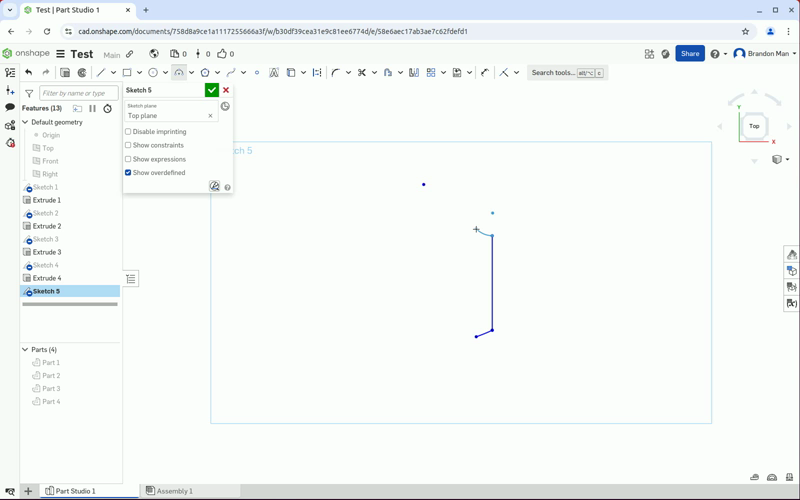
mouse_move(484, 231)
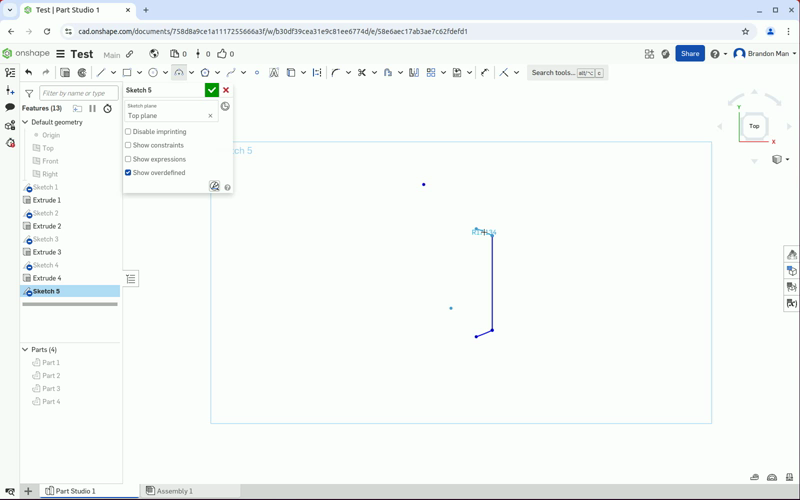
click(484, 231)
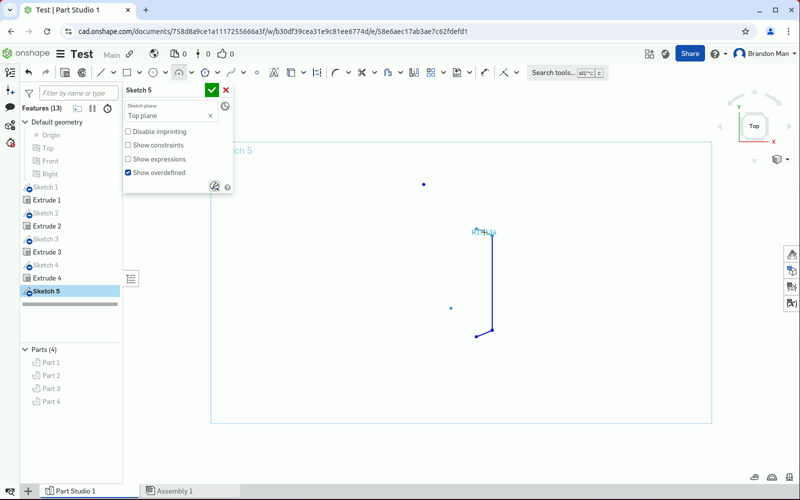
key_up(shift)
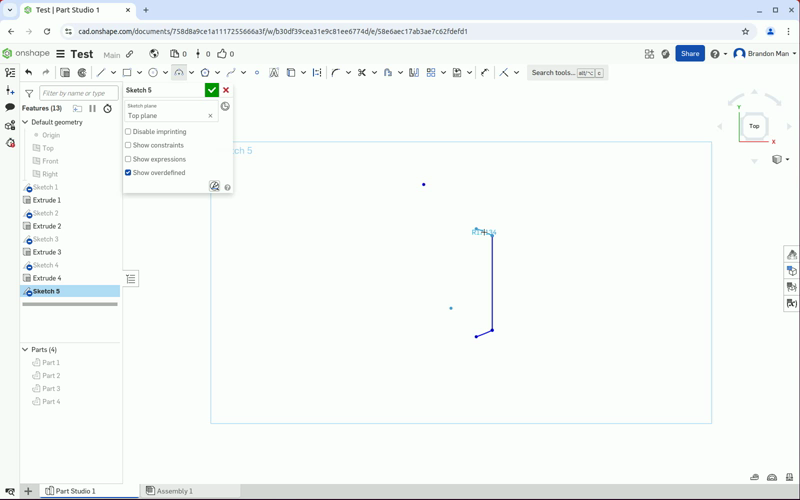
key(esc)
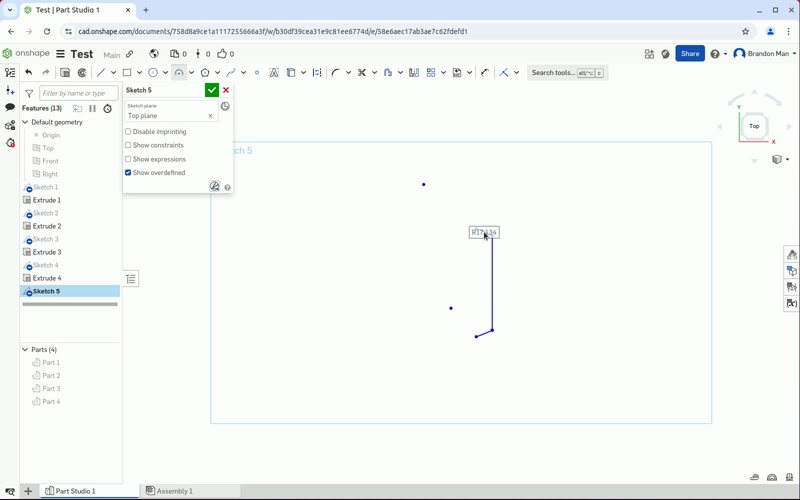
key(l)
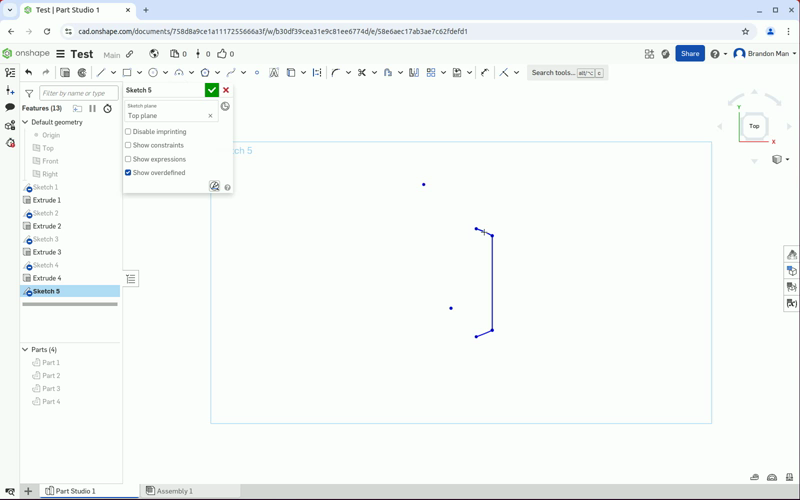
mouse_move(476, 228)
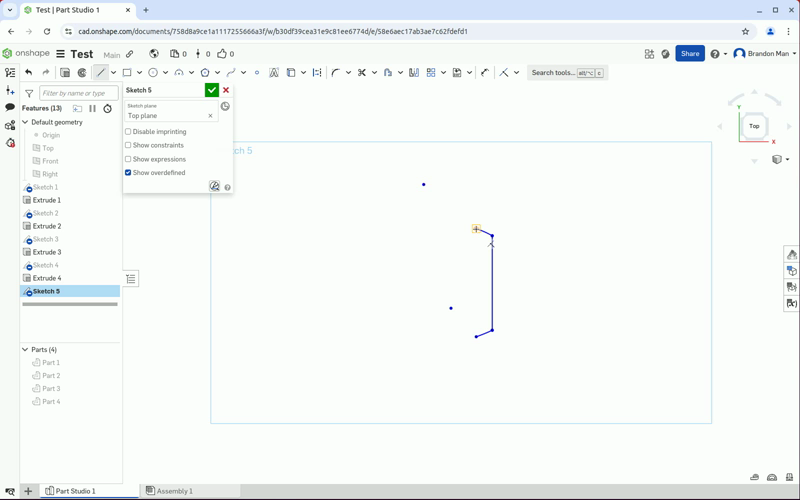
click(476, 228)
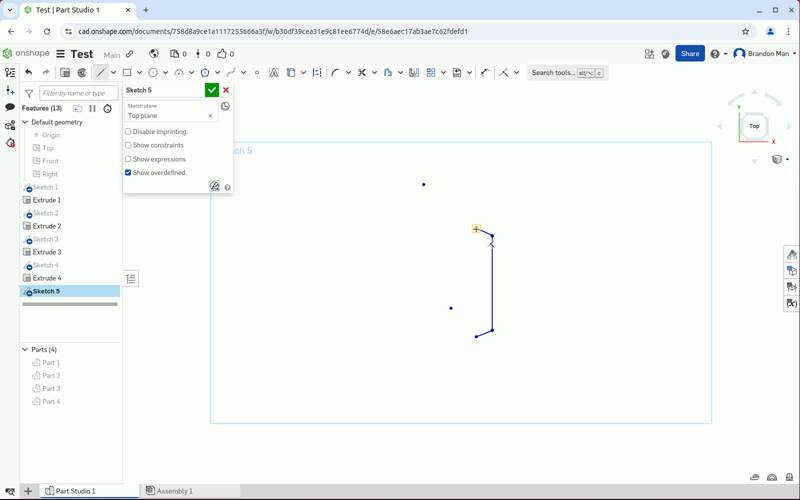
key_down(shift)
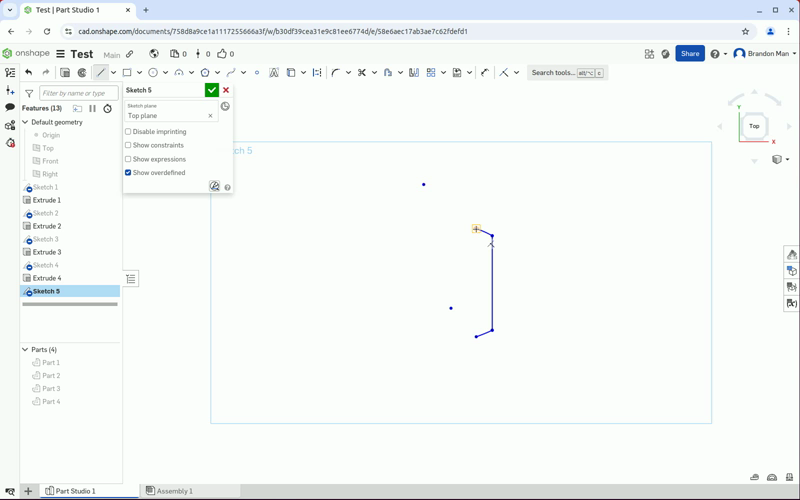
mouse_move(476, 336)
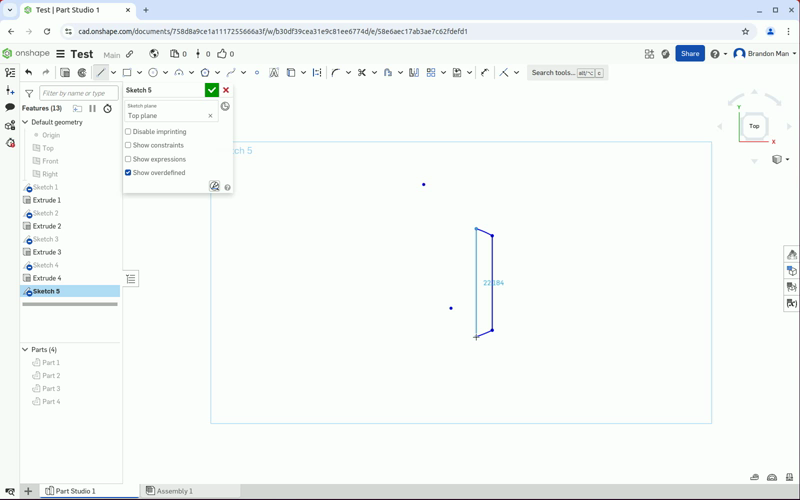
key_up(shift)
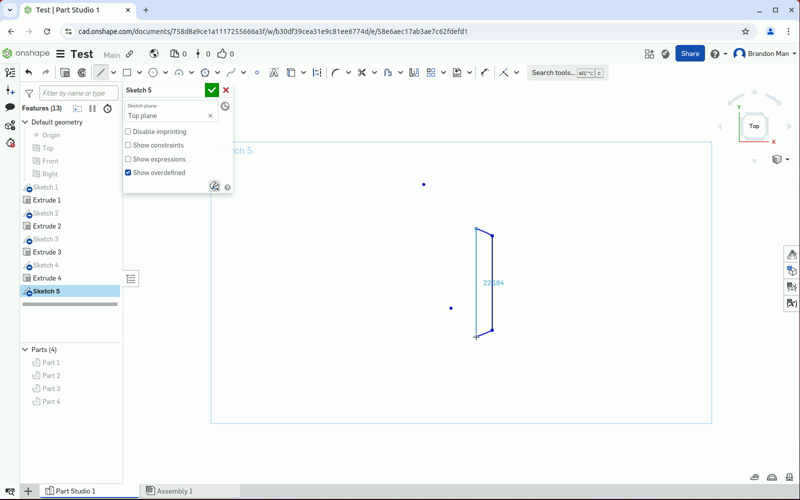
click(476, 336)
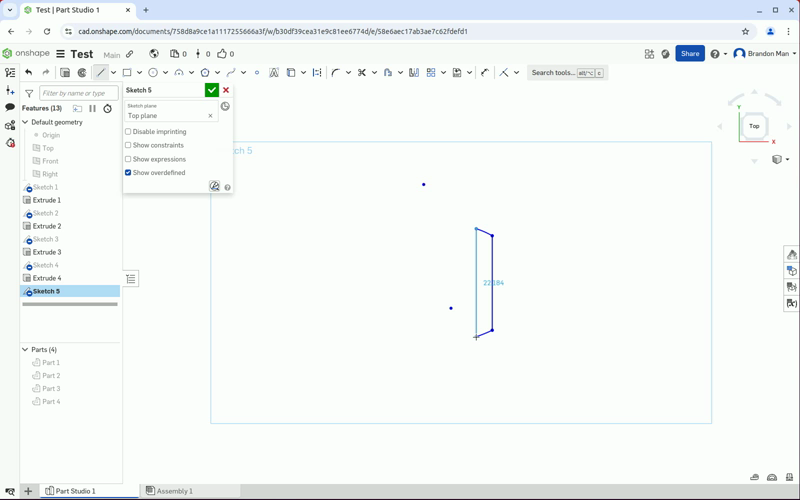
key(esc)
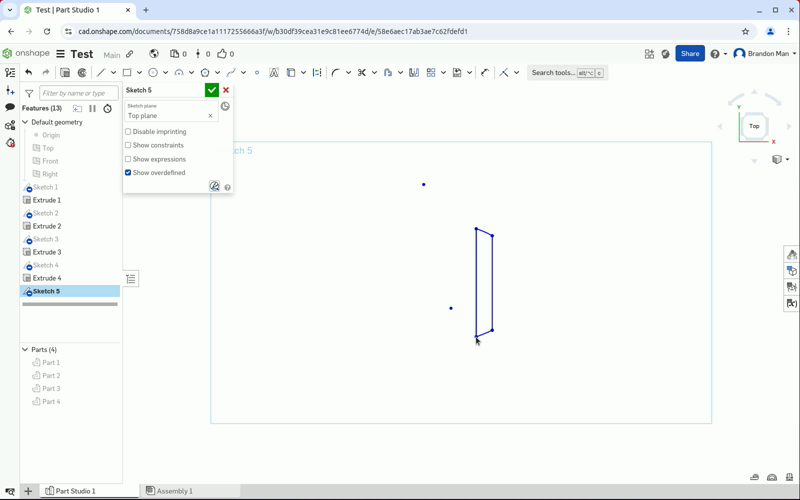
mouse_move(489, 238)
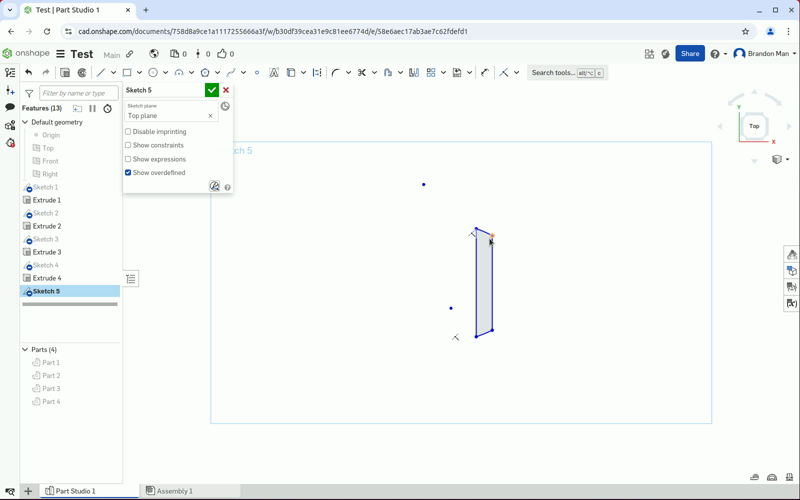
scroll(6)
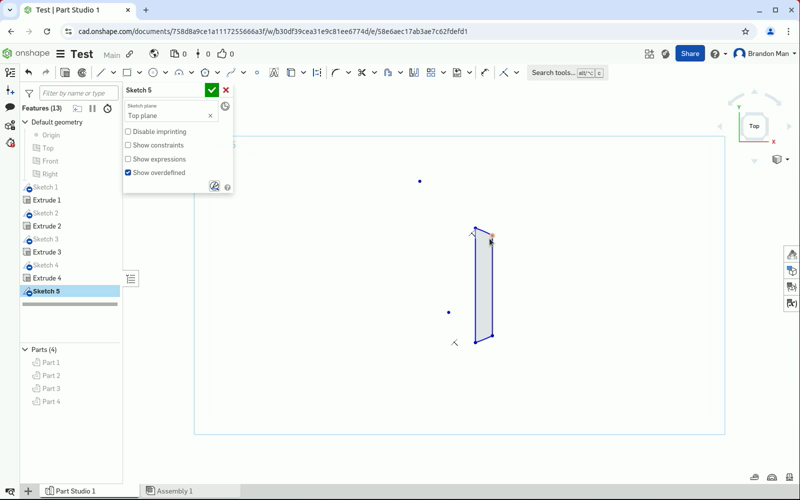
scroll(6)
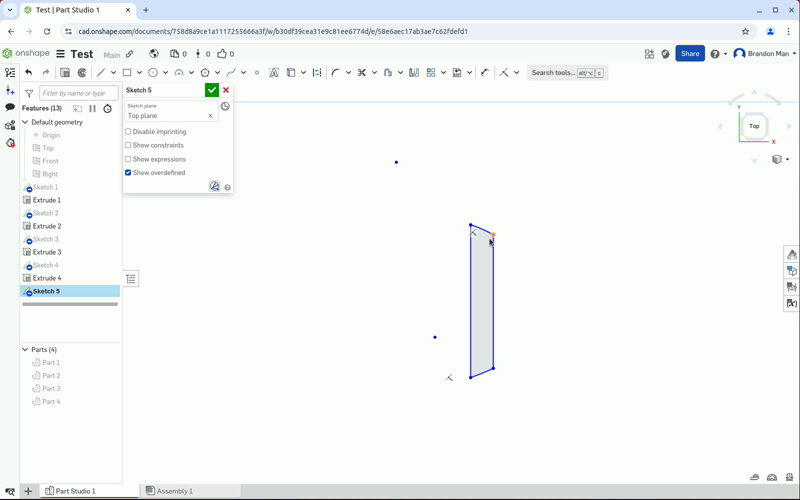
scroll(6)
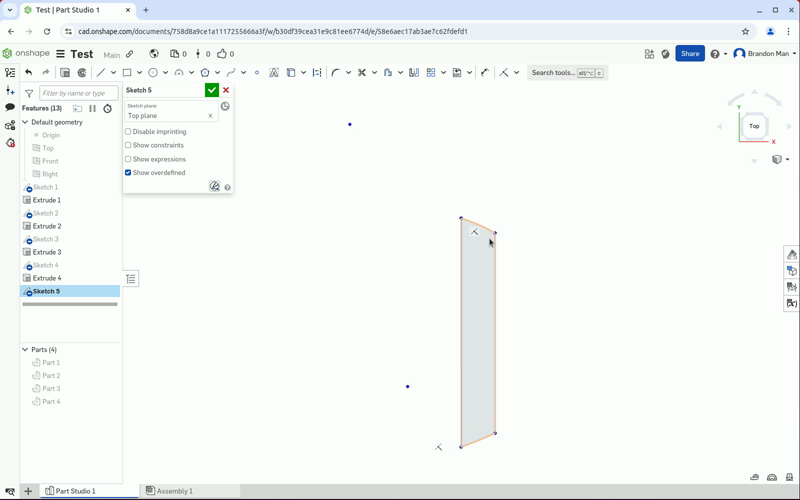
scroll(6)
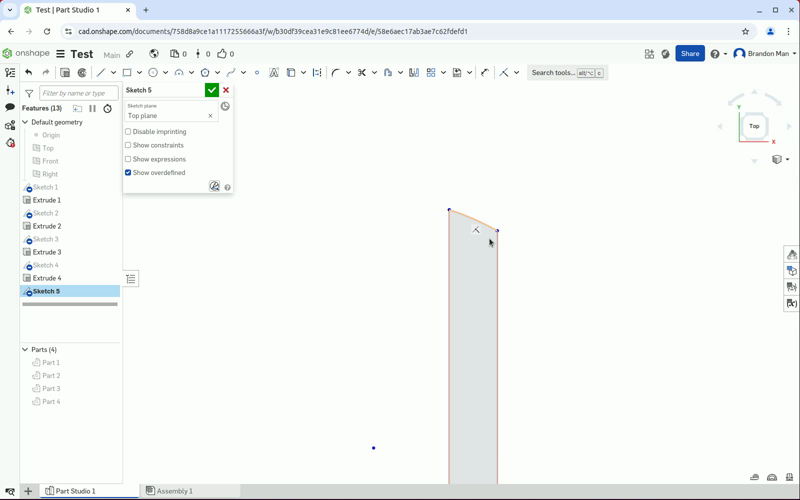
scroll(6)
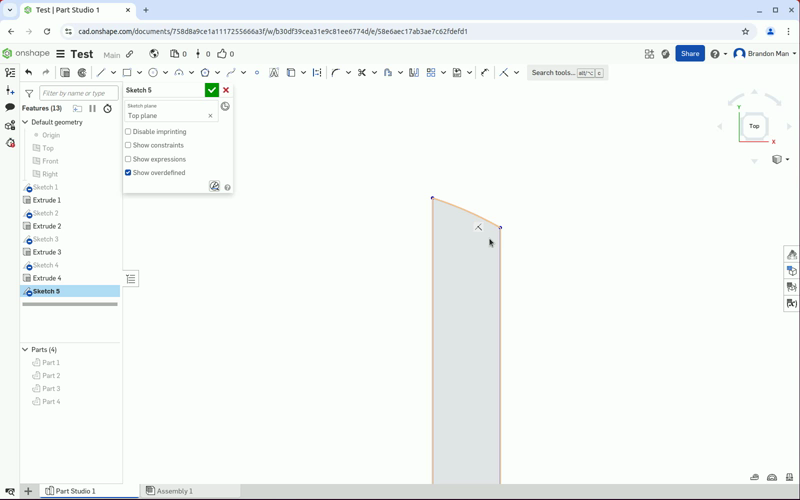
scroll(6)
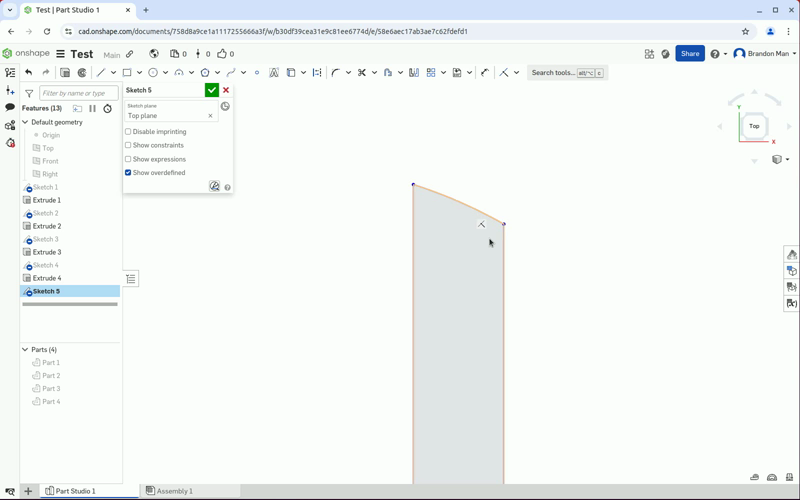
scroll(6)
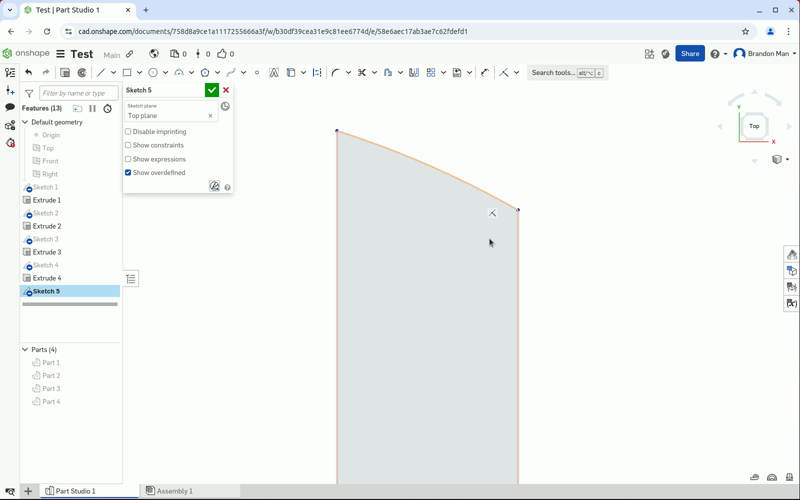
click(489, 238)
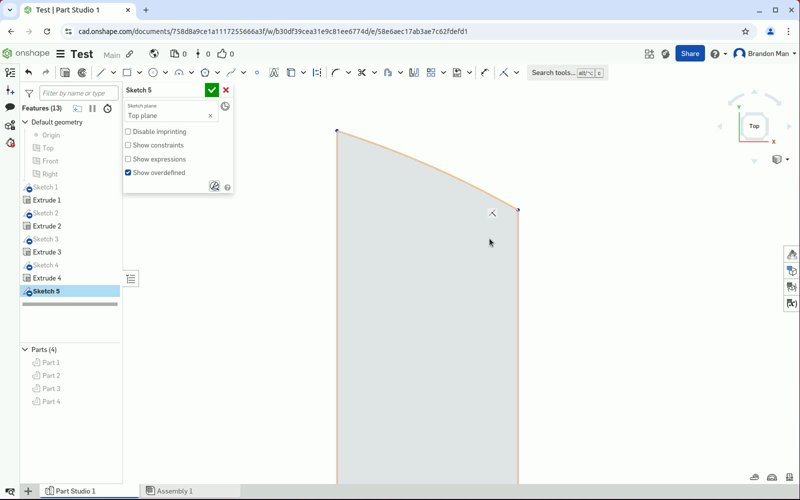
scroll(-6)
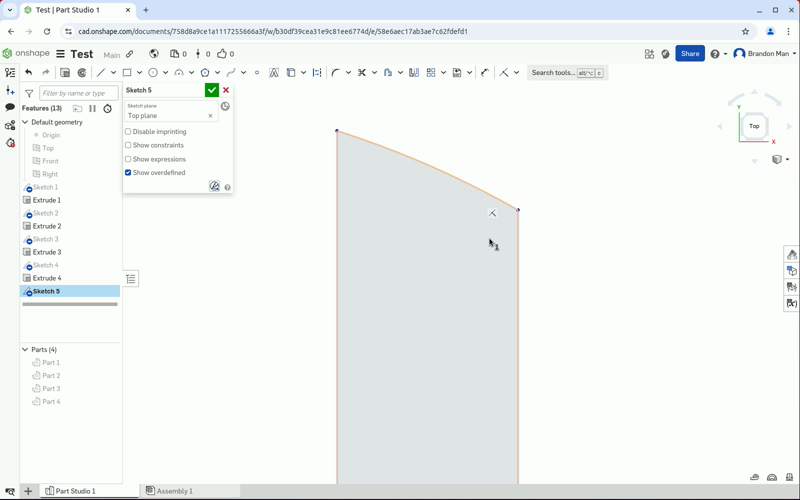
scroll(-6)
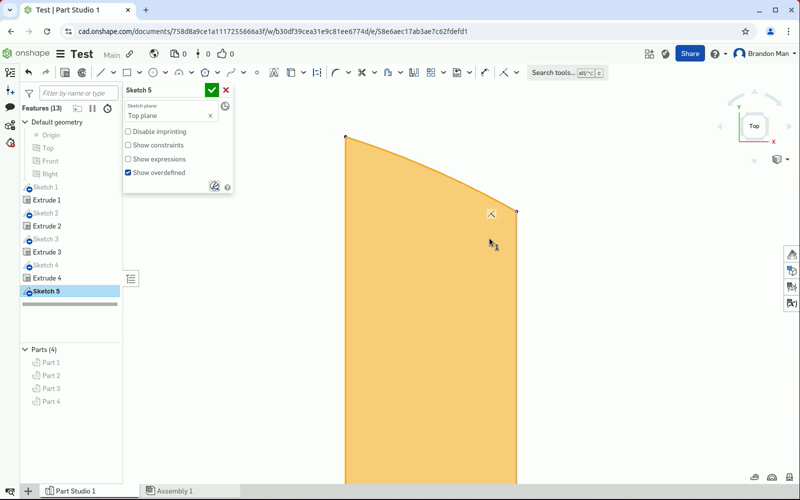
scroll(-6)
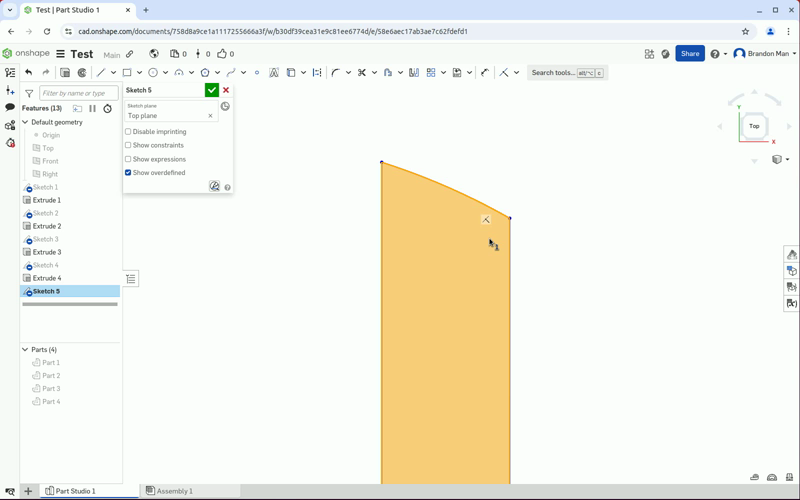
scroll(-6)
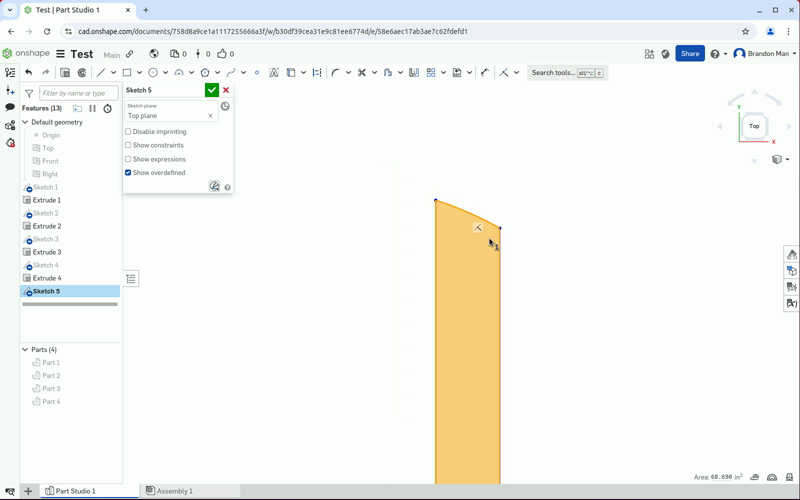
scroll(-6)
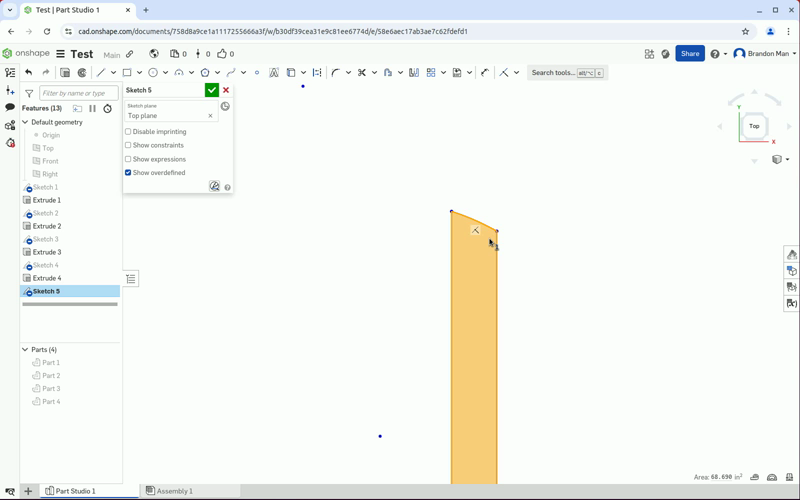
scroll(-6)
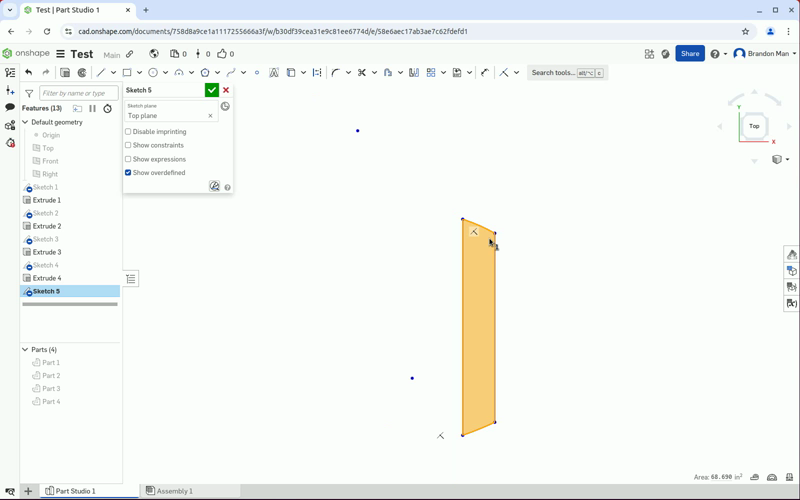
scroll(-6)
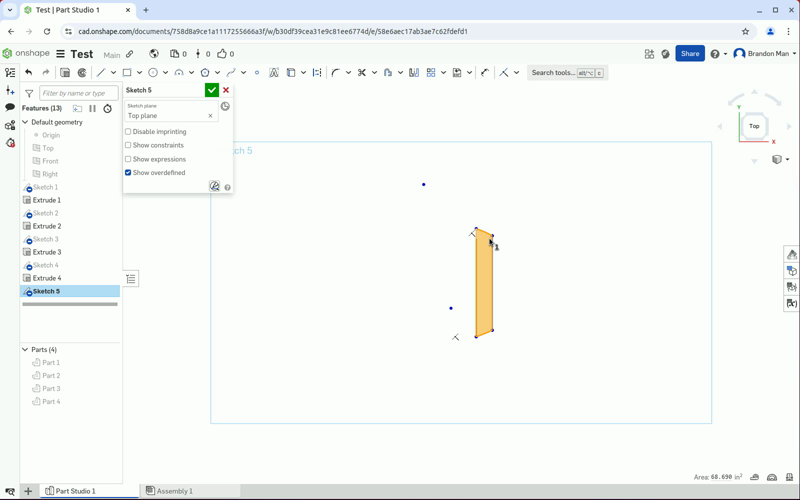
mouse_move(73, 352)
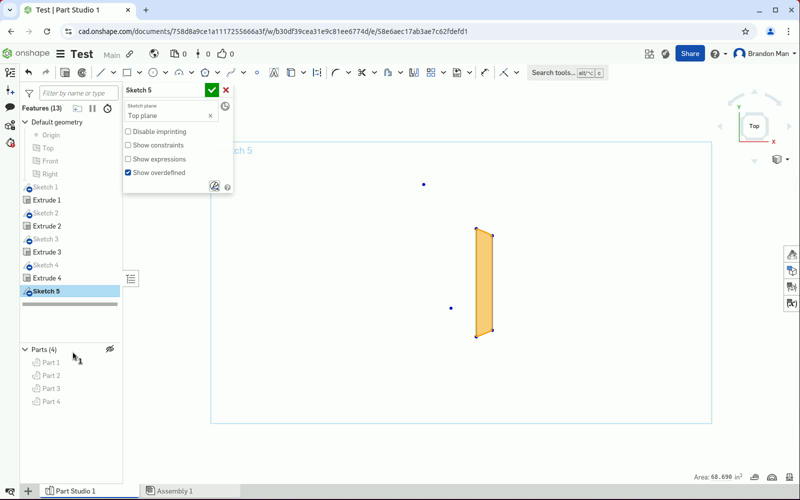
key(shift+y)
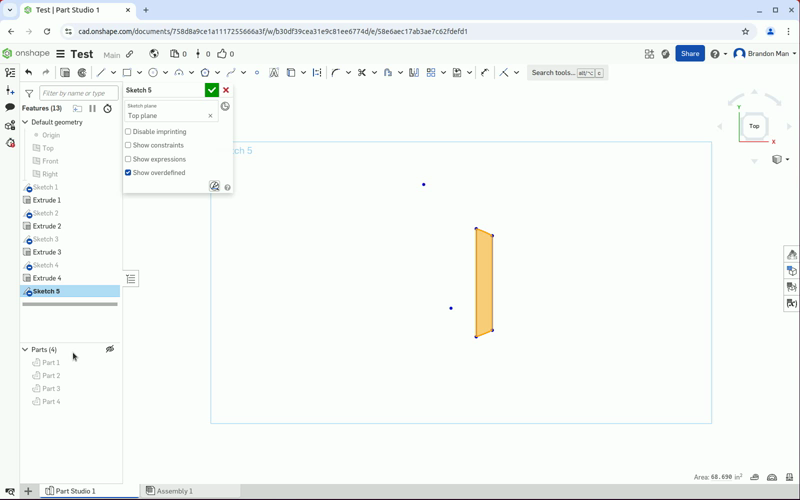
key(shift+e)
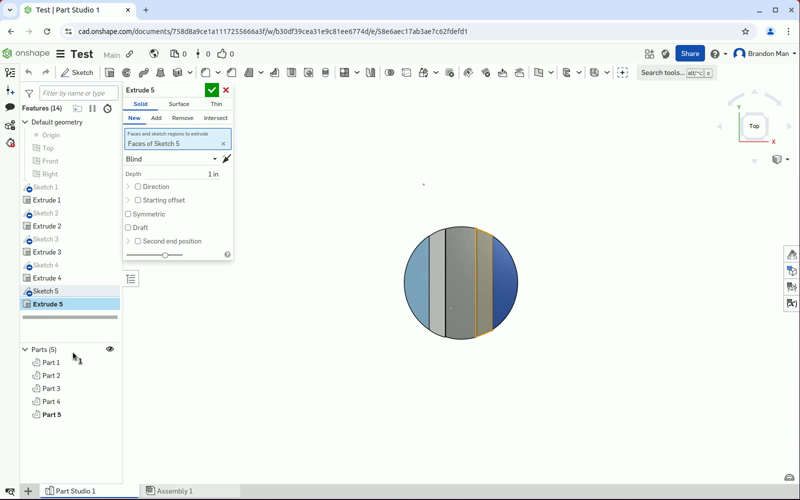
mouse_move(143, 106)
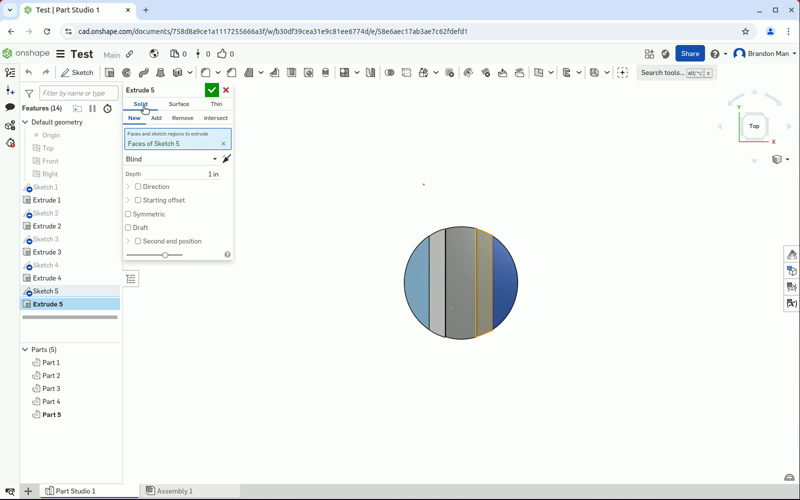
click(143, 106)
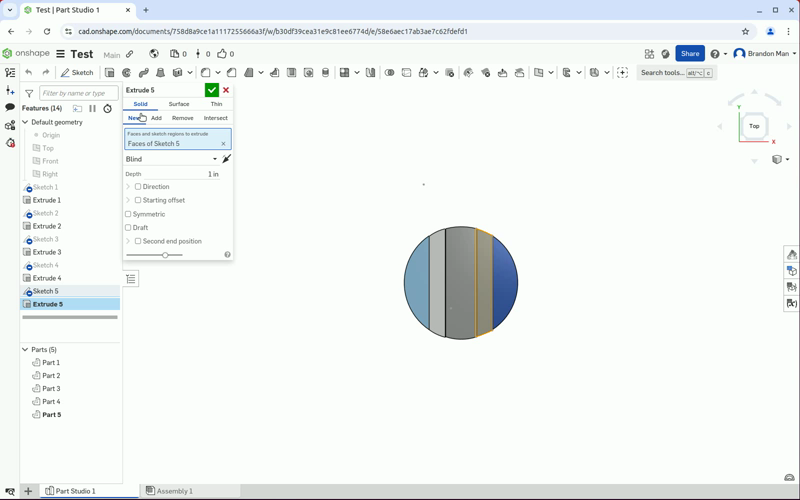
mouse_move(137, 120)
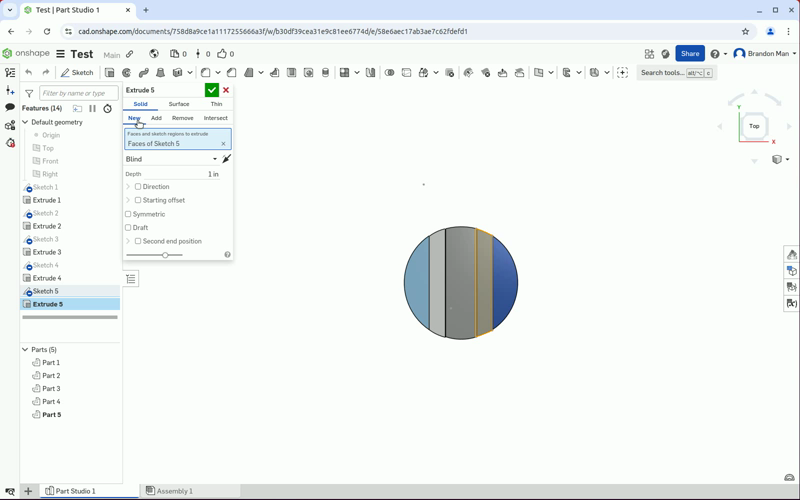
click(137, 120)
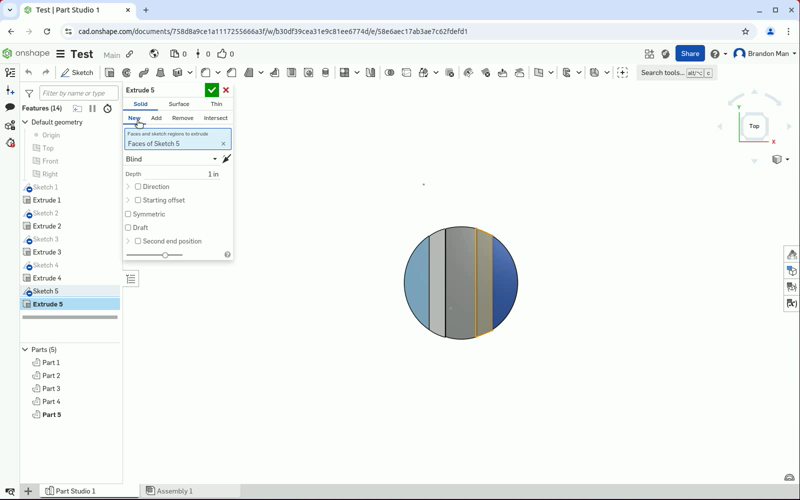
key(tab, 4)
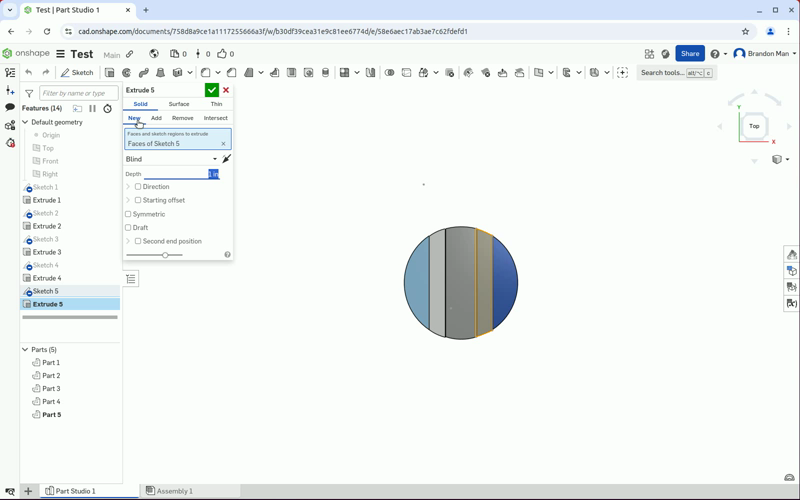
text(23.108)
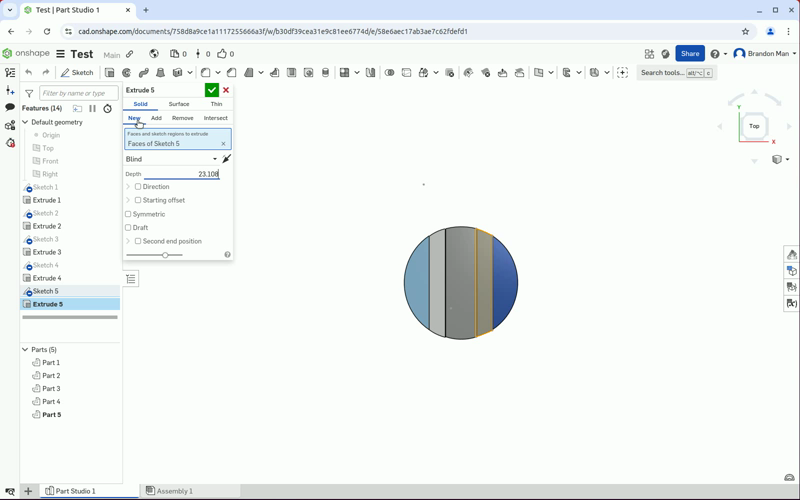
key(enter)
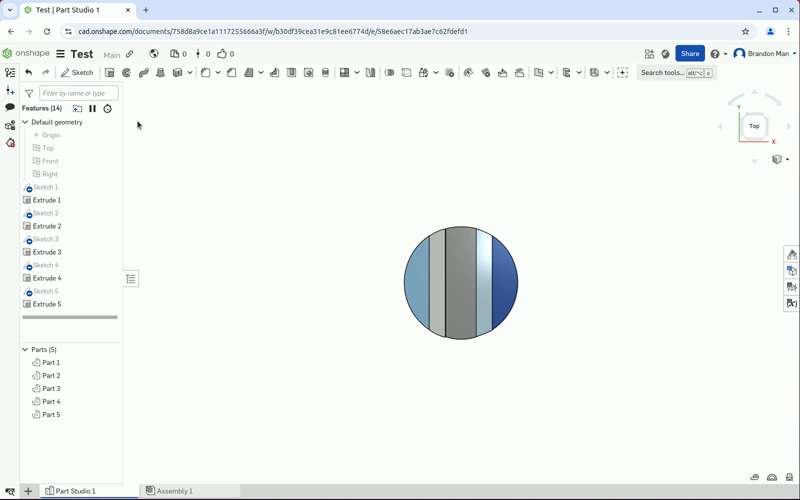
key(shift+h)
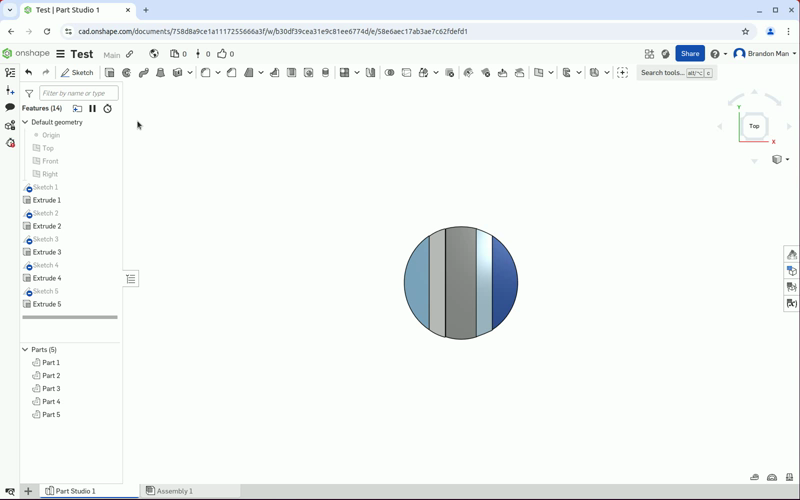
key(shift+h)
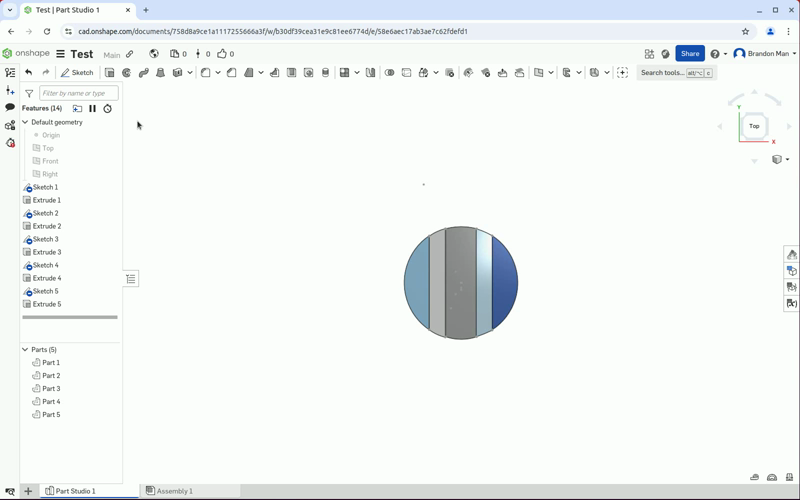
key(shift+7)
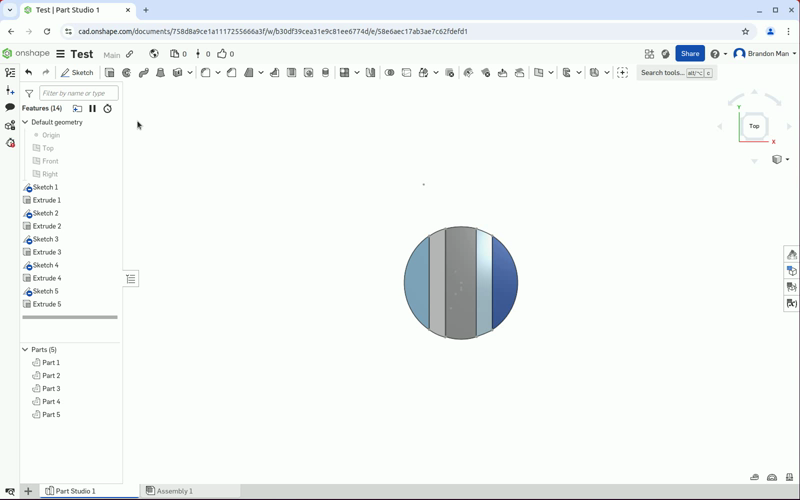
key(up, 3)
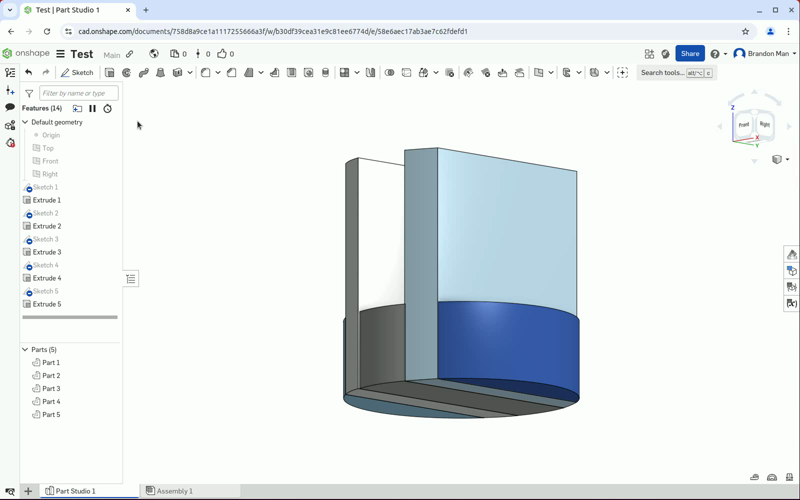
key(left, 3)
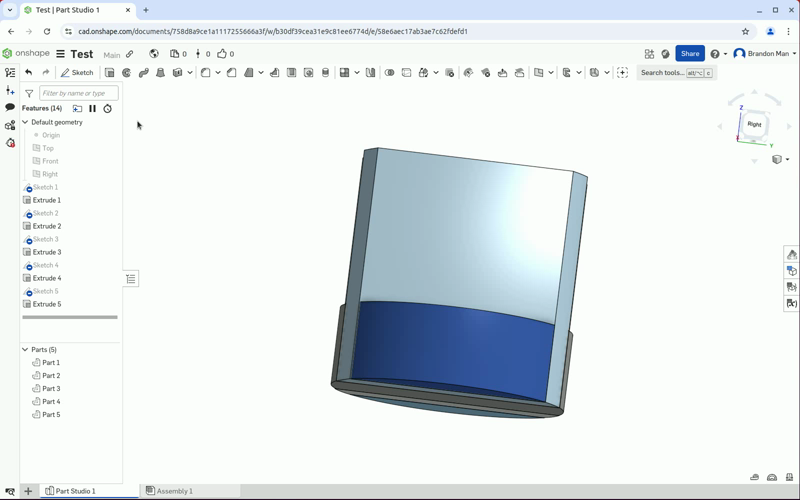
key(right, 3)
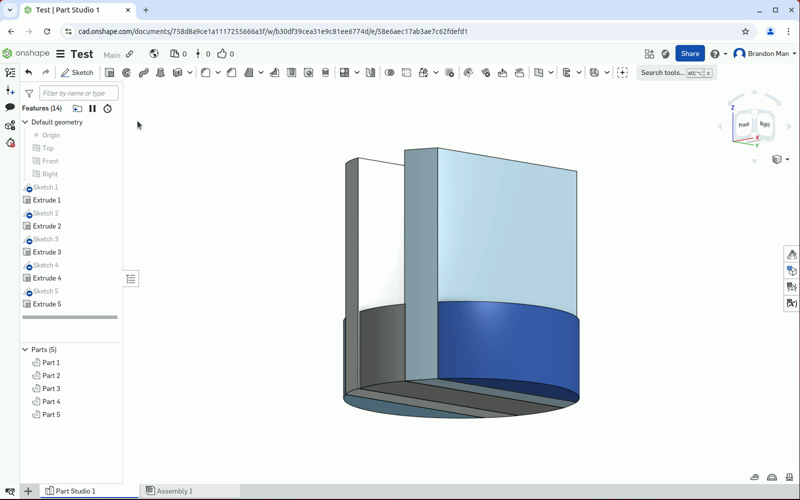
key(down, 3)
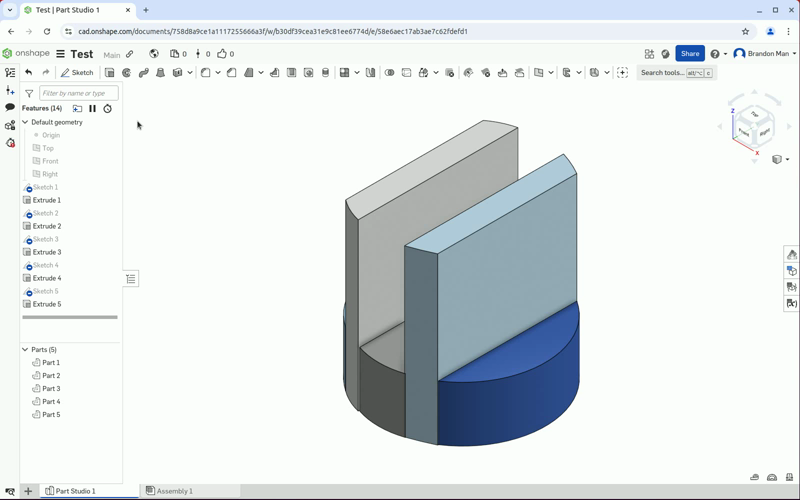
mouse_move(73, 189)
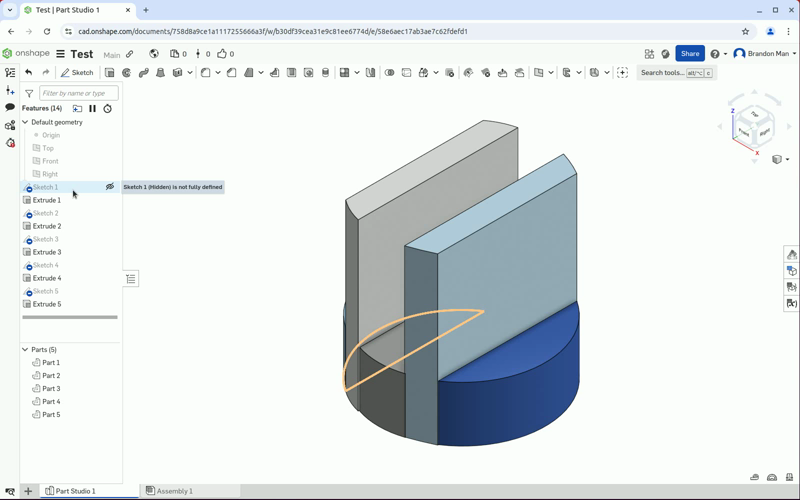
click(73, 189)